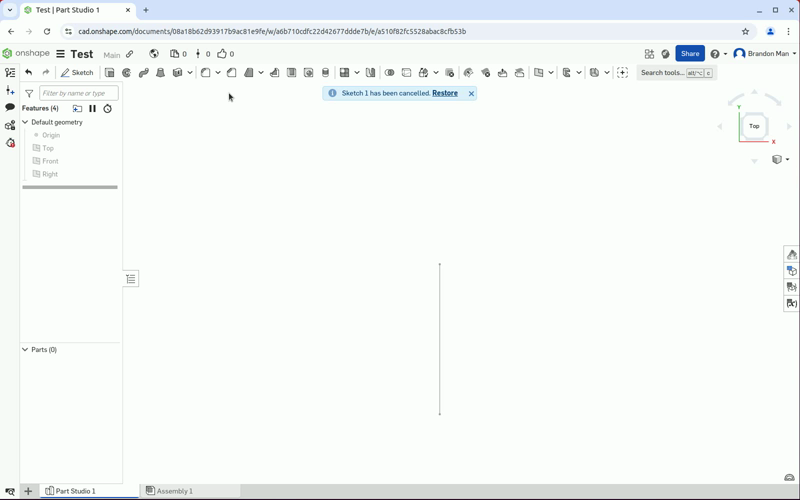
key(shift+h)
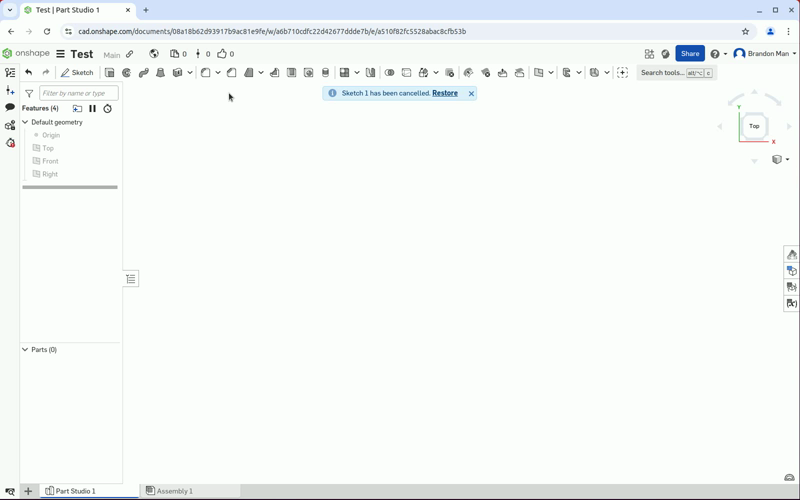
key(shift+s)
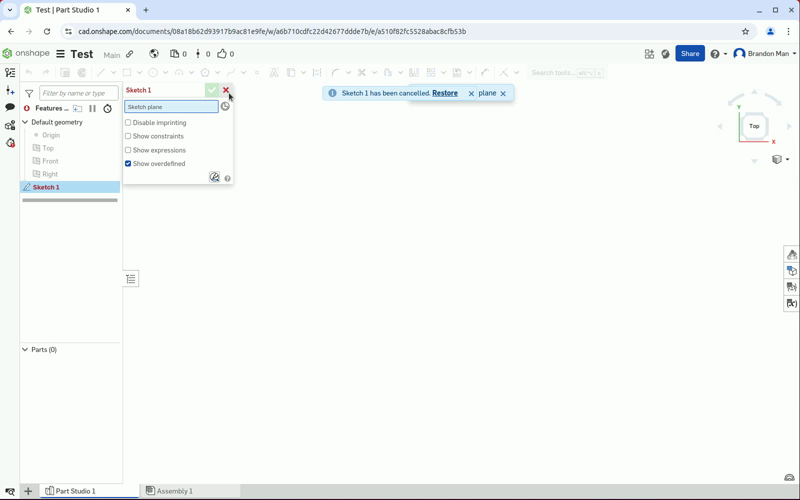
mouse_move(73, 150)
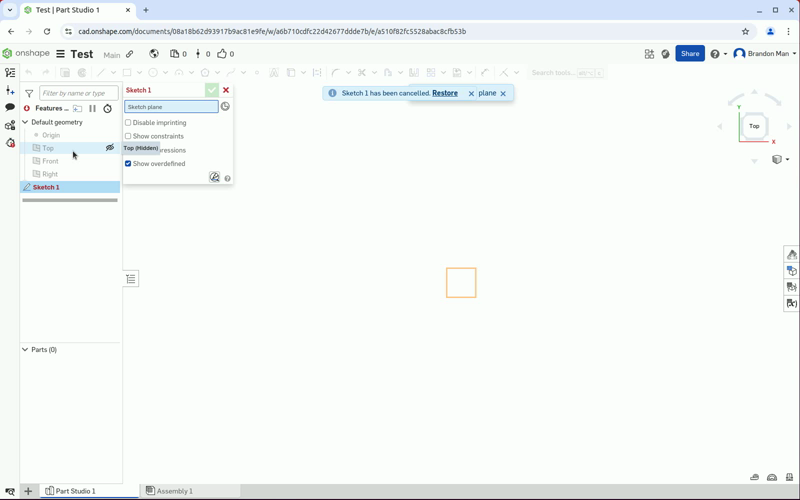
click(73, 150)
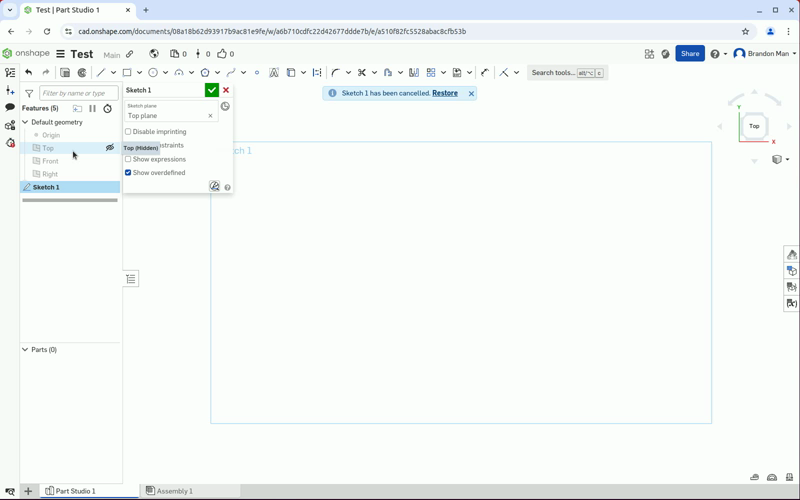
mouse_move(73, 352)
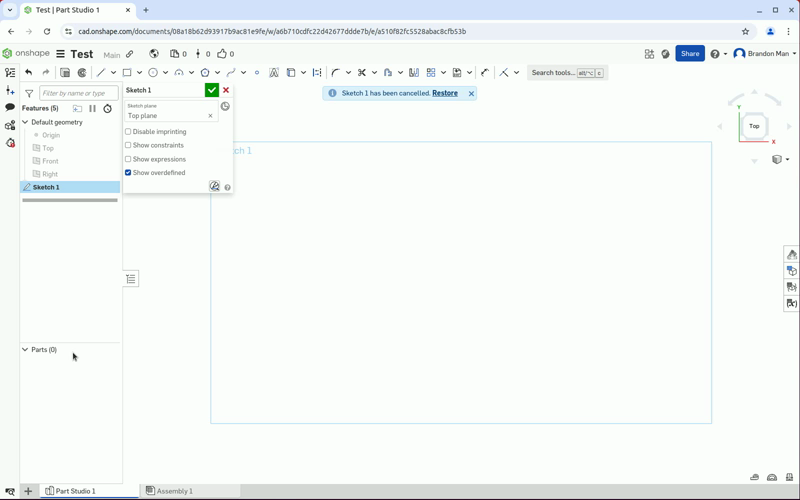
key(y)
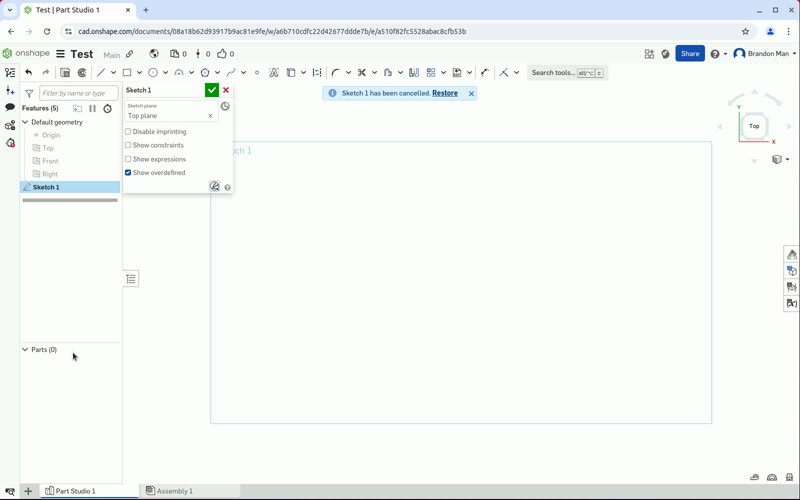
key(l)
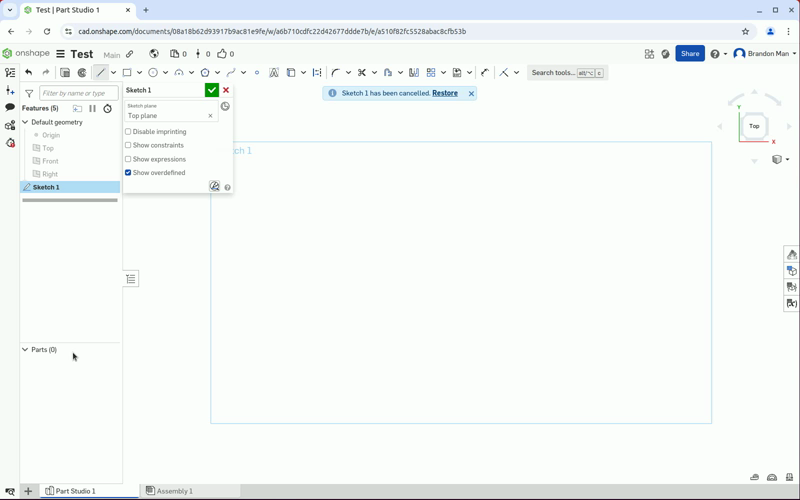
key_down(shift)
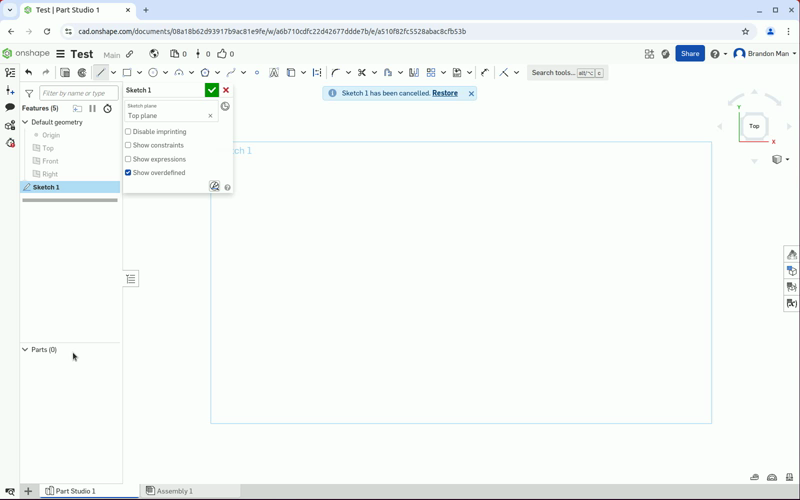
mouse_move(376, 332)
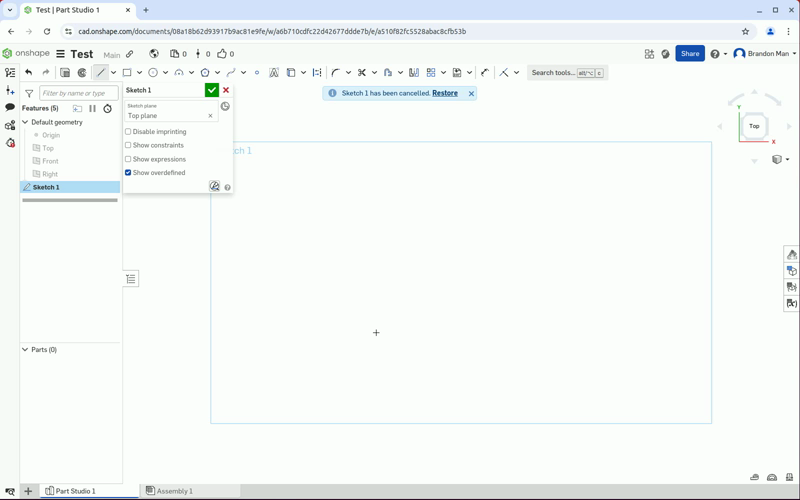
click(376, 332)
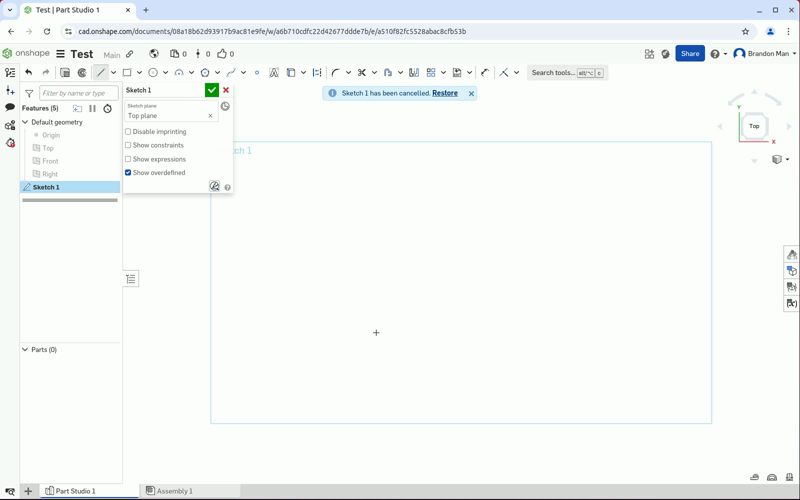
key_up(shift)
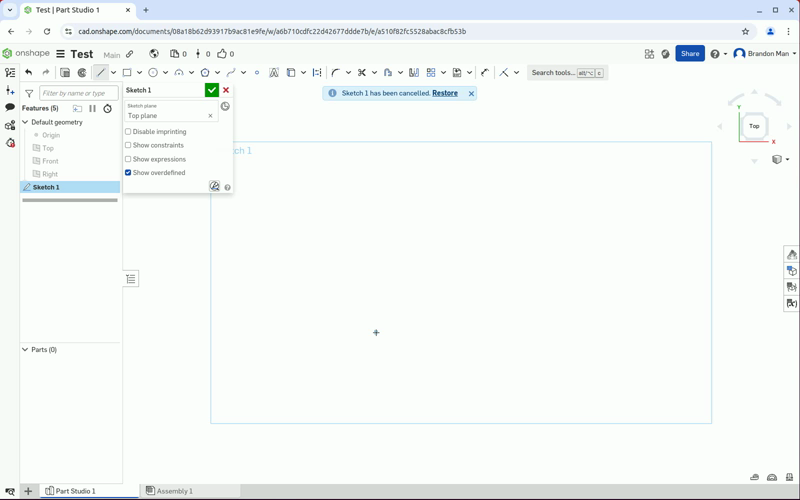
key_down(shift)
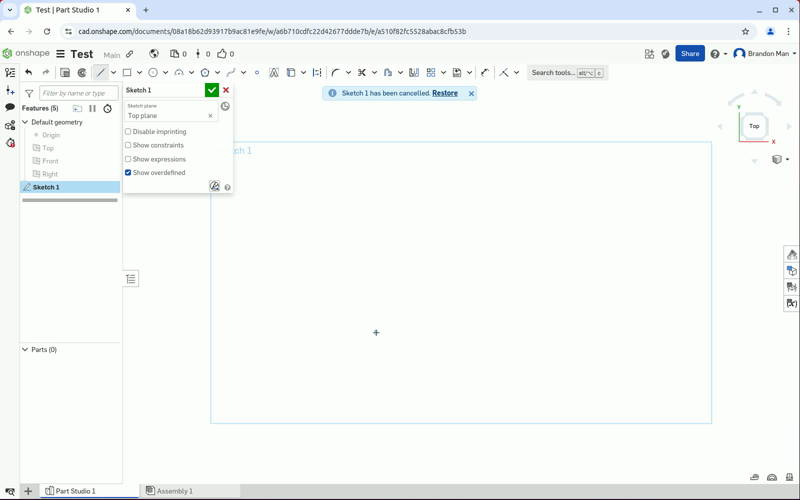
mouse_move(544, 332)
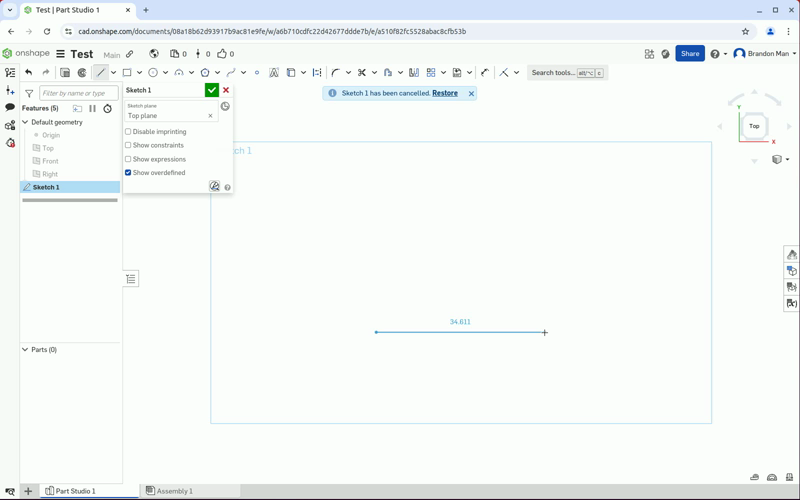
click(544, 332)
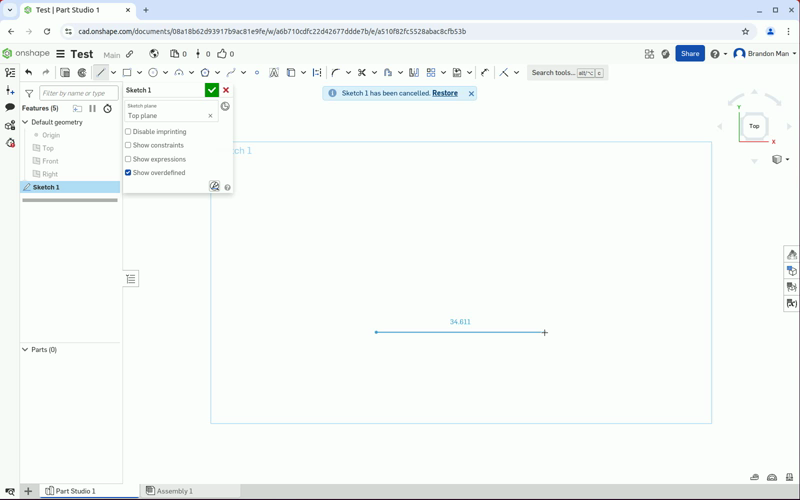
key_up(shift)
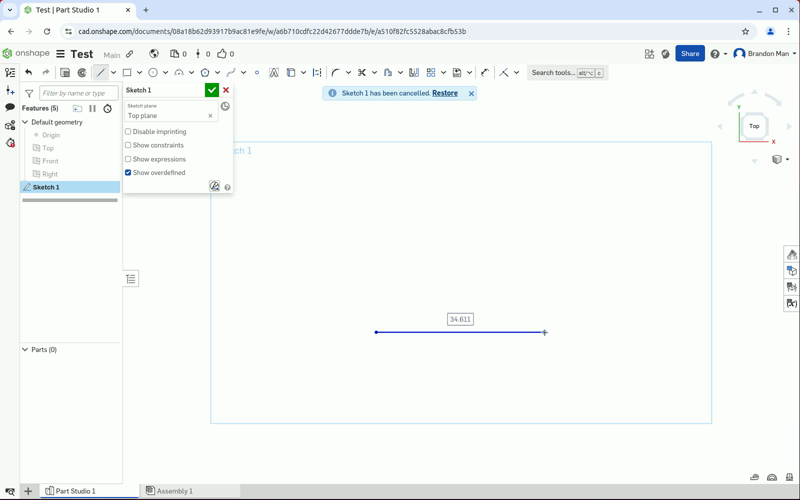
key_down(shift)
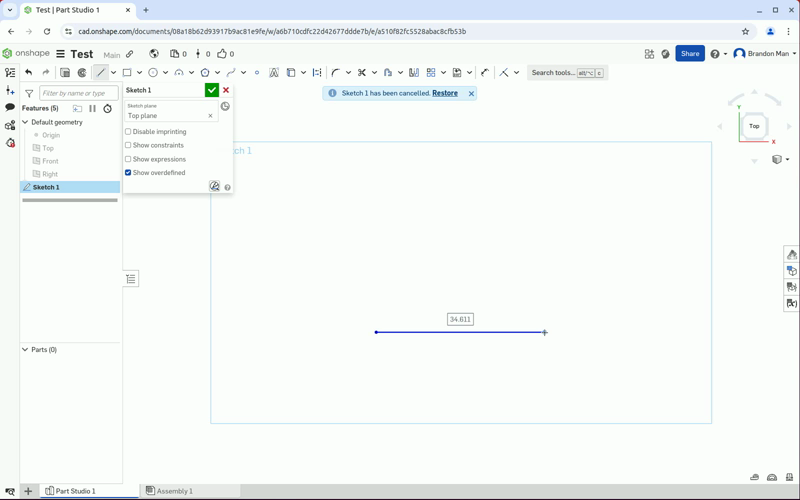
mouse_move(544, 233)
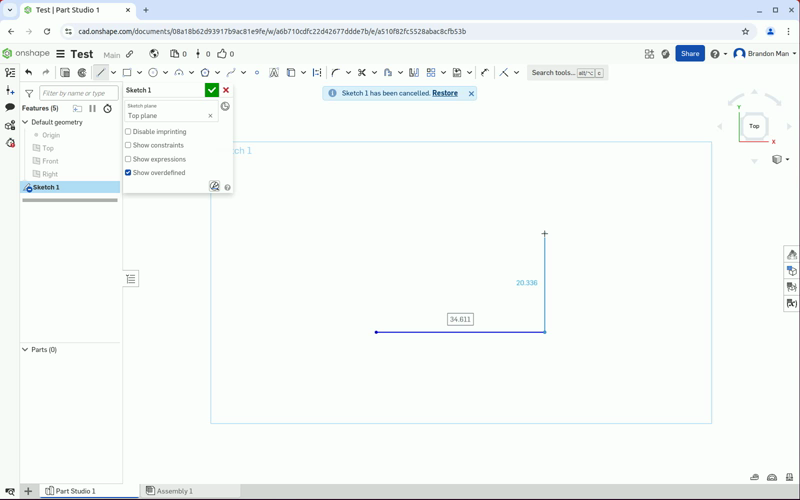
click(544, 233)
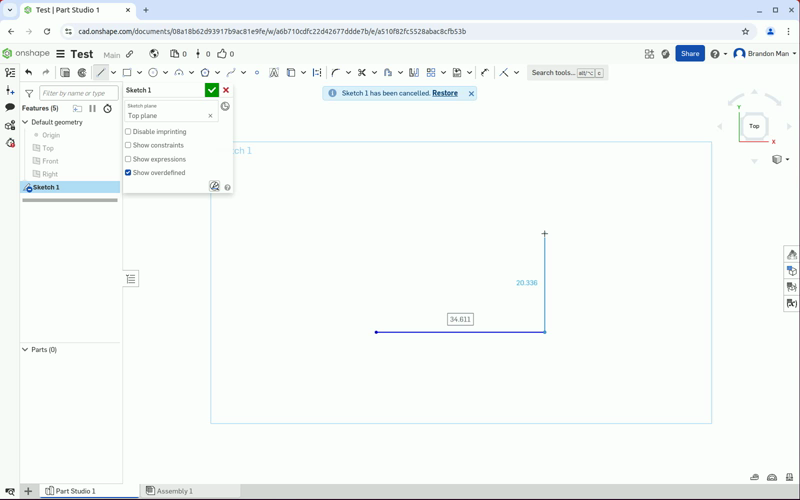
key_up(shift)
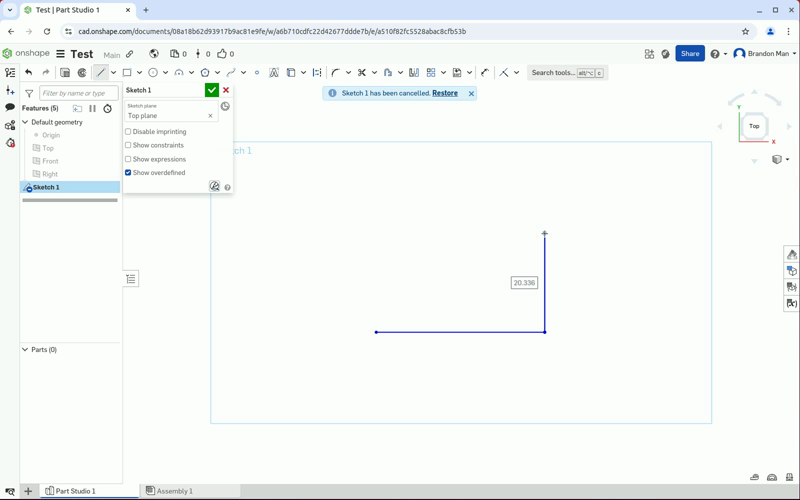
key_down(shift)
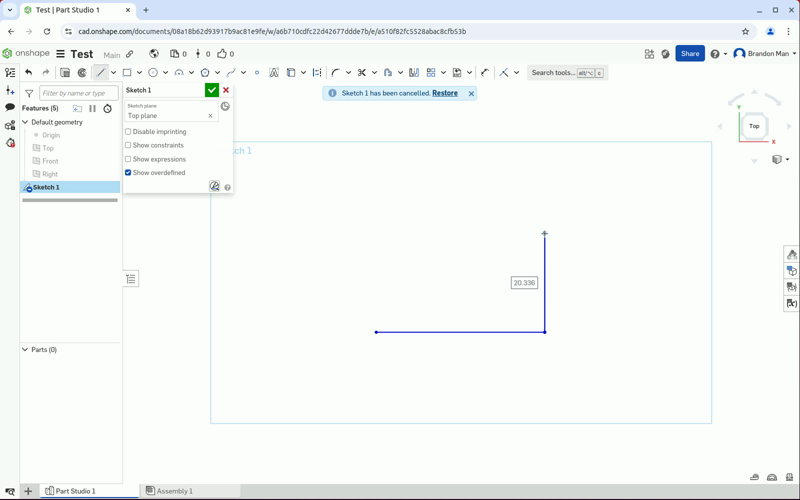
mouse_move(574, 233)
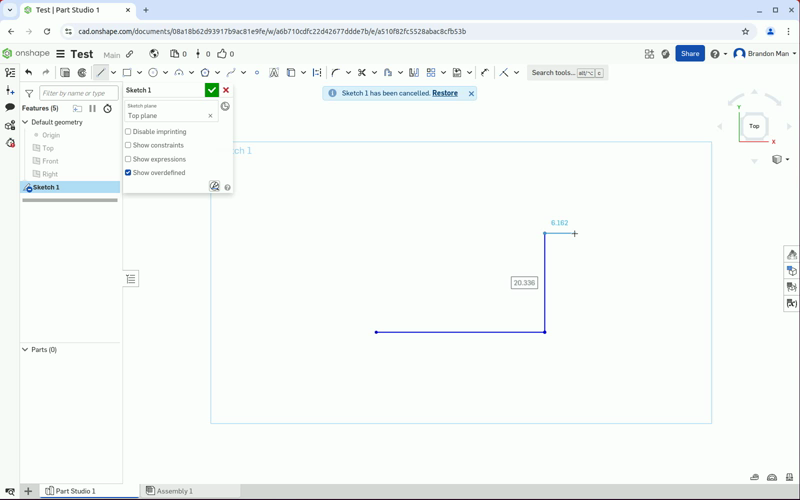
mouse_move(544, 220)
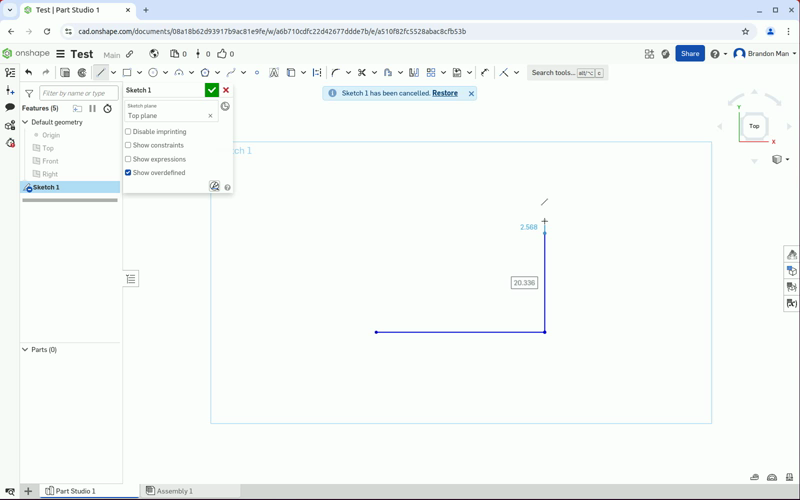
click(544, 220)
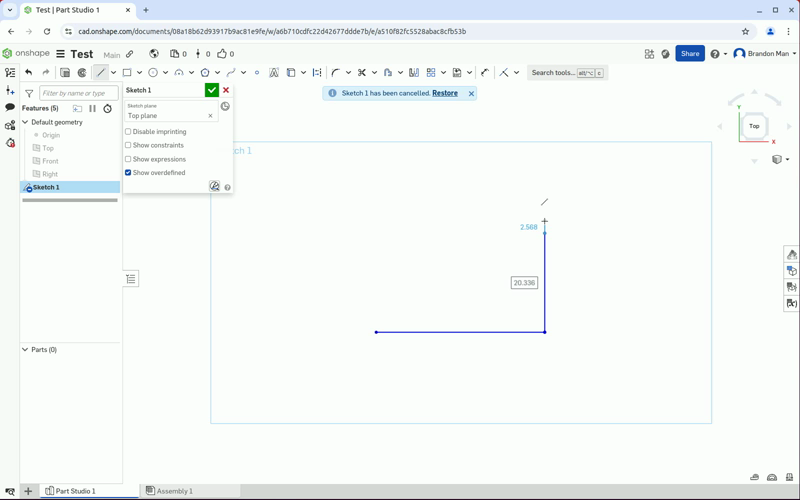
key_up(shift)
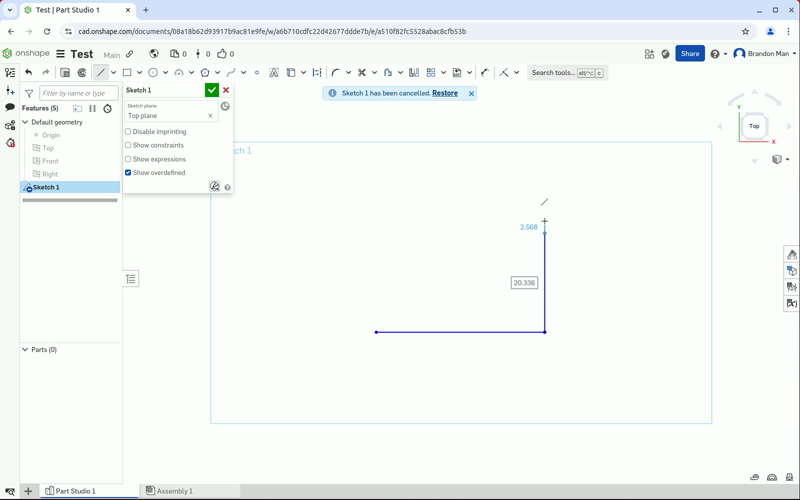
key_down(shift)
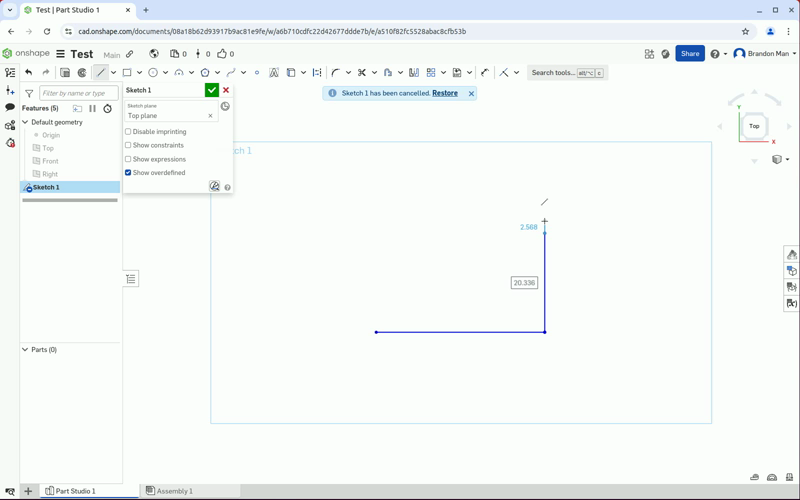
mouse_move(376, 220)
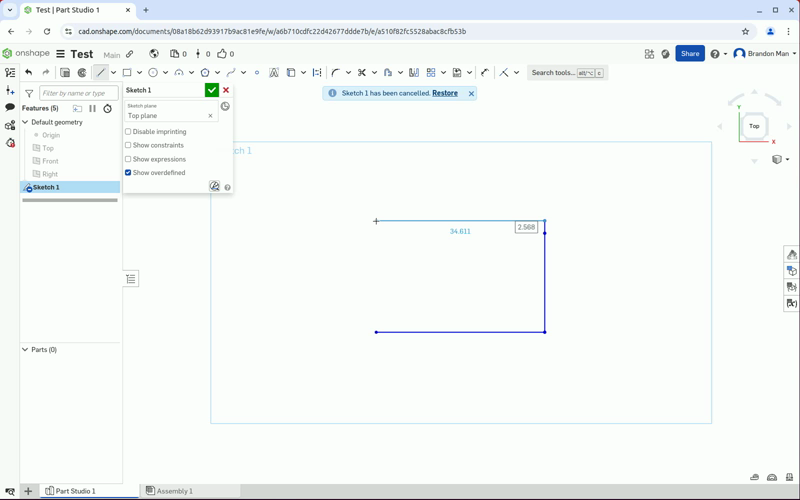
click(376, 220)
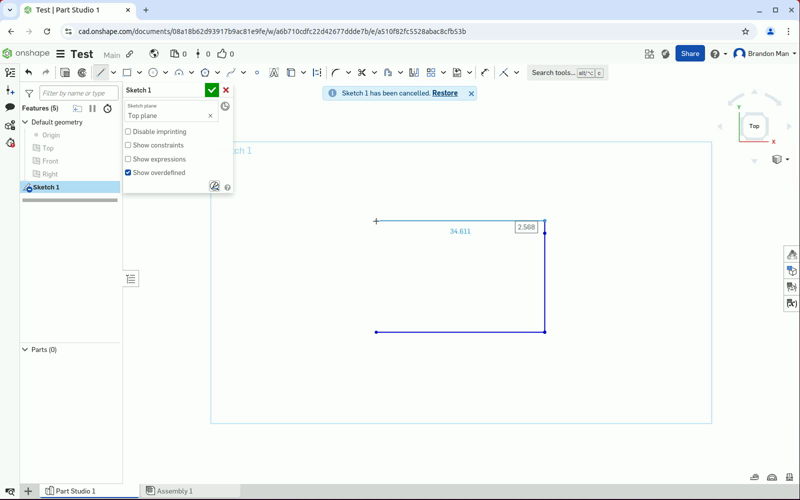
key_up(shift)
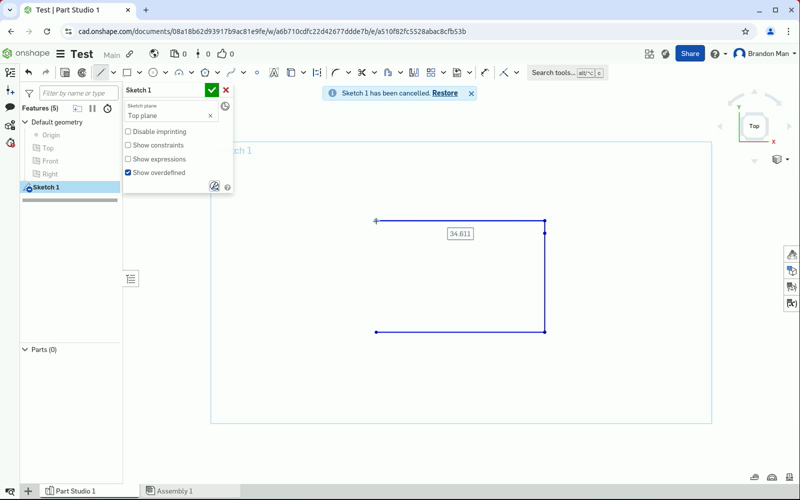
key_down(shift)
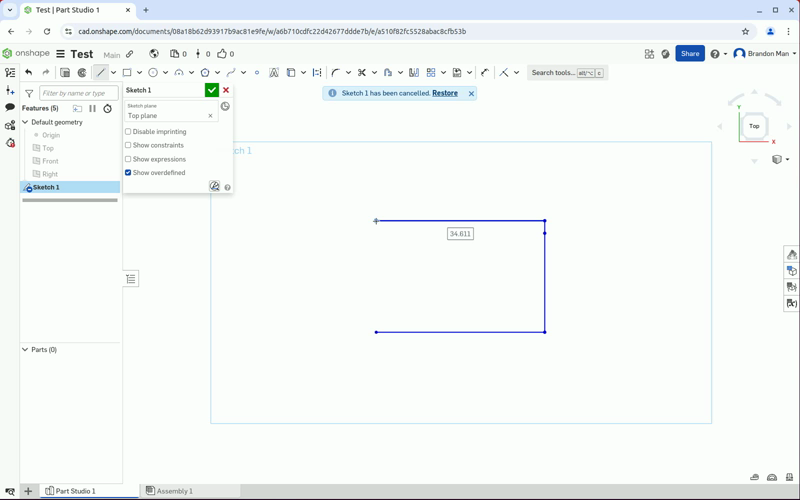
mouse_move(406, 220)
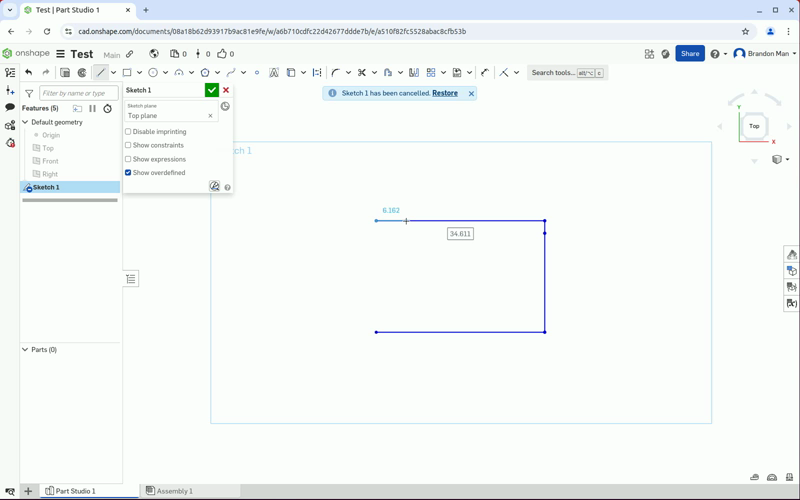
mouse_move(376, 233)
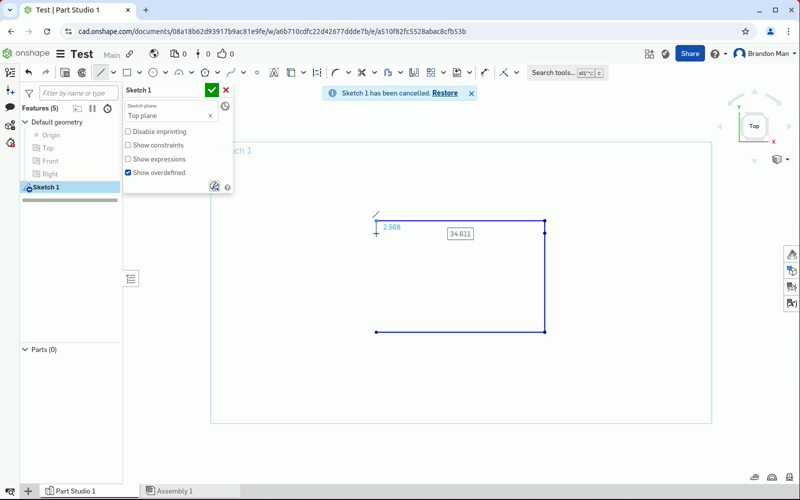
click(376, 233)
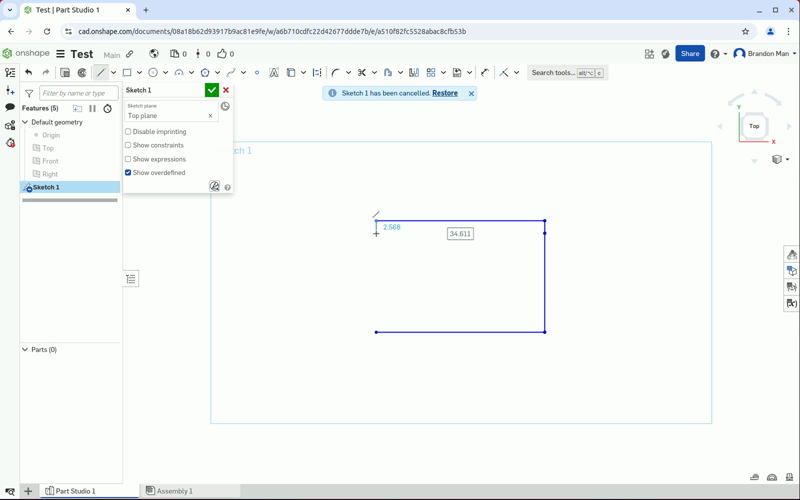
key_up(shift)
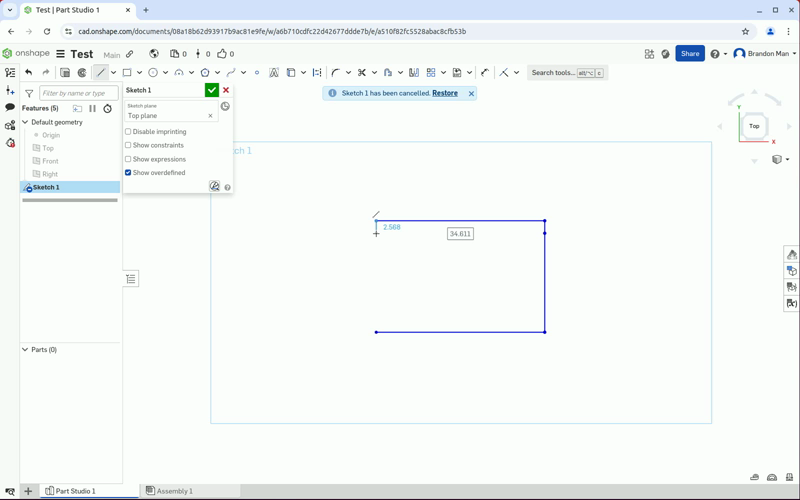
key_down(shift)
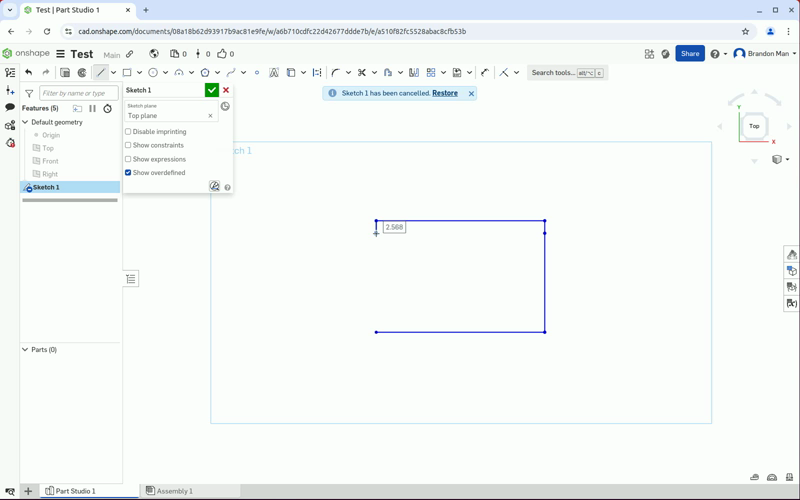
mouse_move(376, 332)
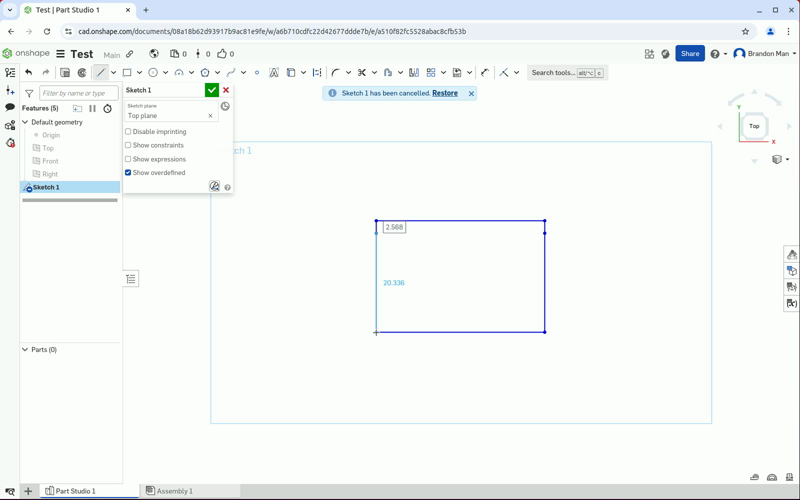
key_up(shift)
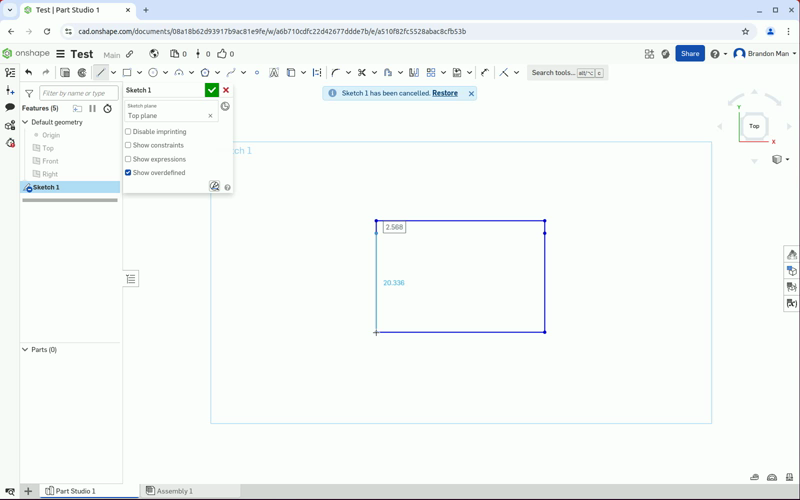
click(376, 332)
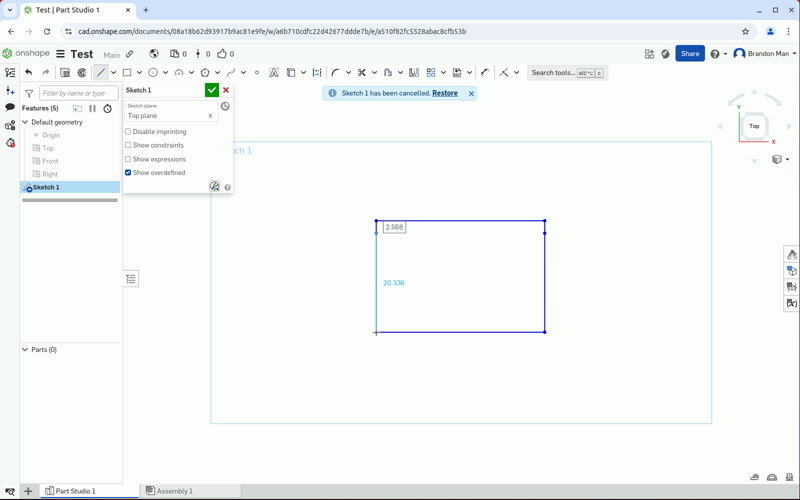
key(esc)
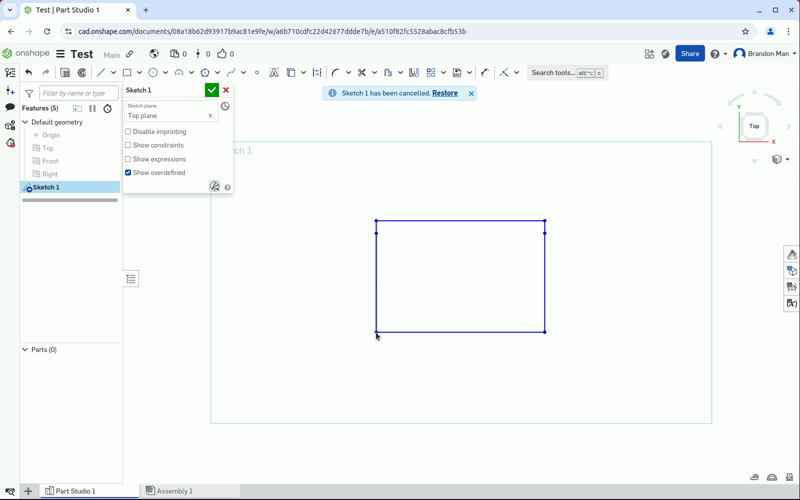
mouse_move(430, 251)
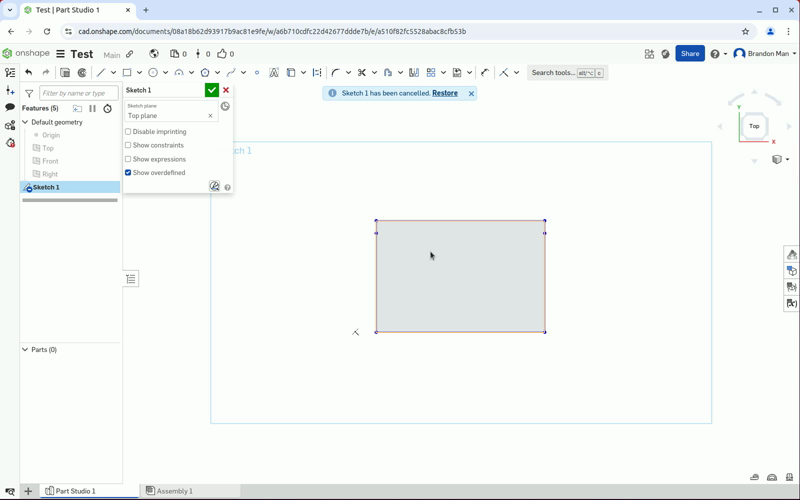
click(430, 251)
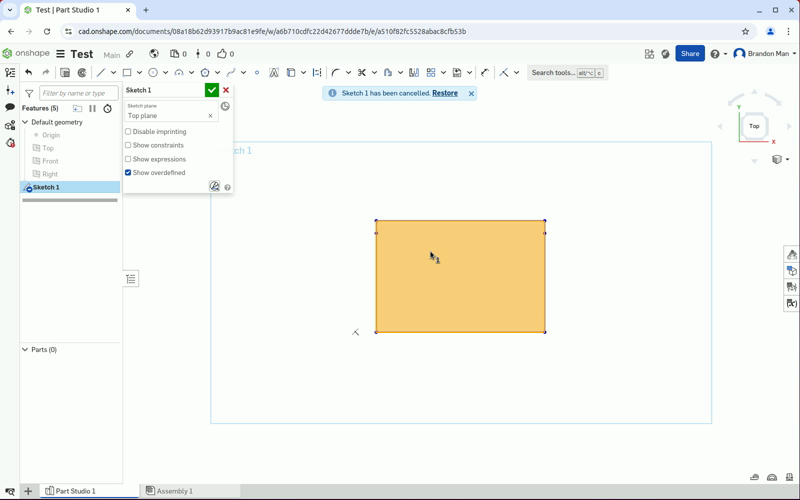
mouse_move(73, 352)
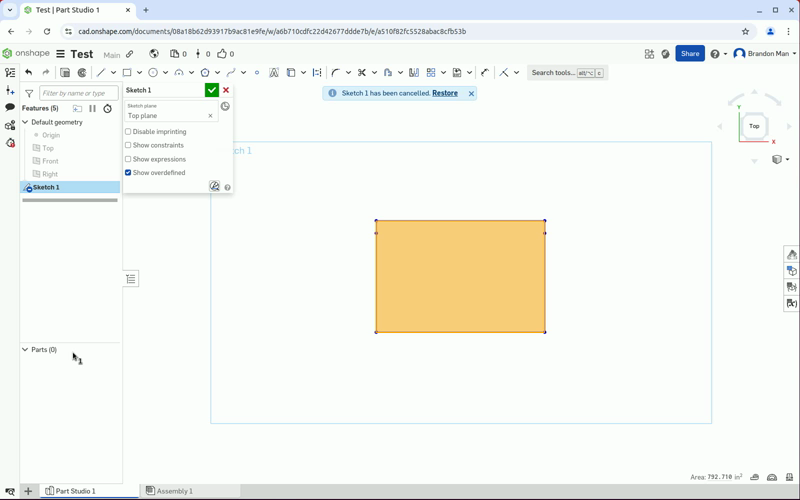
key(shift+y)
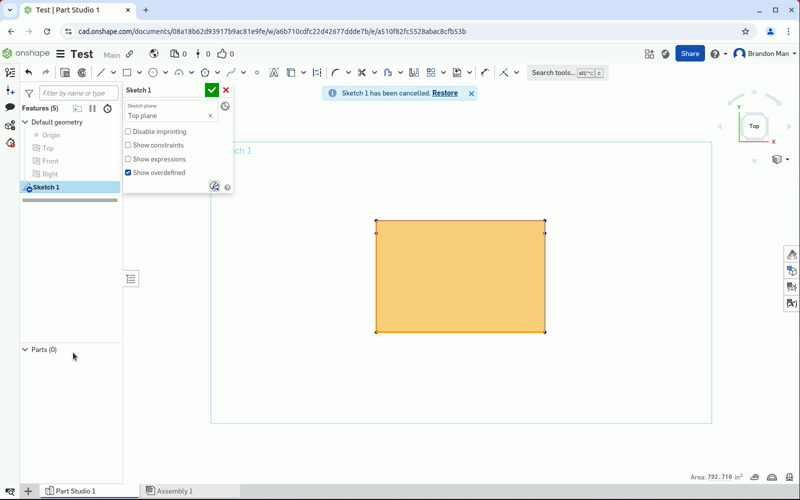
key(shift+e)
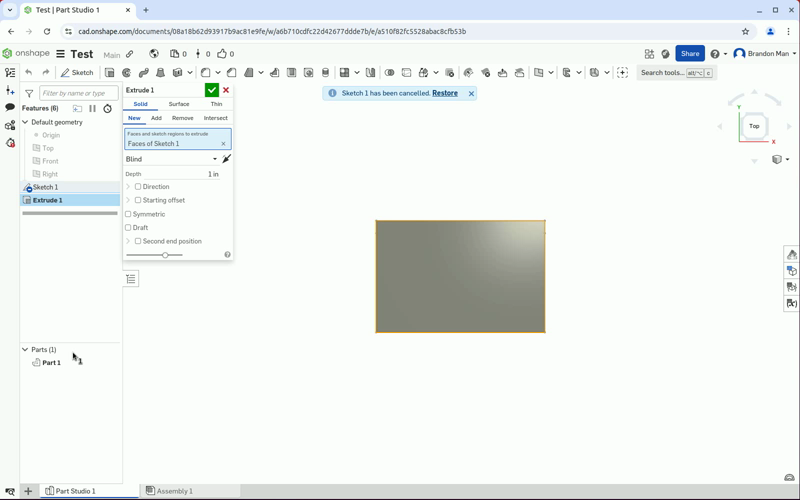
mouse_move(143, 106)
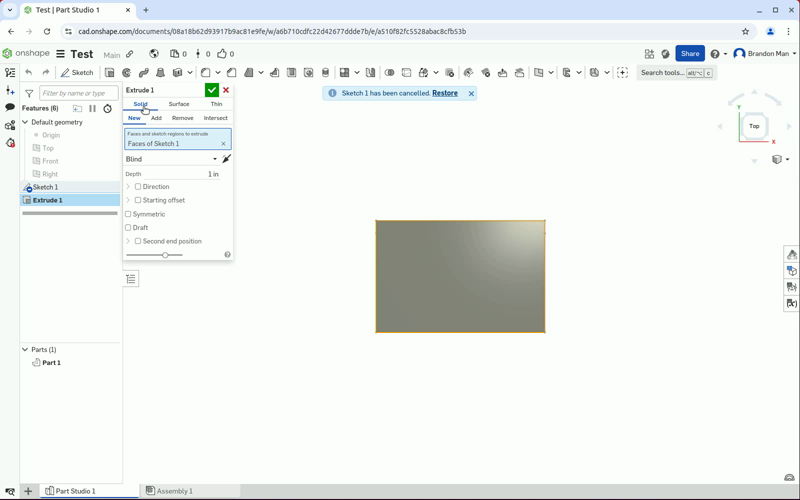
click(143, 106)
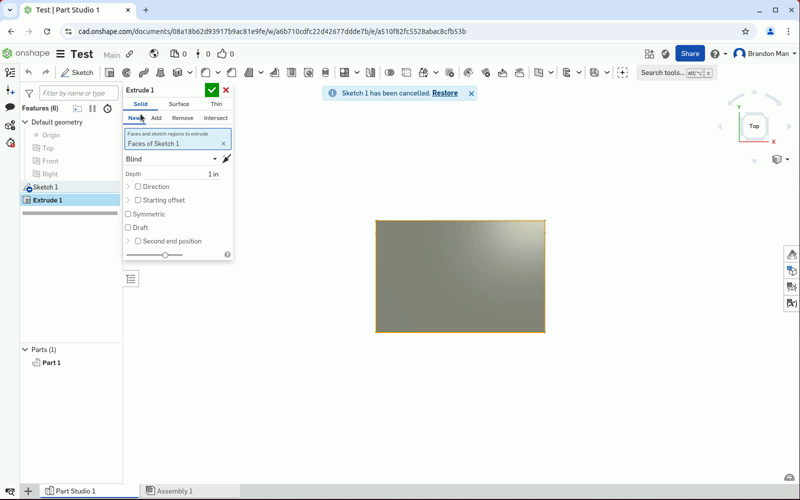
mouse_move(137, 120)
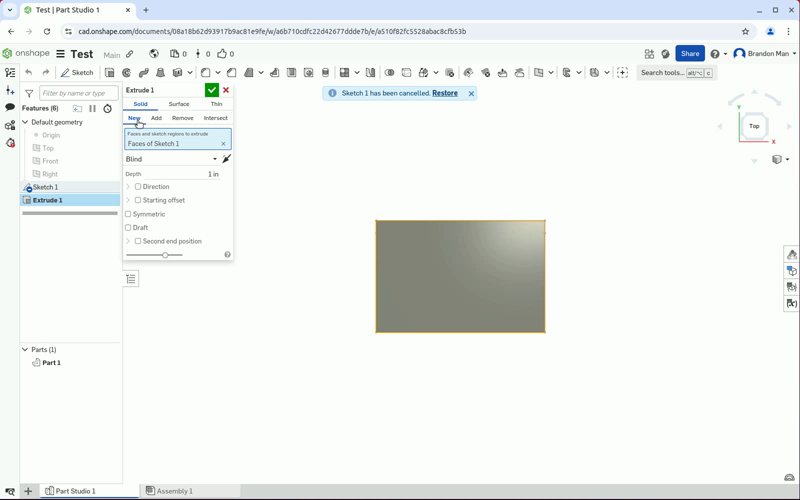
click(137, 120)
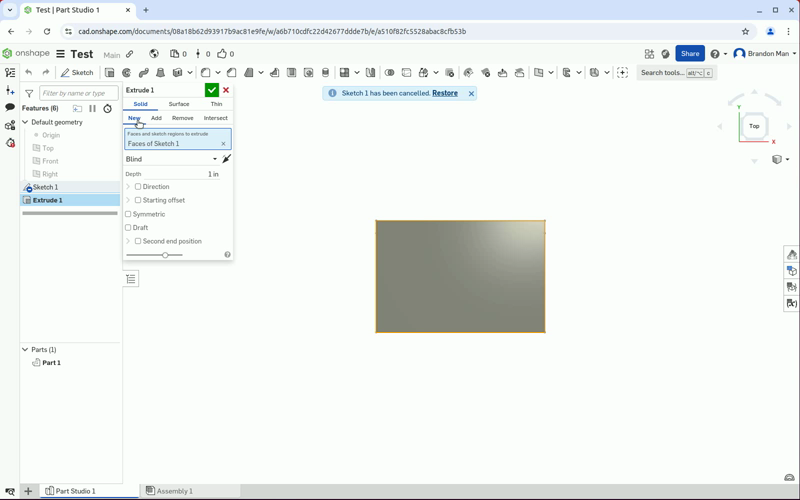
key(tab, 4)
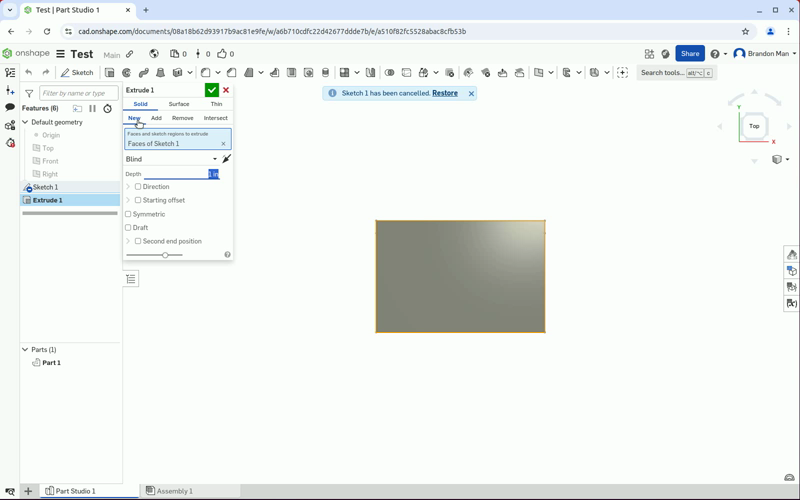
text(0.241)
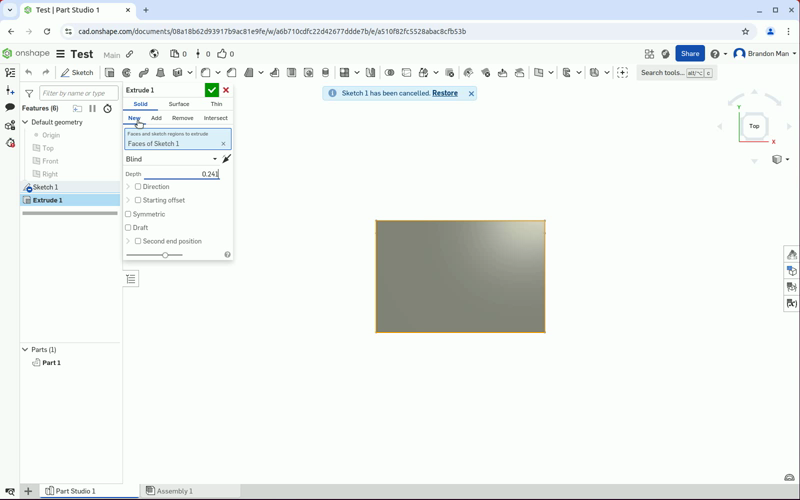
key(enter)
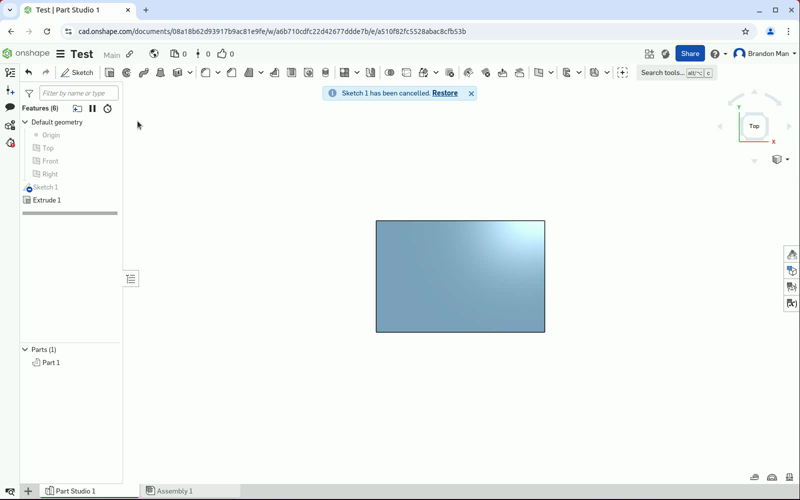
key(shift+h)
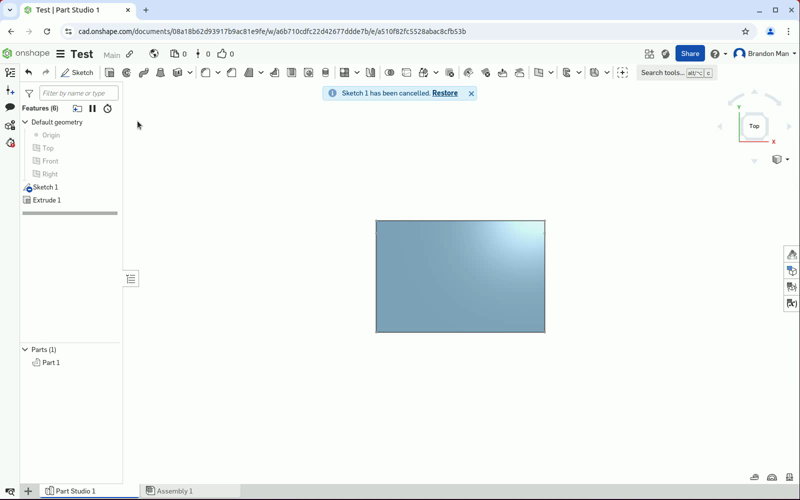
key(shift+h)
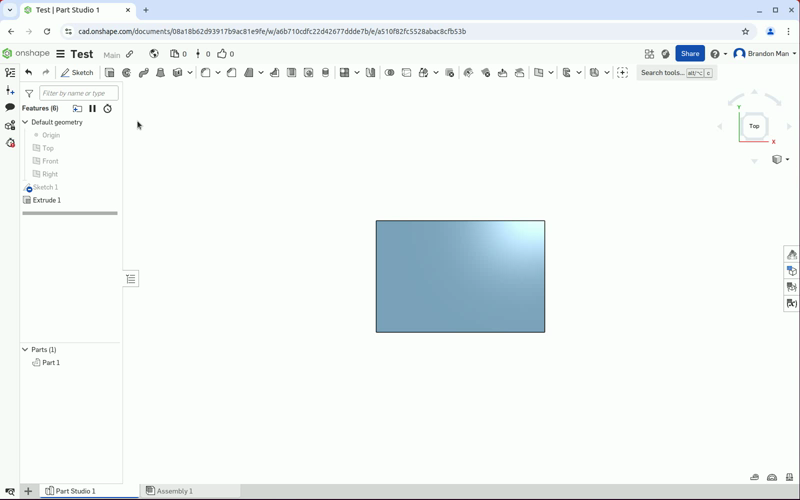
mouse_move(73, 189)
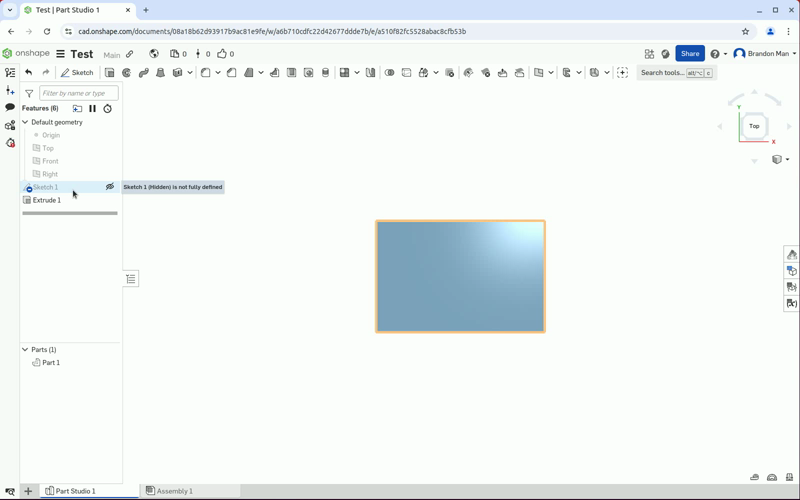
click(73, 189)
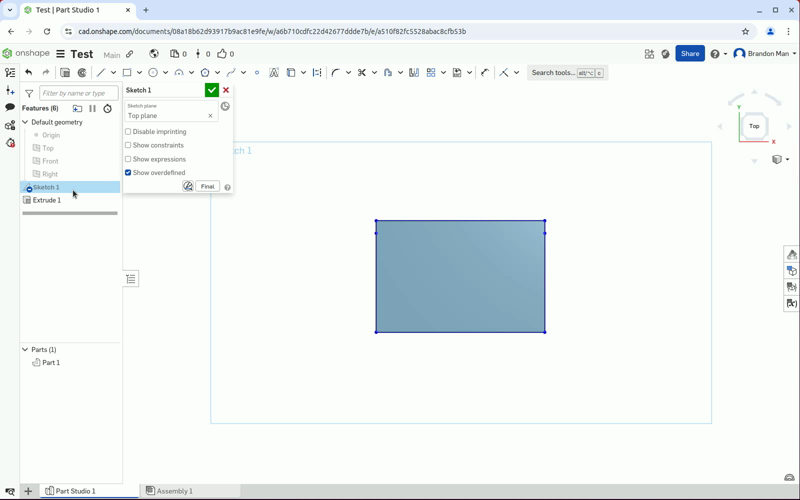
mouse_move(229, 92)
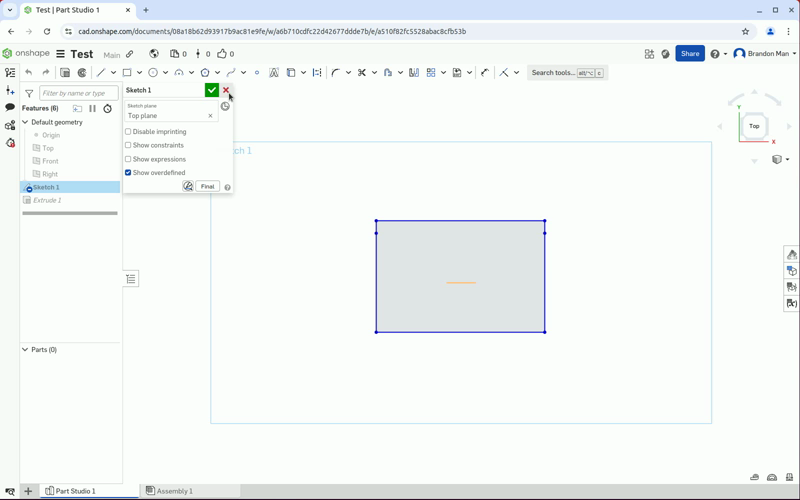
click(229, 92)
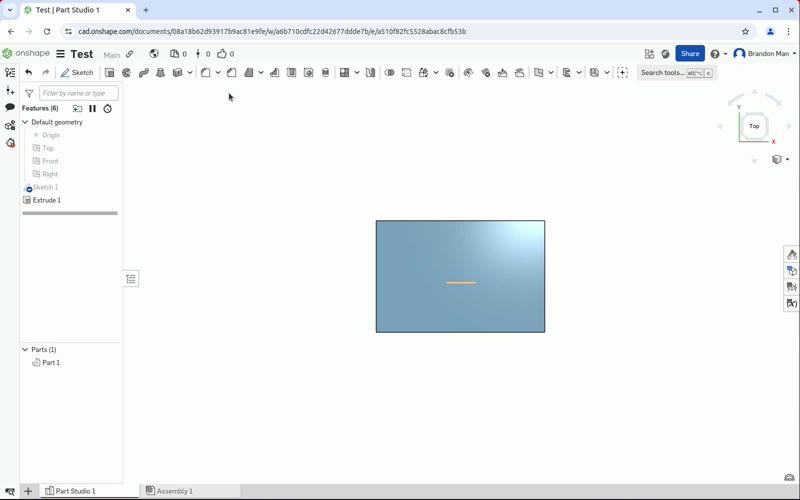
mouse_move(541, 75)
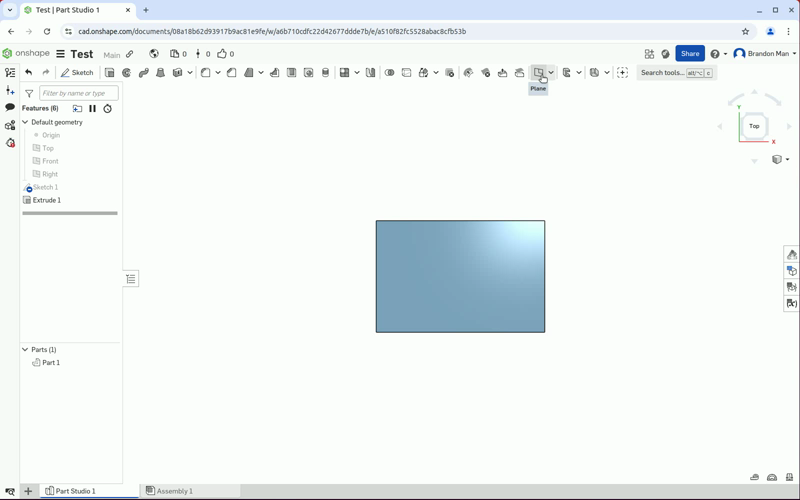
click(541, 75)
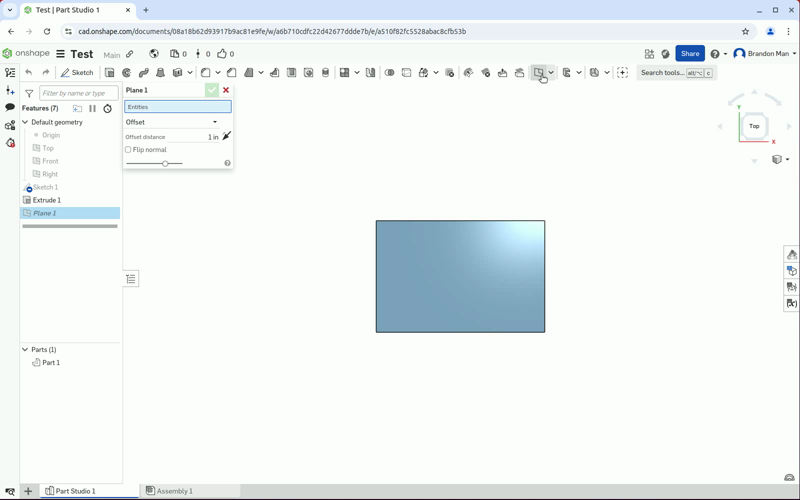
mouse_move(73, 150)
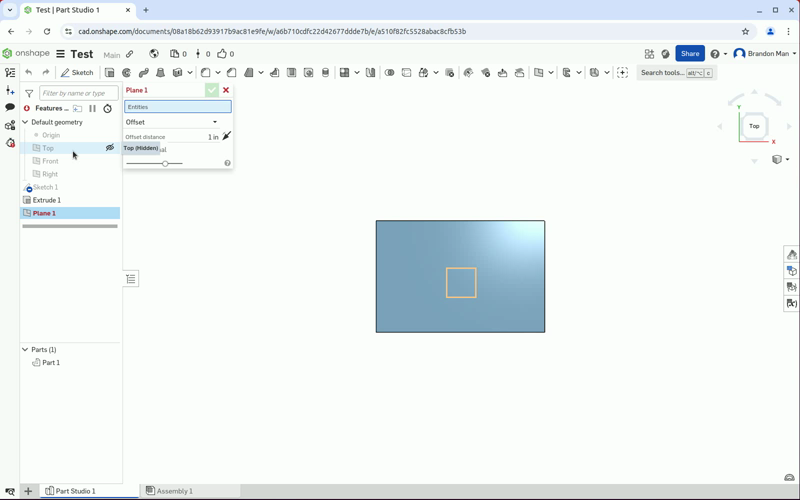
click(73, 150)
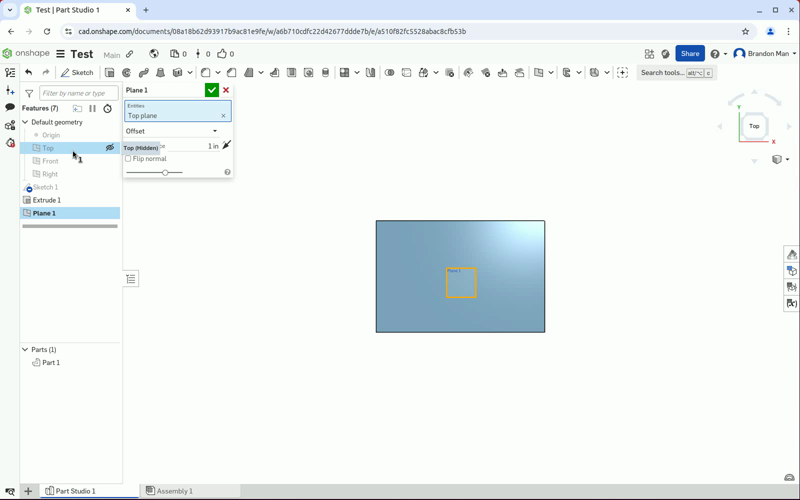
key(tab, 2)
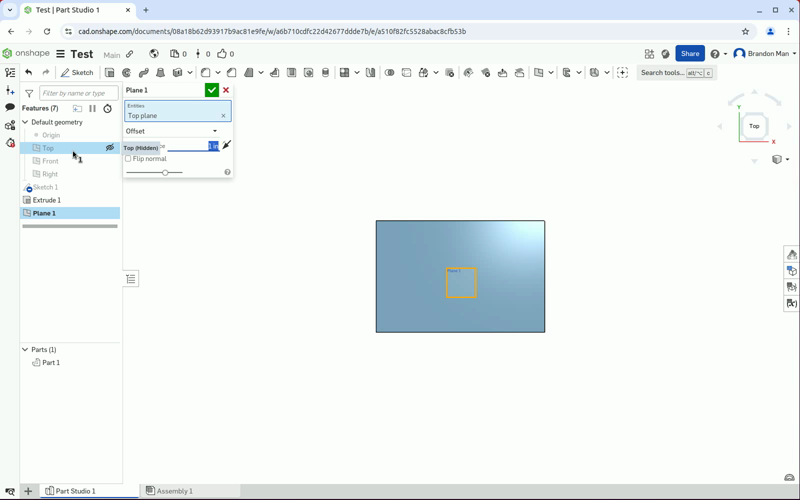
text(0.246)
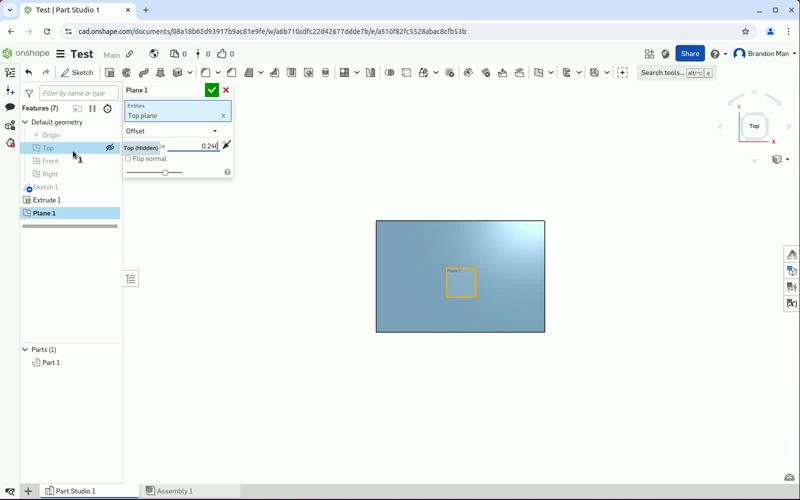
key(enter, 2)
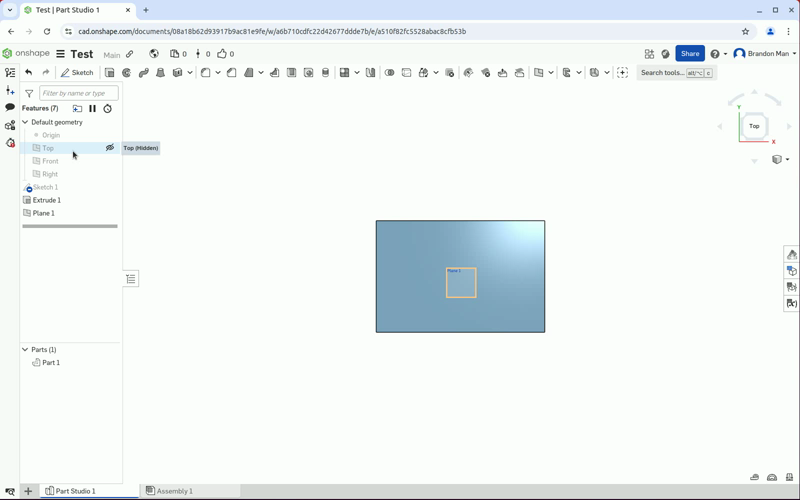
key(shift+s)
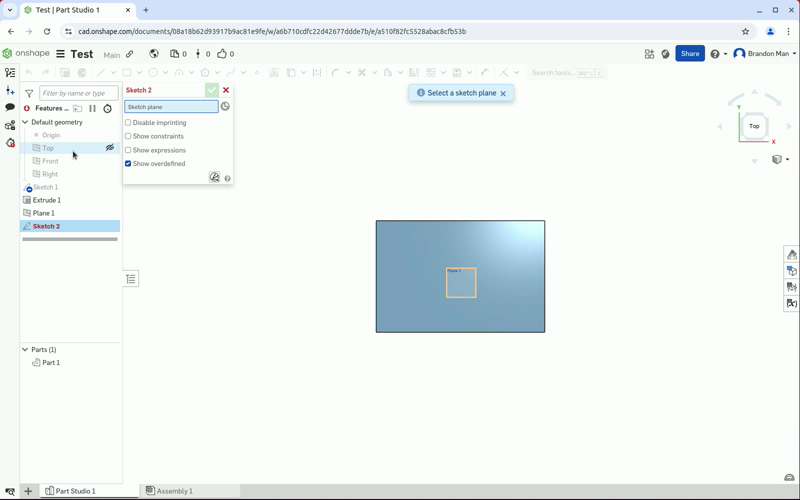
mouse_move(73, 215)
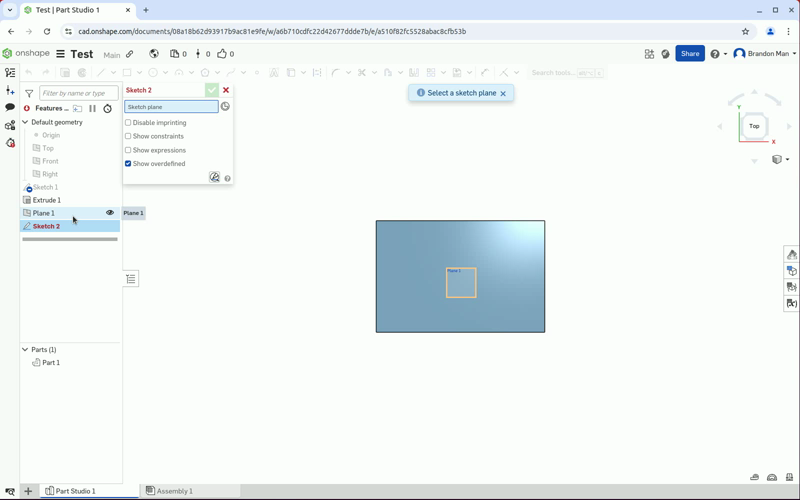
click(73, 215)
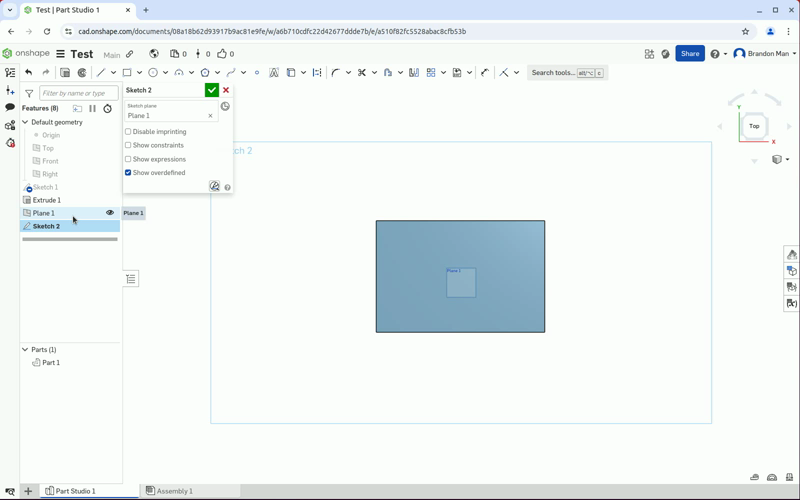
mouse_move(73, 352)
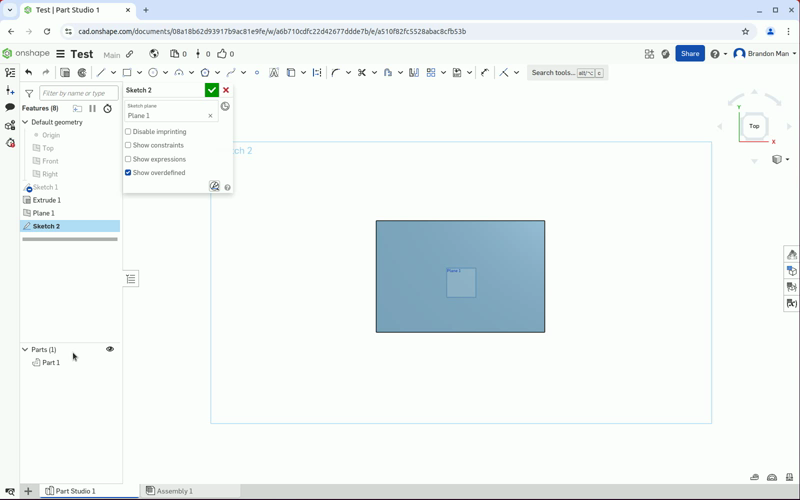
key(y)
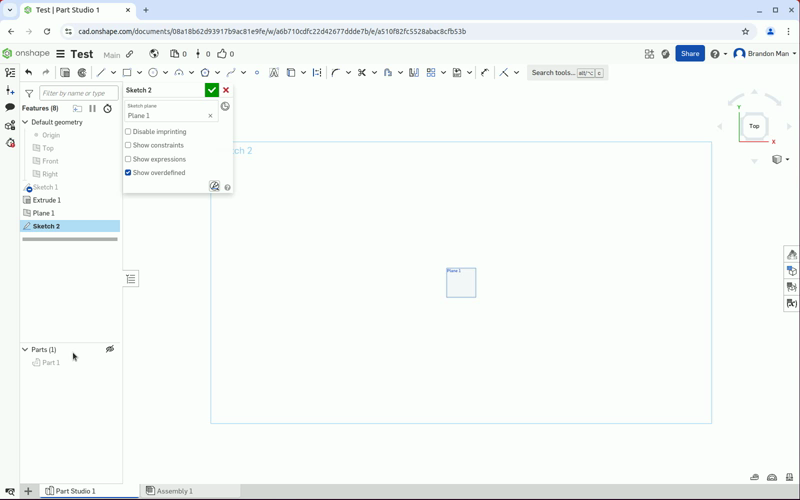
key(l)
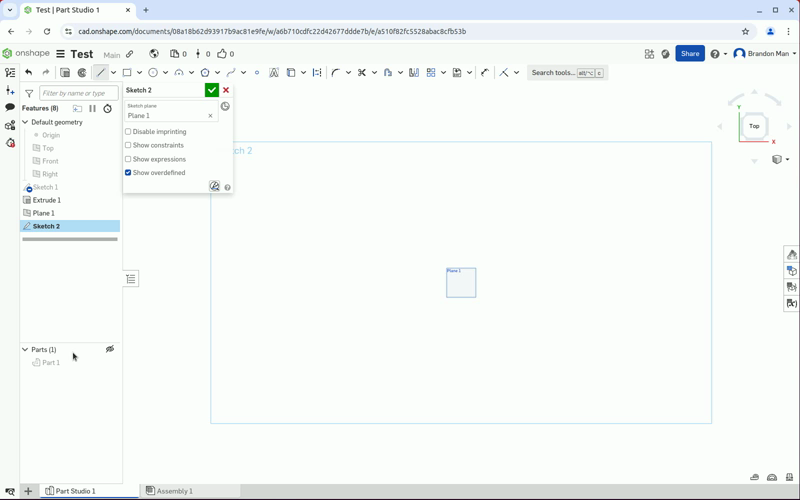
key_down(shift)
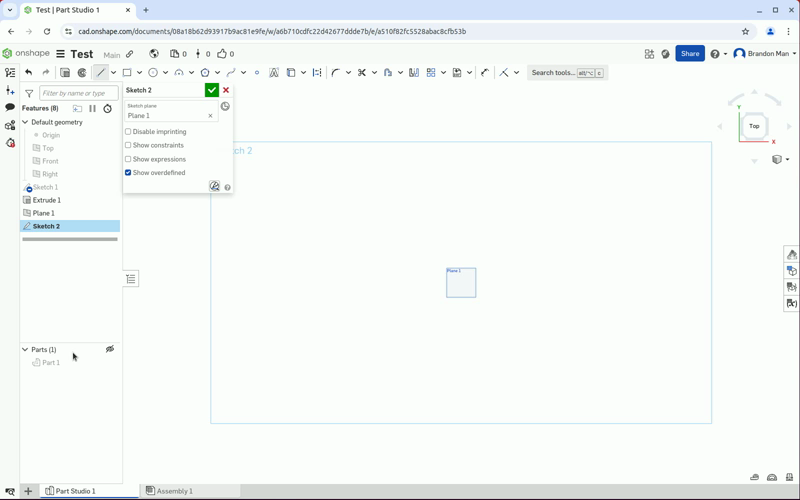
mouse_move(376, 332)
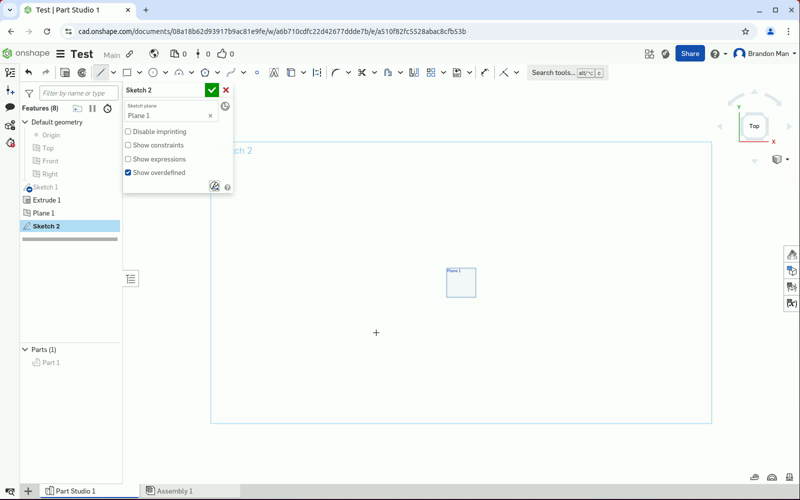
click(376, 332)
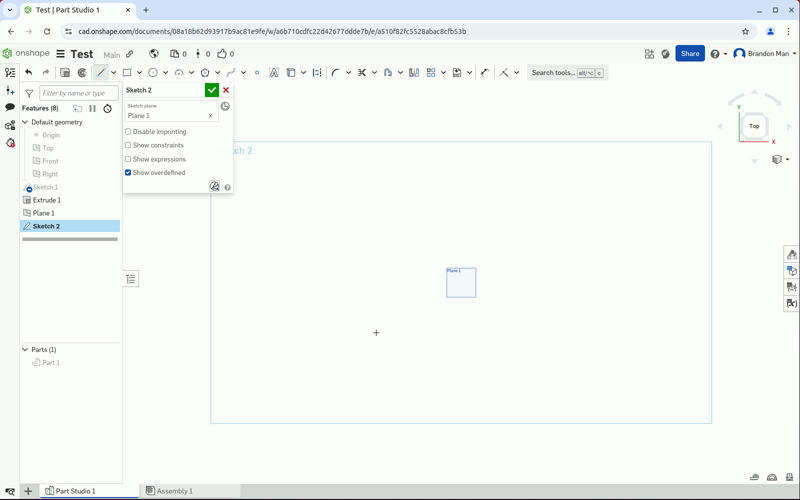
key_up(shift)
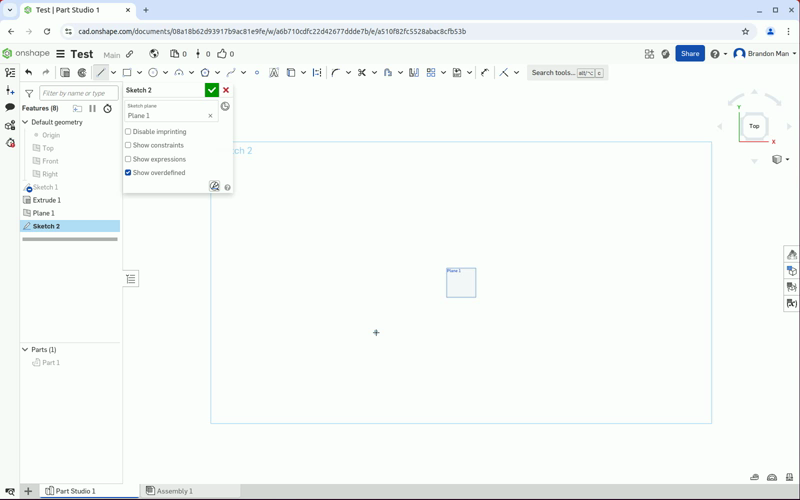
key_down(shift)
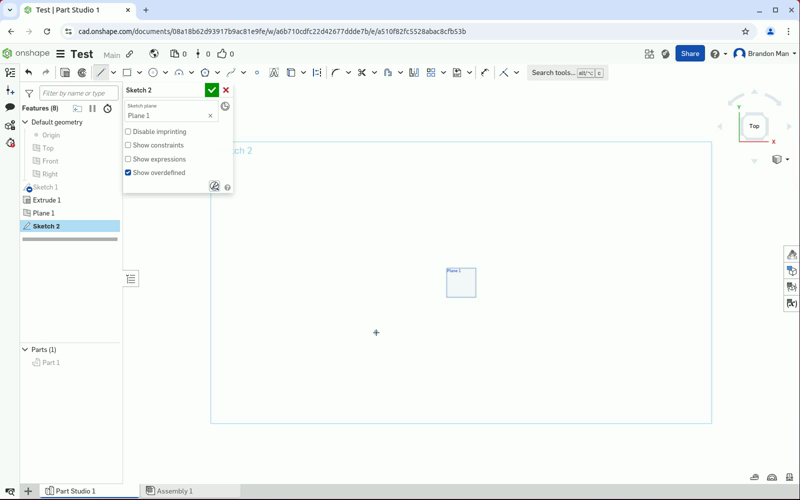
mouse_move(544, 332)
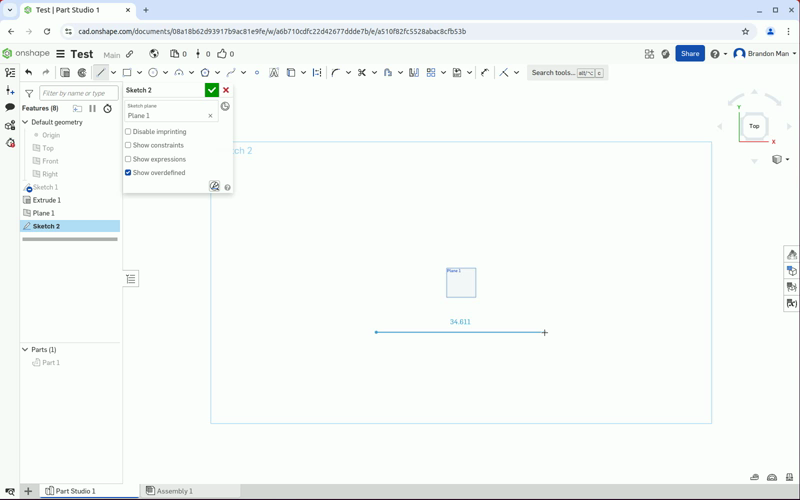
click(544, 332)
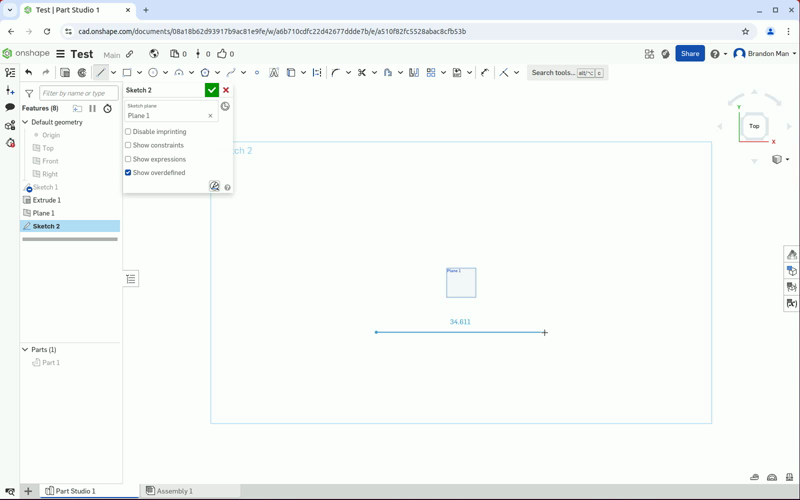
key_up(shift)
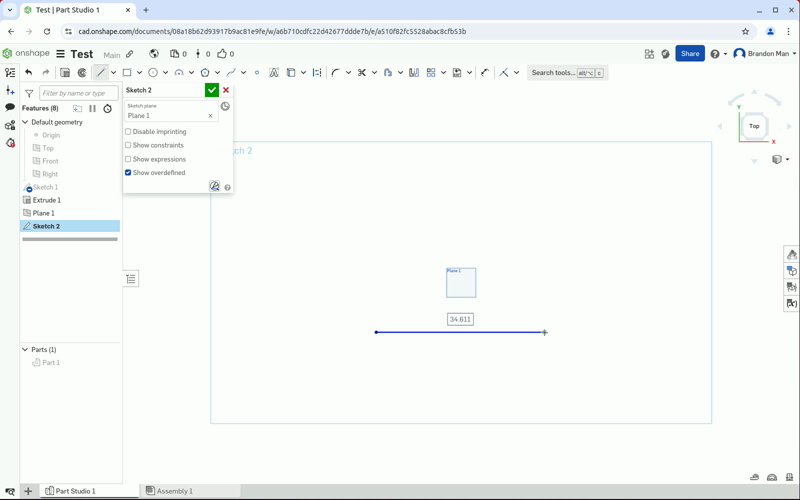
key_down(shift)
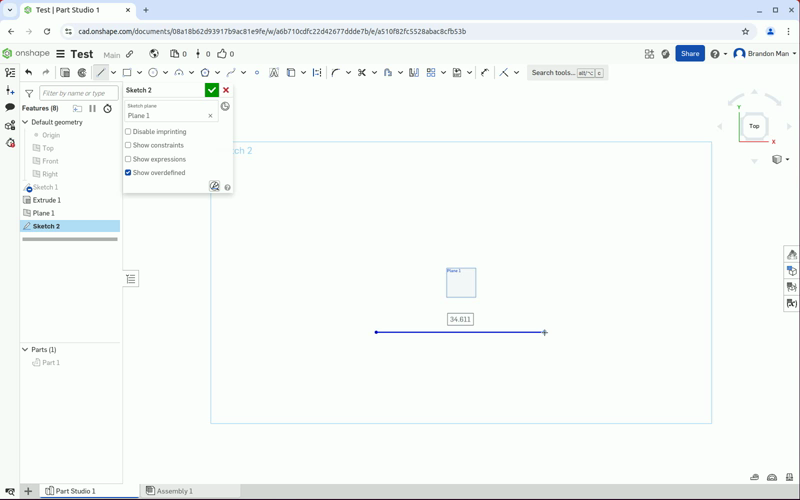
mouse_move(544, 220)
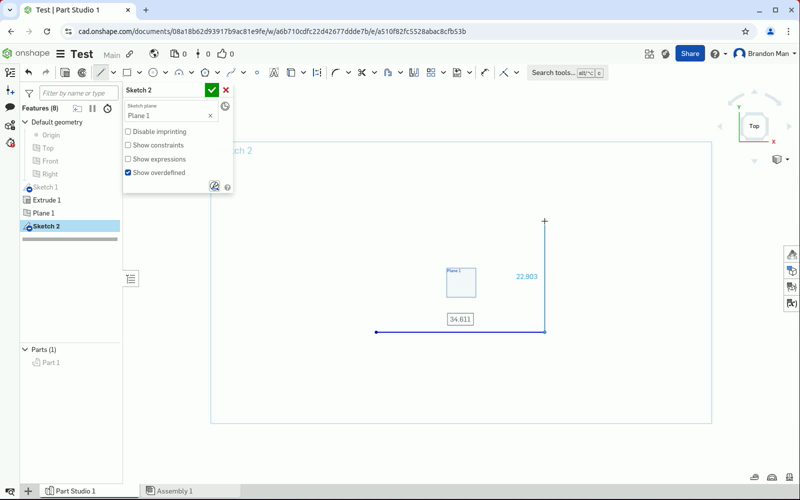
click(544, 220)
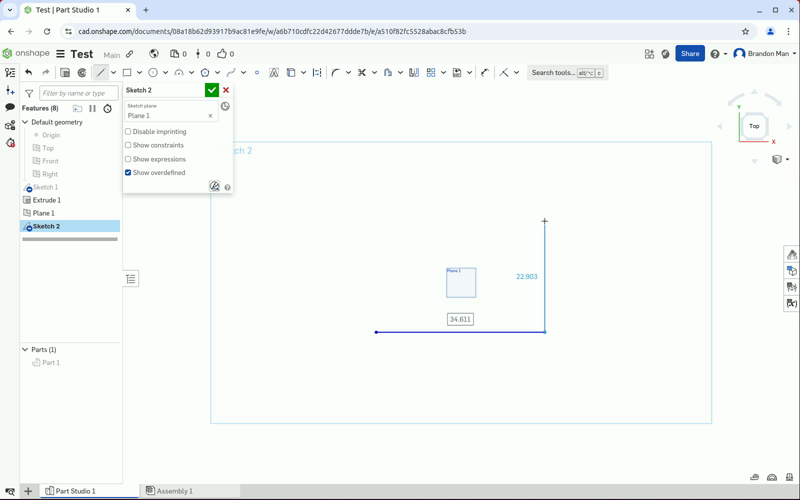
key_up(shift)
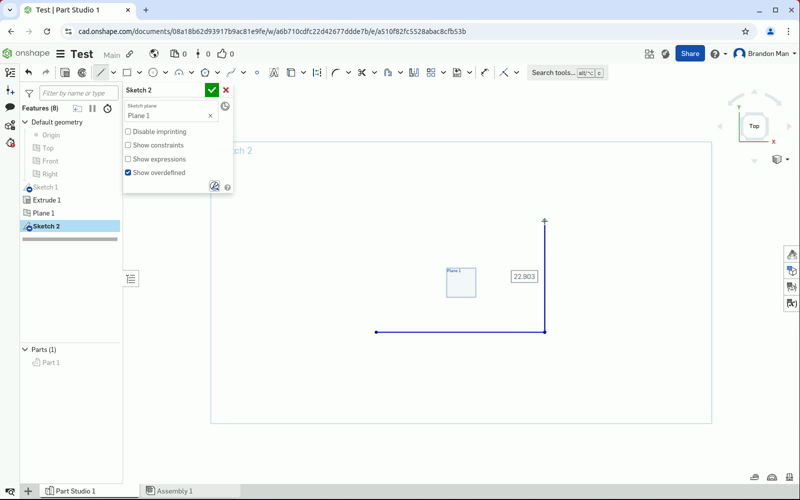
key_down(shift)
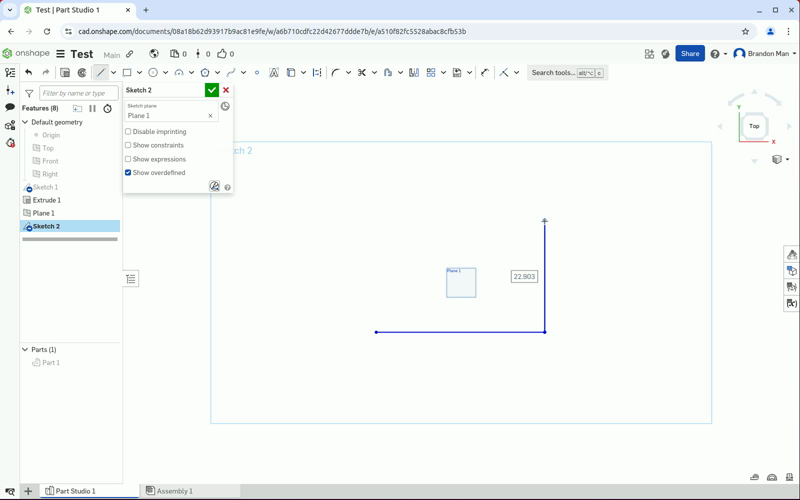
mouse_move(376, 220)
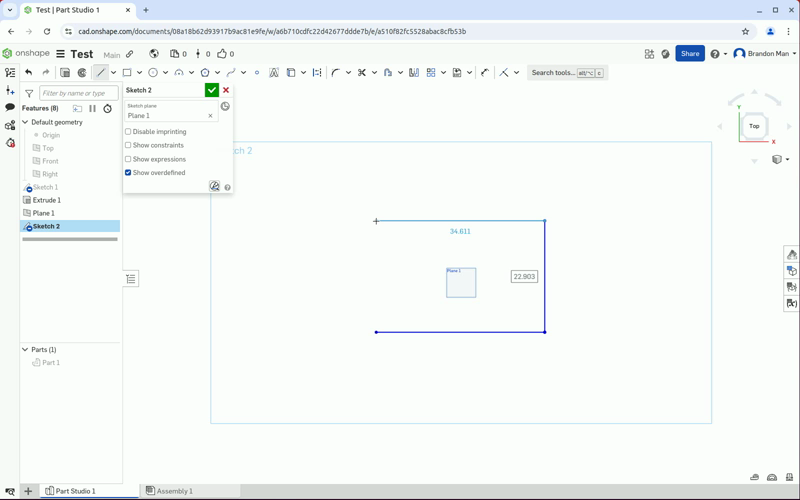
click(376, 220)
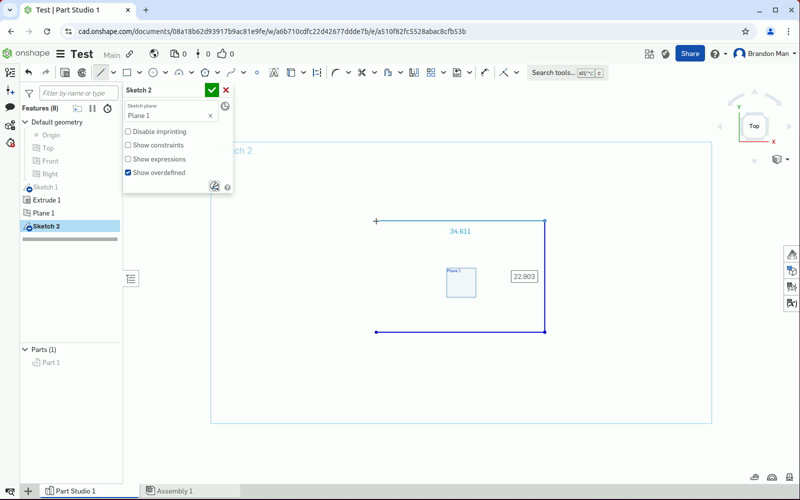
key_up(shift)
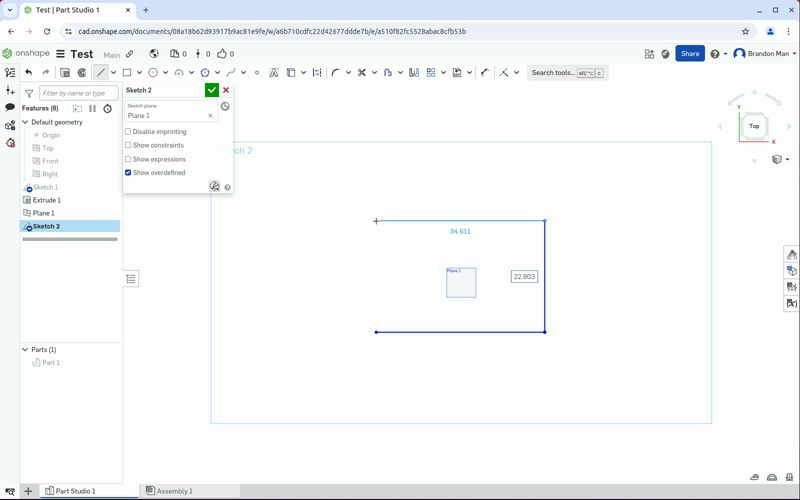
key_down(shift)
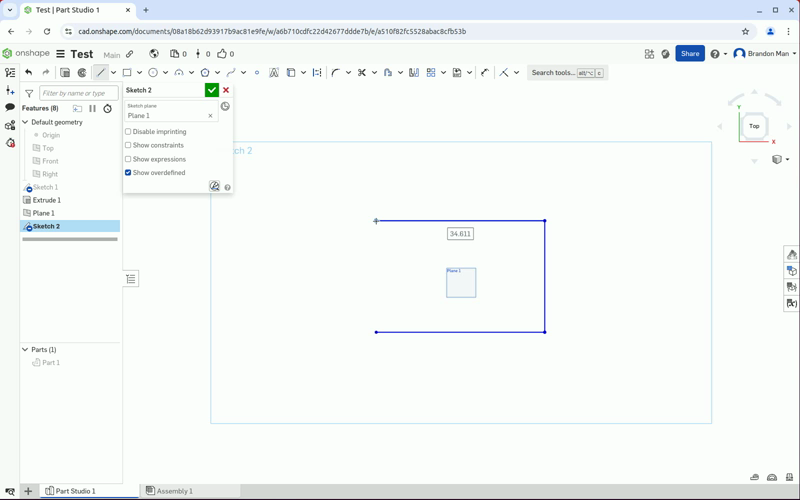
mouse_move(376, 332)
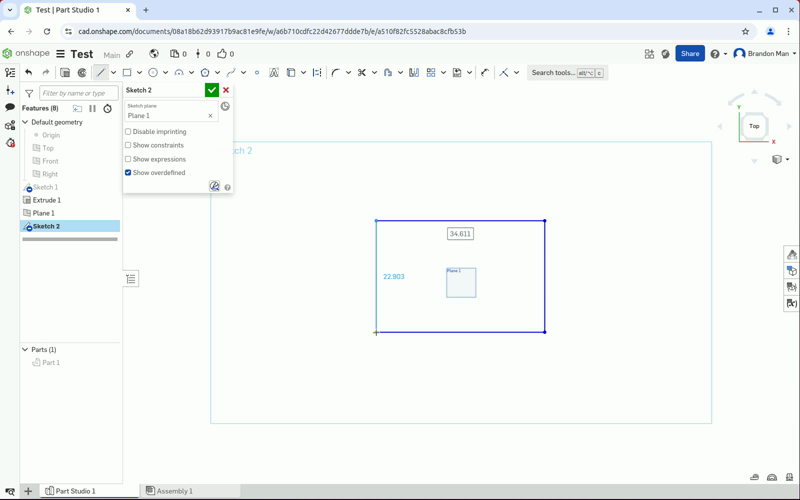
key_up(shift)
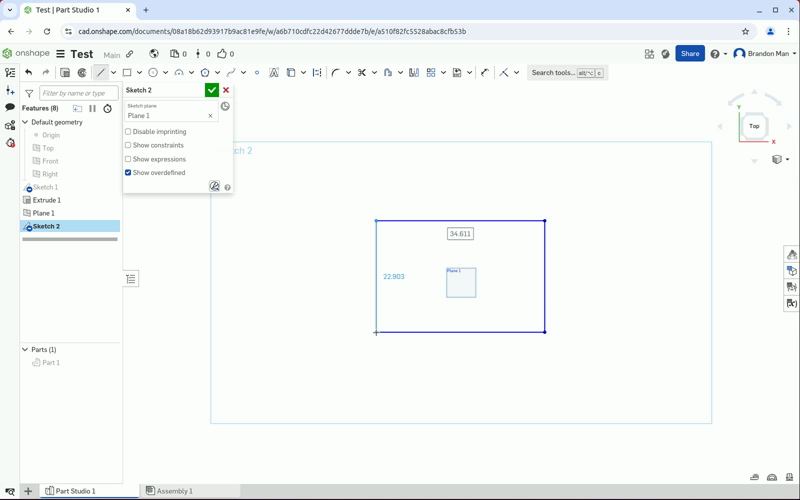
click(376, 332)
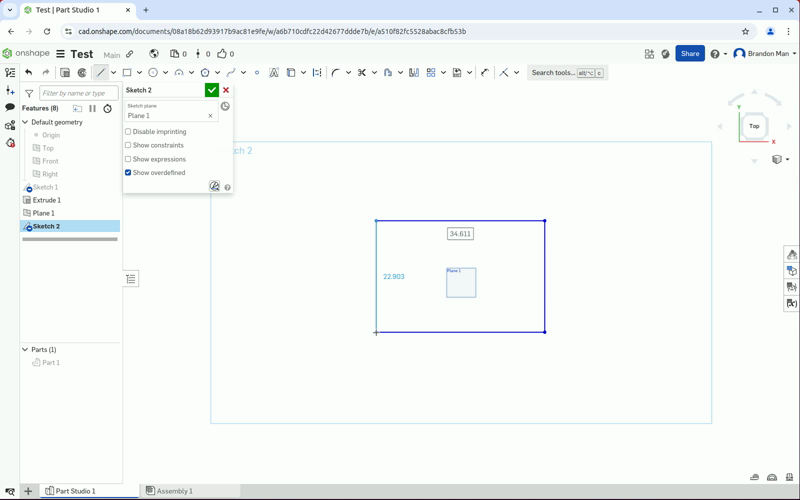
key(esc)
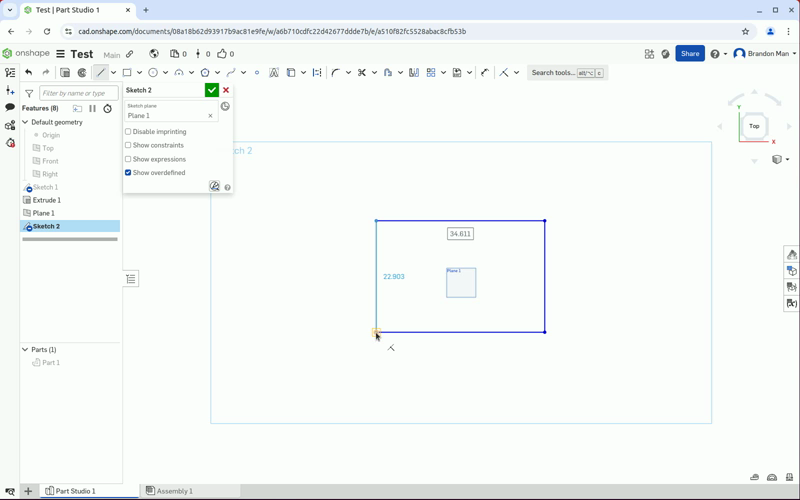
key(l)
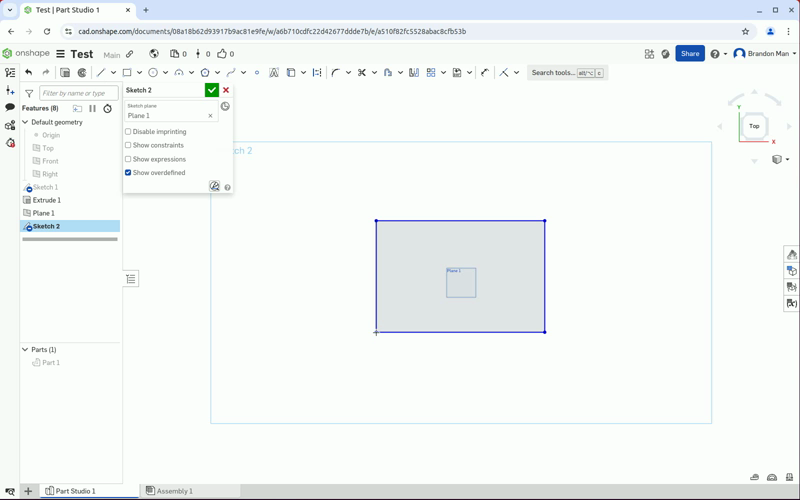
key_down(shift)
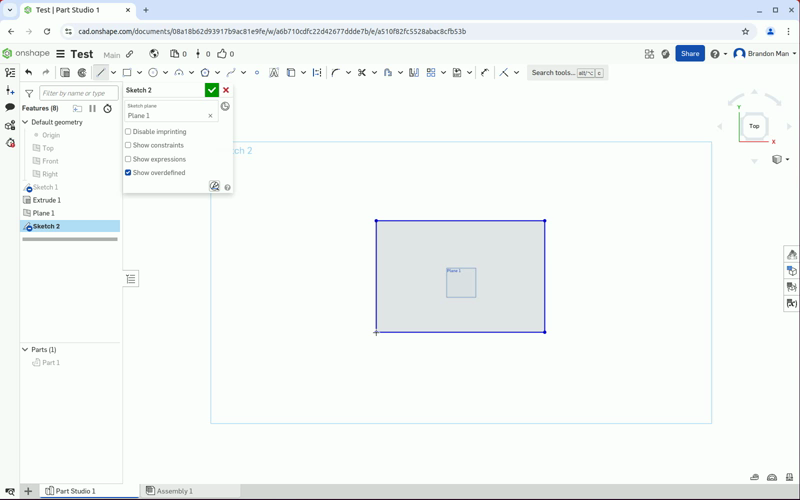
mouse_move(378, 330)
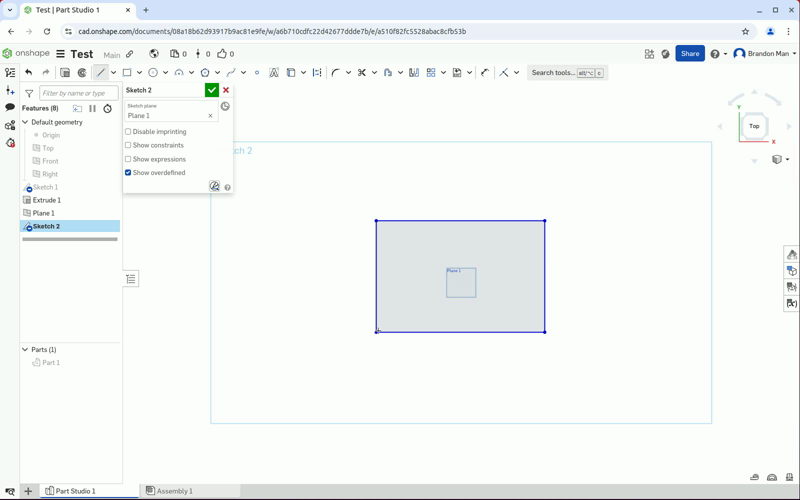
scroll(6)
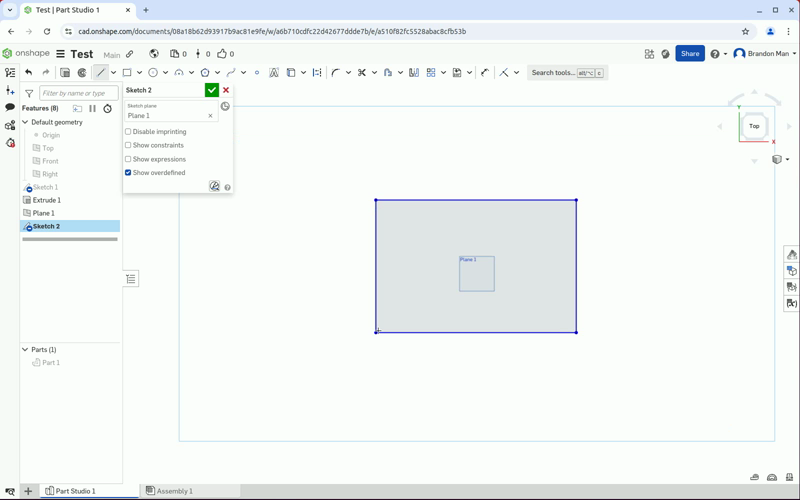
scroll(6)
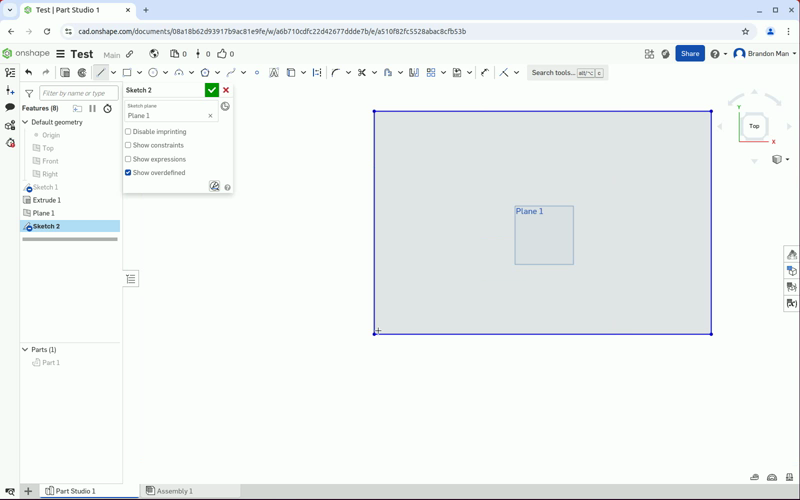
scroll(6)
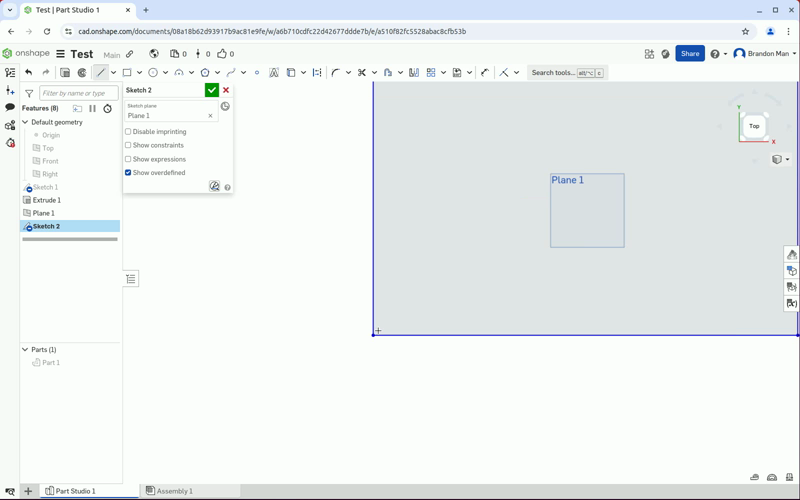
scroll(6)
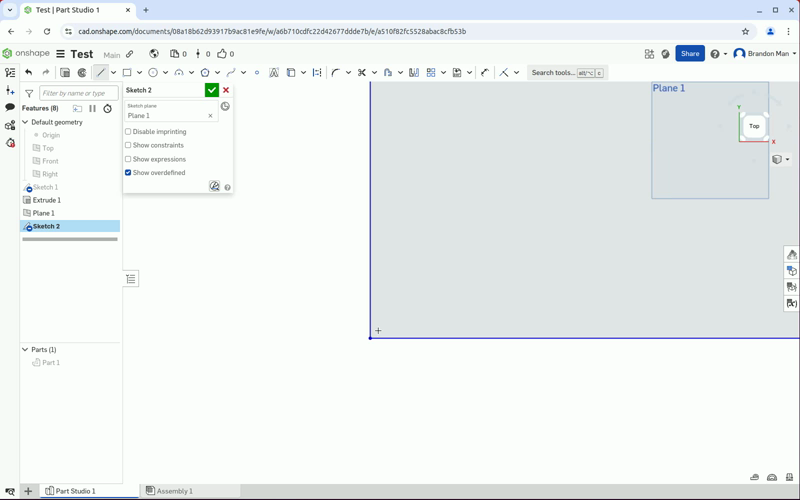
scroll(6)
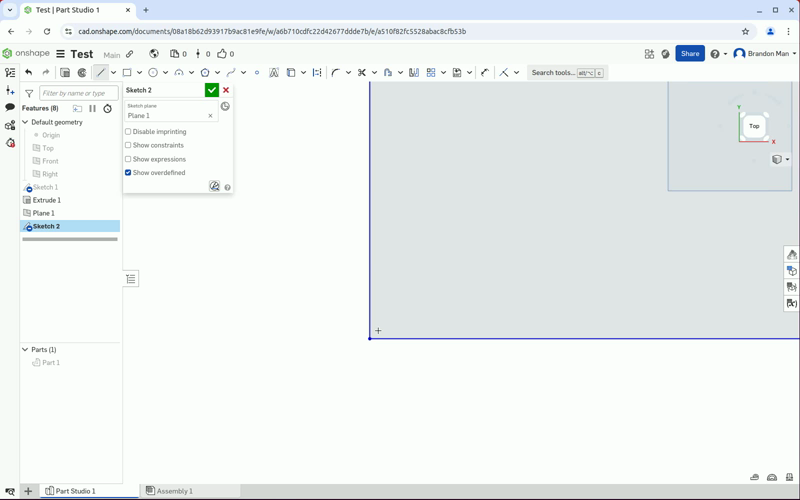
scroll(6)
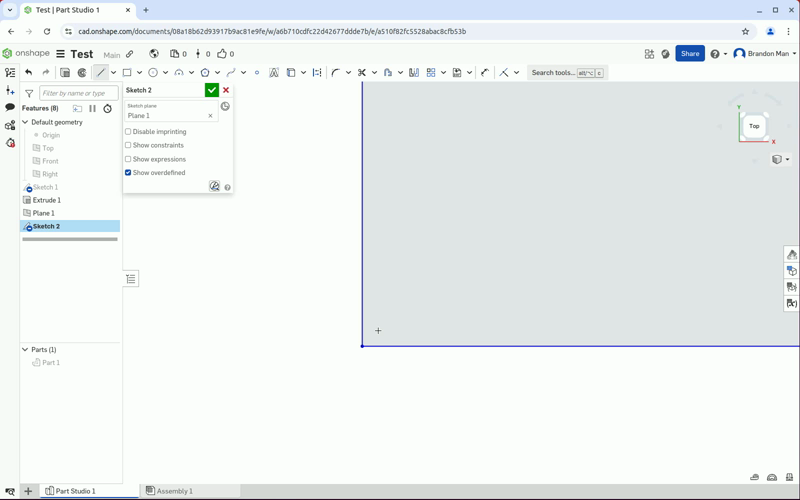
scroll(6)
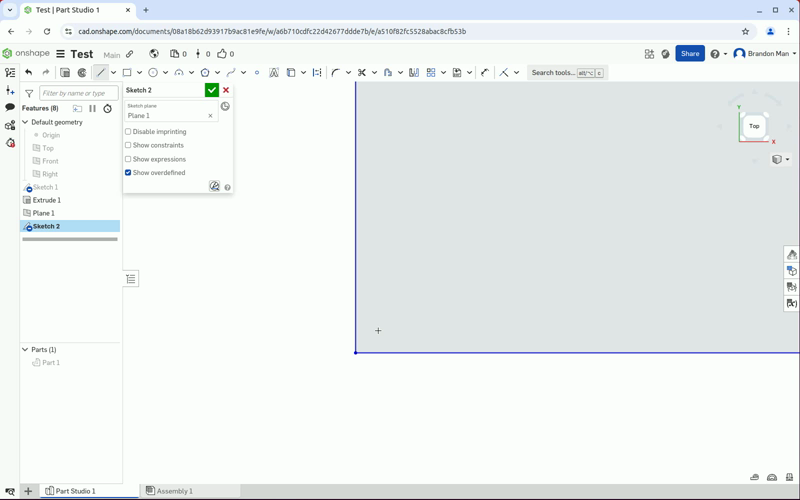
click(378, 330)
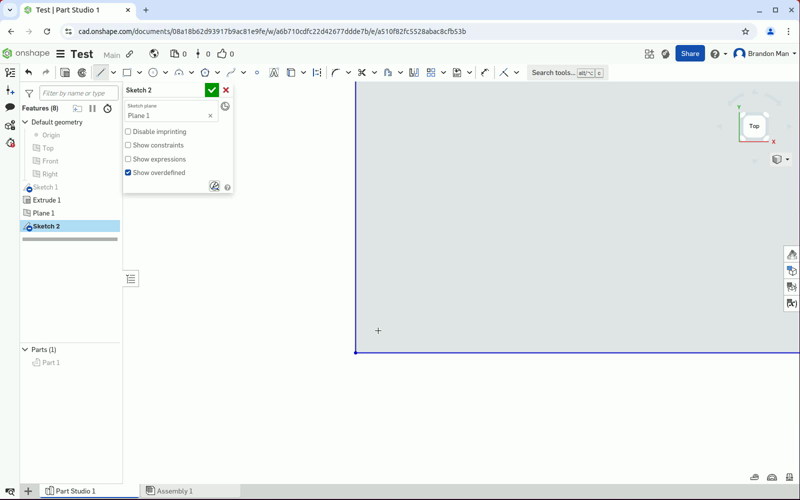
scroll(-6)
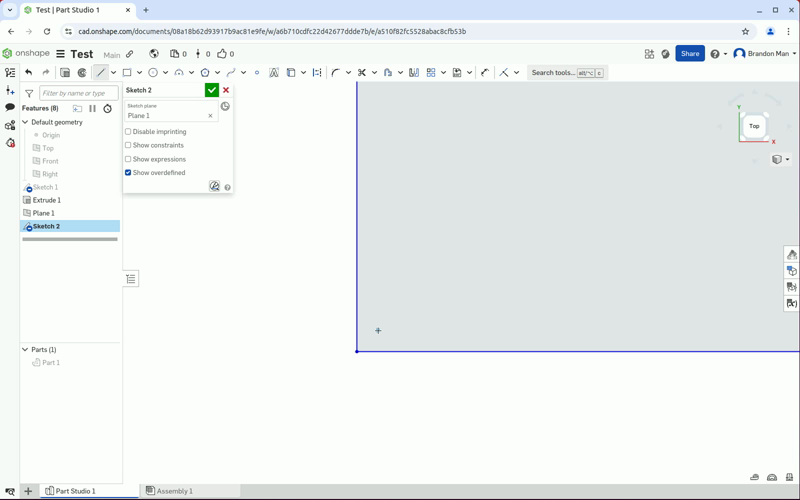
scroll(-6)
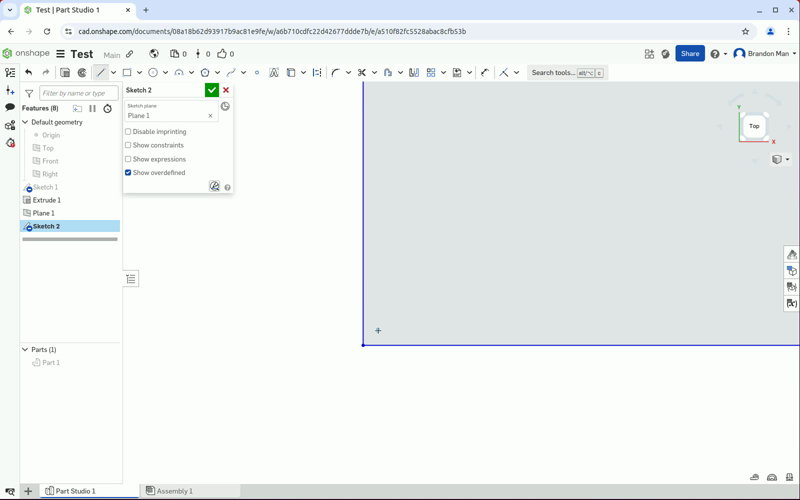
scroll(-6)
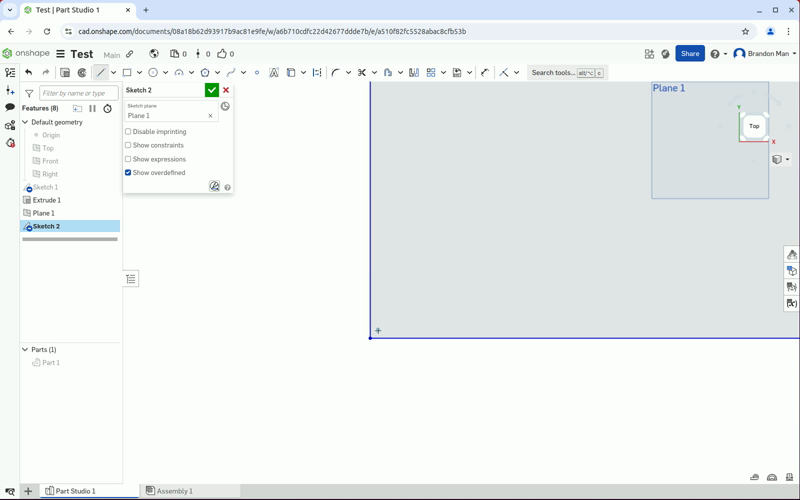
scroll(-6)
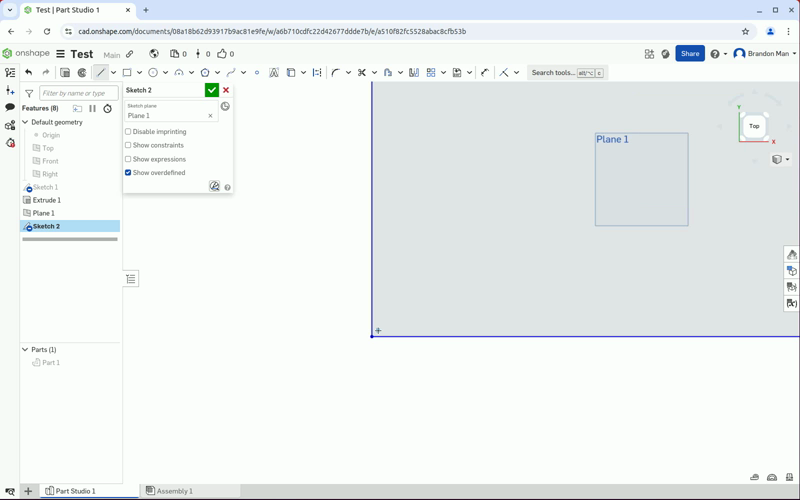
scroll(-6)
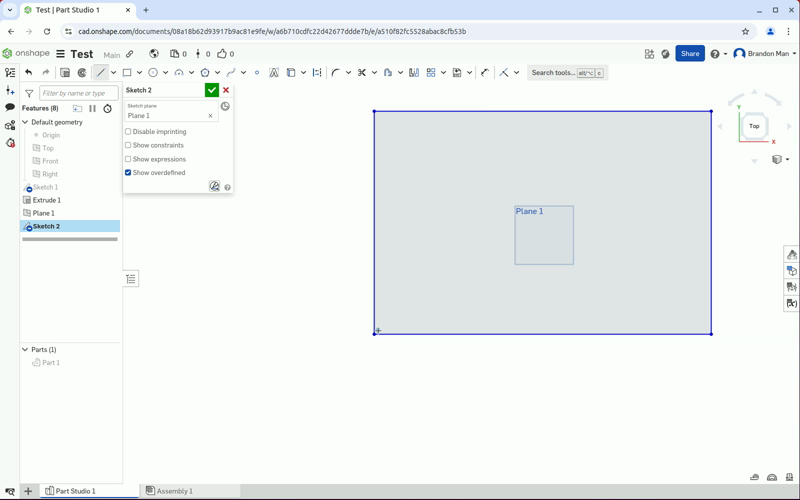
scroll(-6)
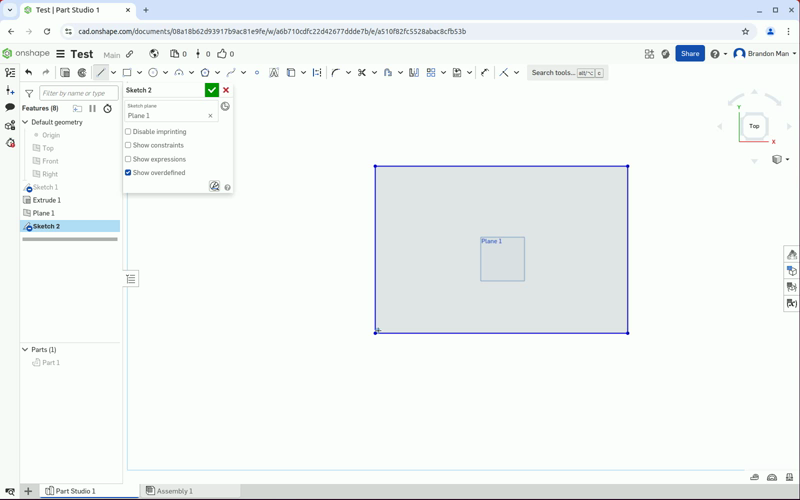
scroll(-6)
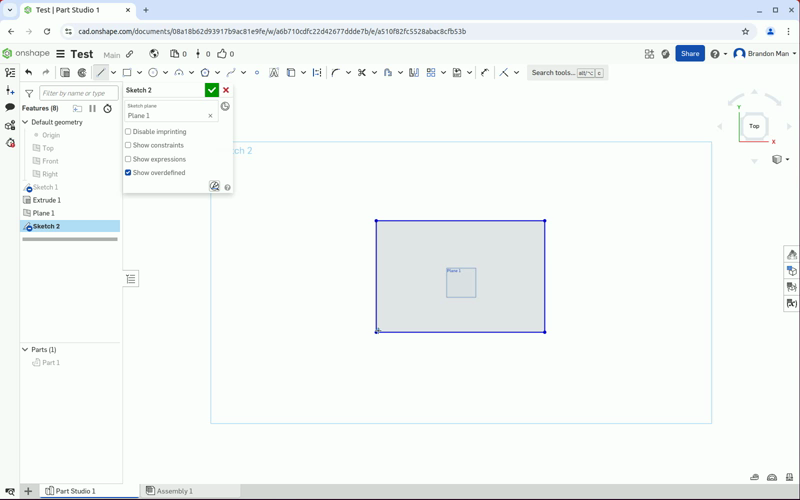
key_up(shift)
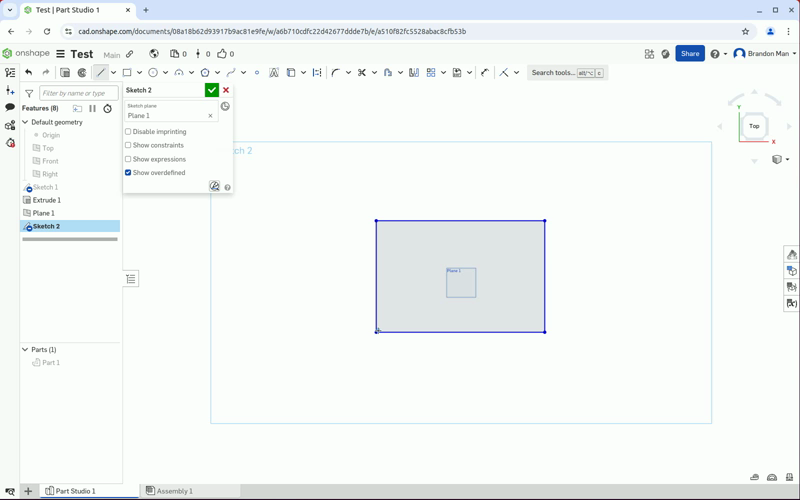
key_down(shift)
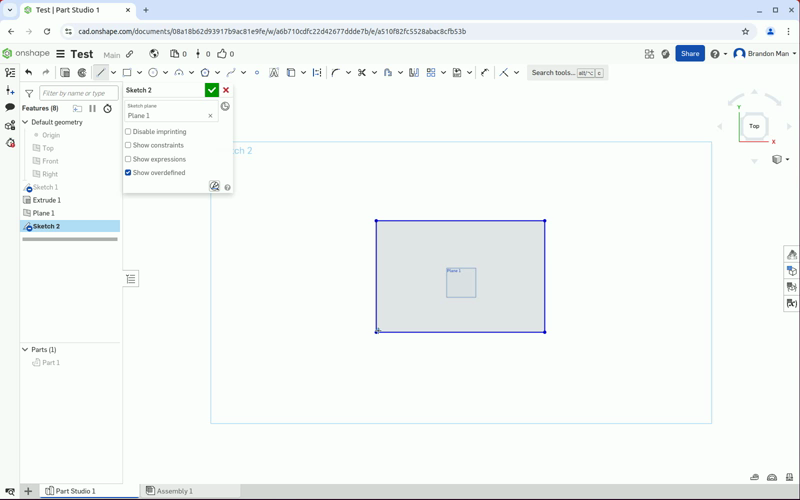
mouse_move(543, 330)
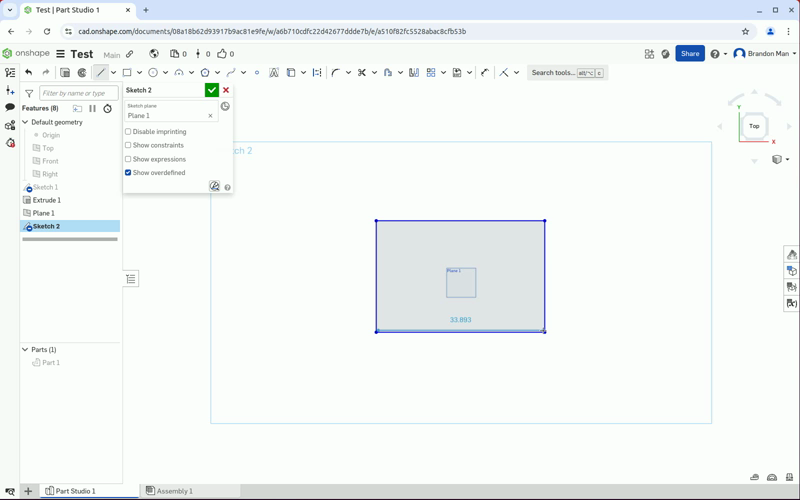
scroll(6)
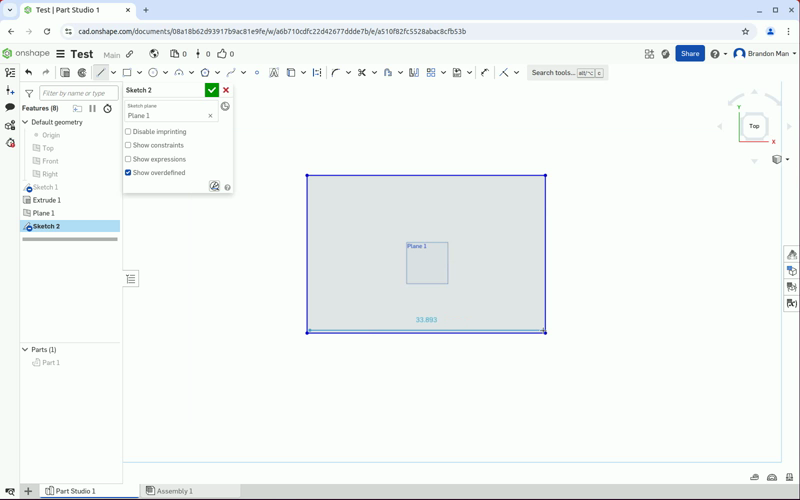
scroll(6)
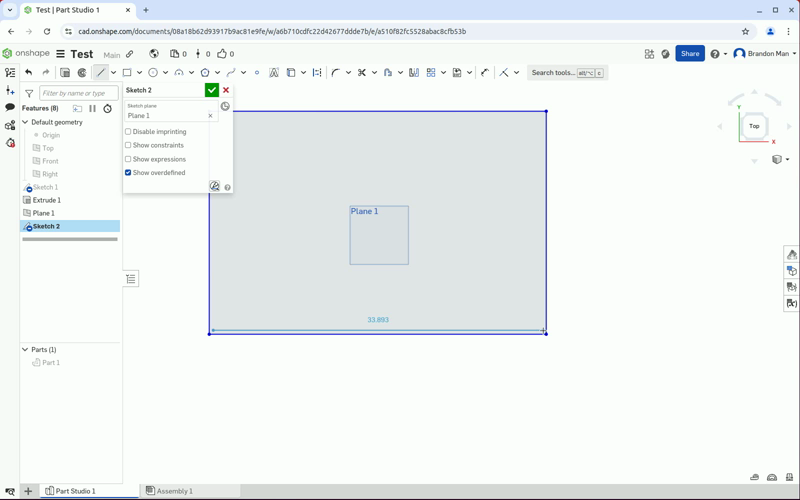
scroll(6)
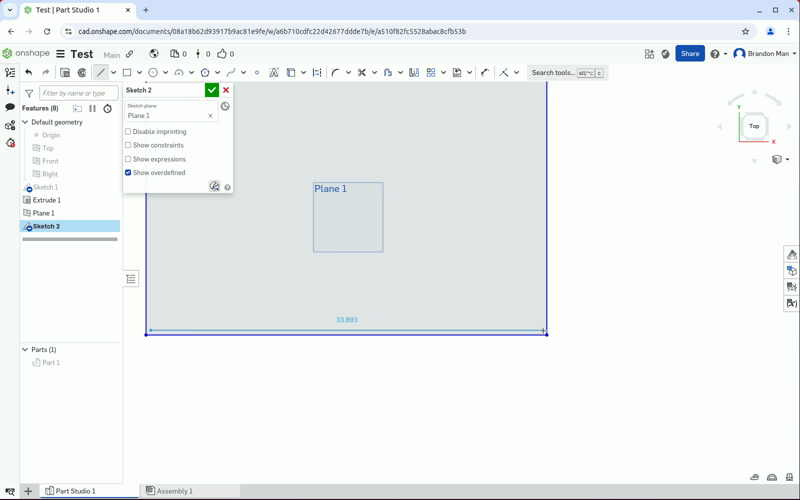
scroll(6)
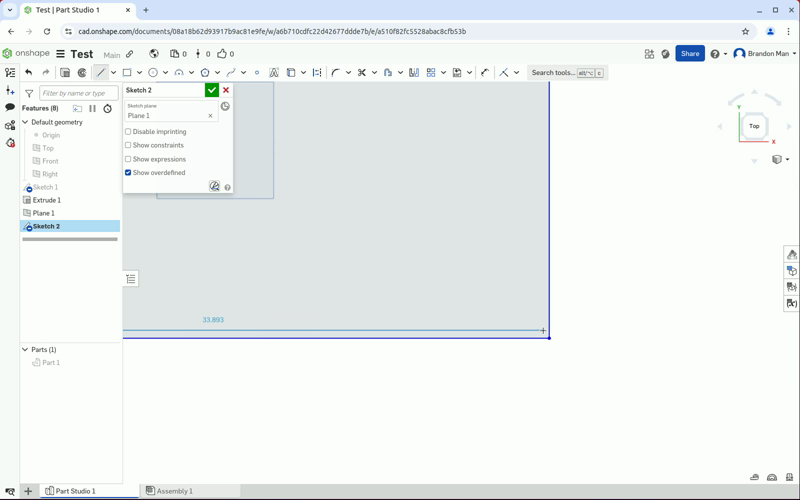
scroll(6)
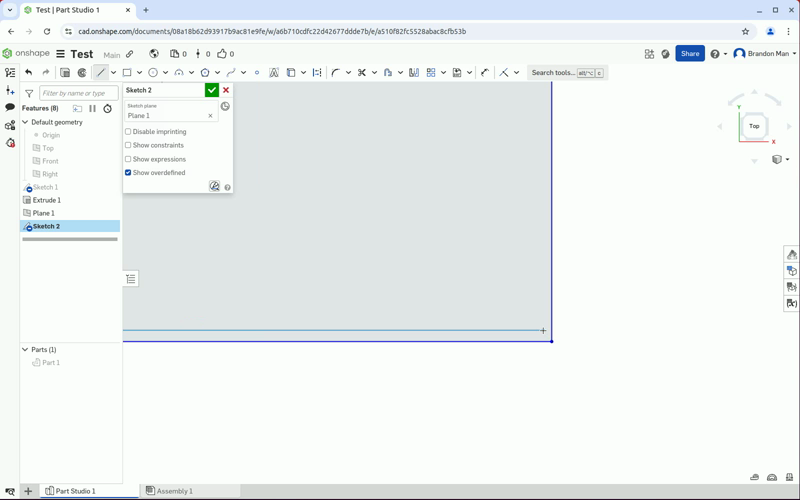
scroll(6)
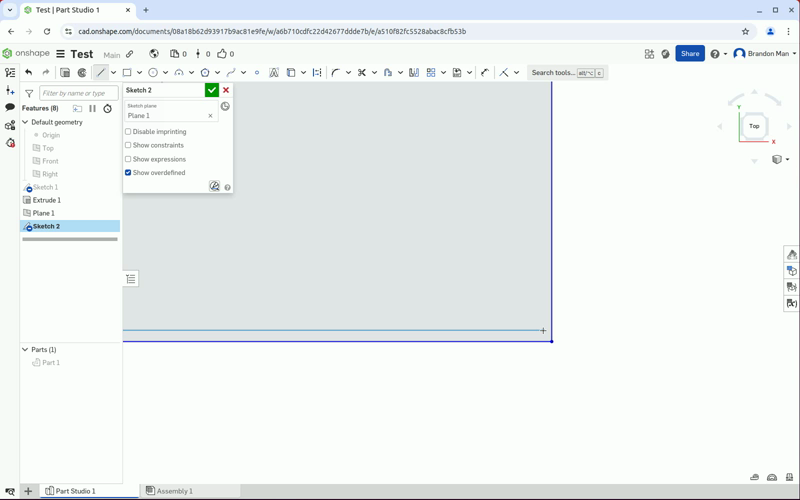
scroll(6)
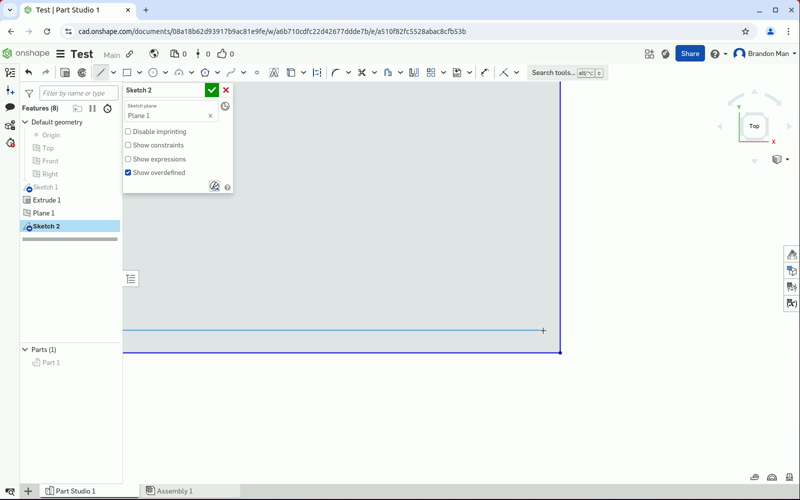
click(543, 330)
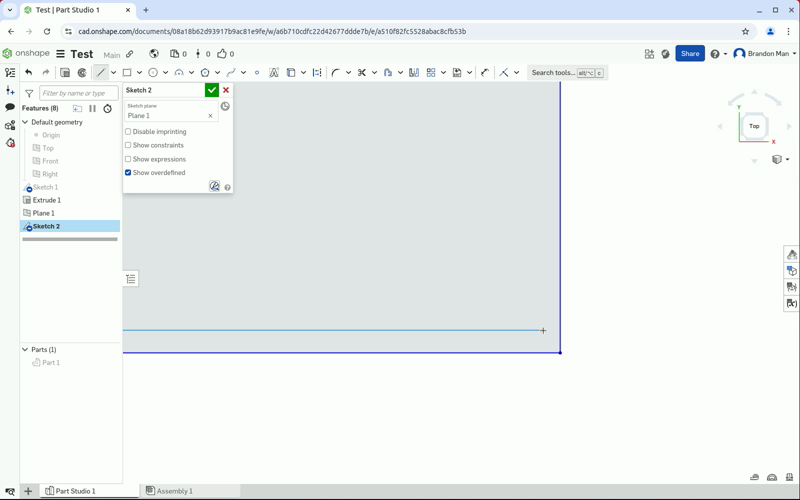
scroll(-6)
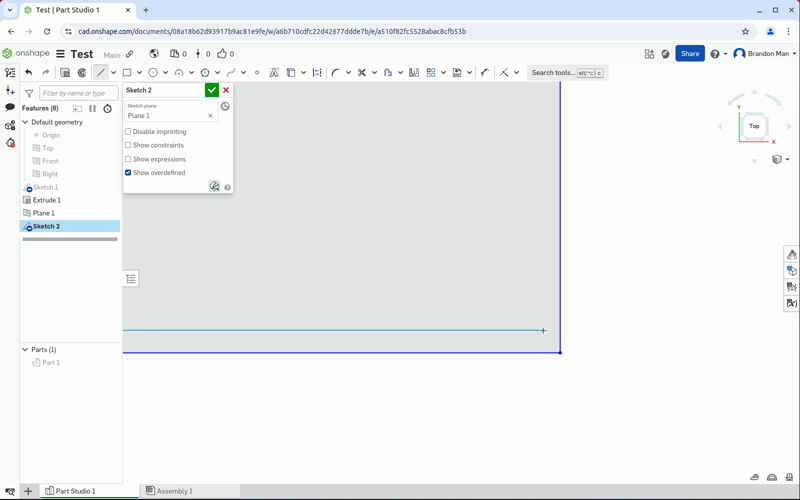
scroll(-6)
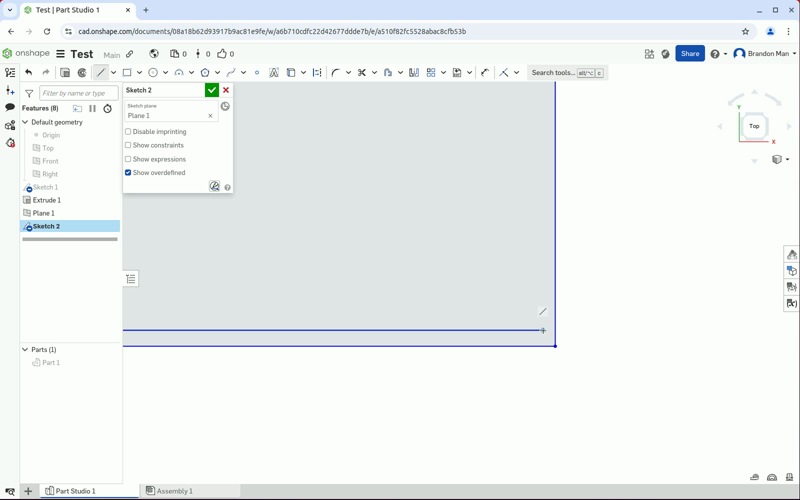
scroll(-6)
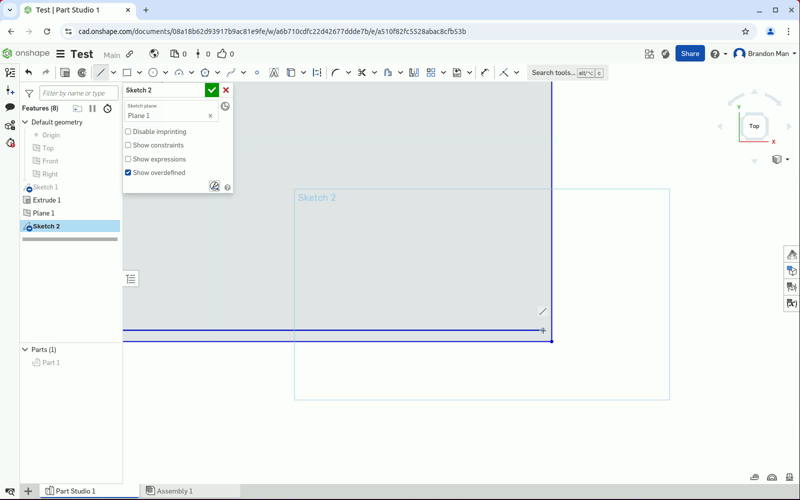
scroll(-6)
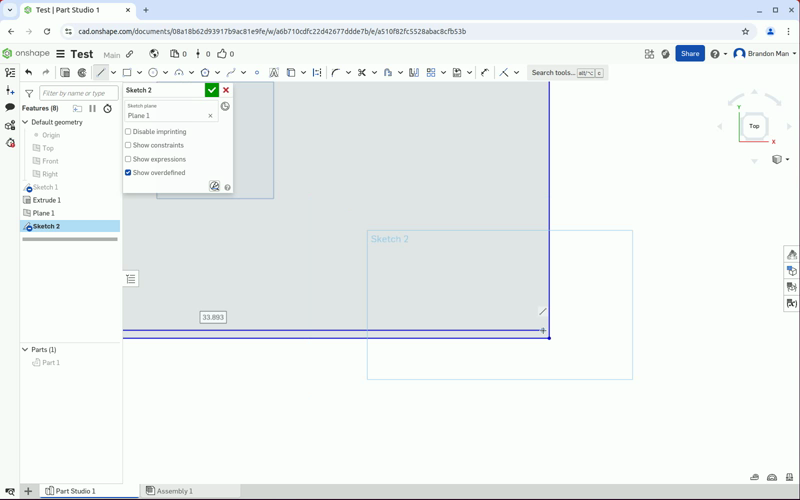
scroll(-6)
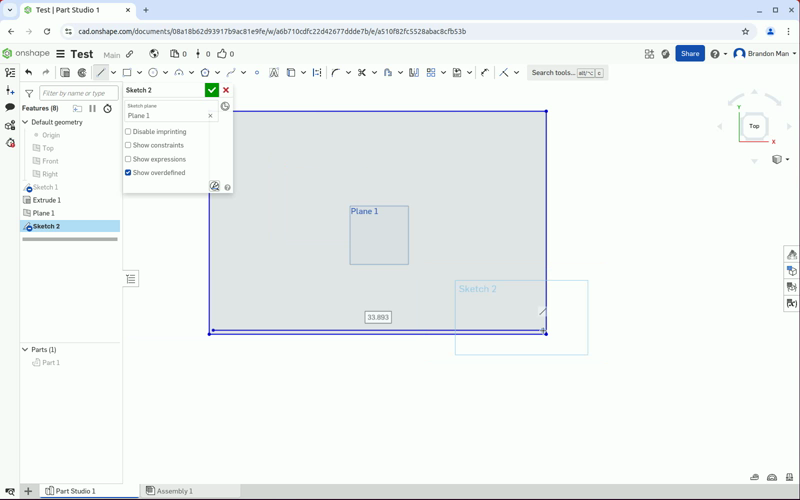
scroll(-6)
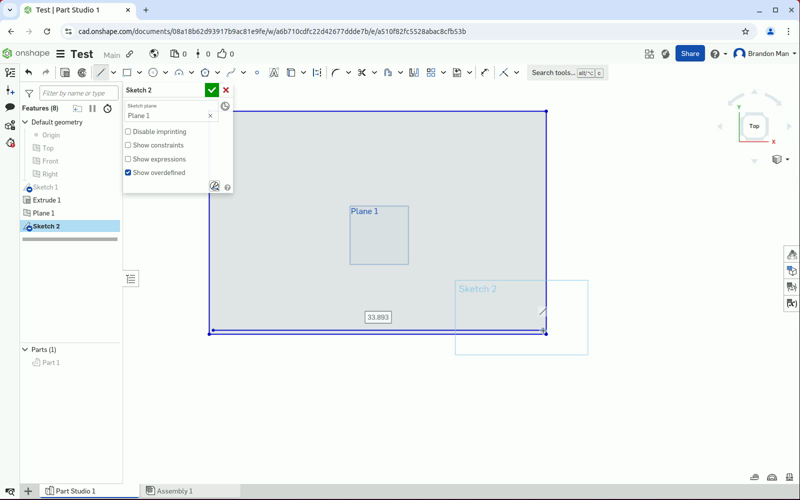
scroll(-6)
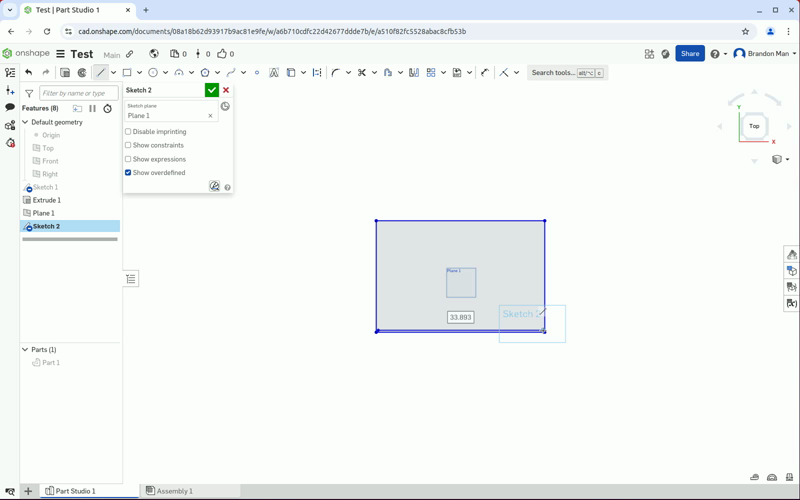
key_up(shift)
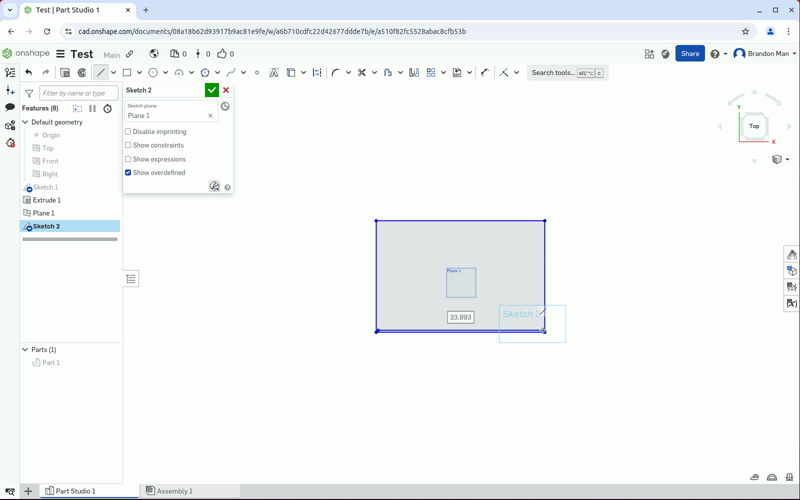
key_down(shift)
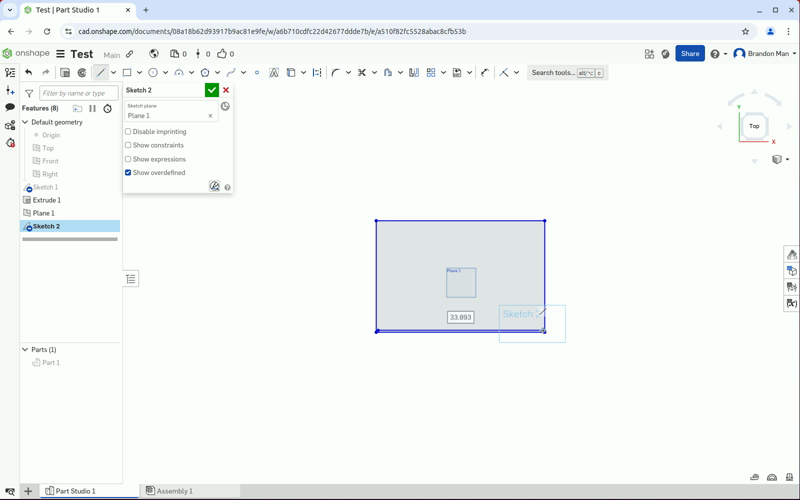
mouse_move(543, 222)
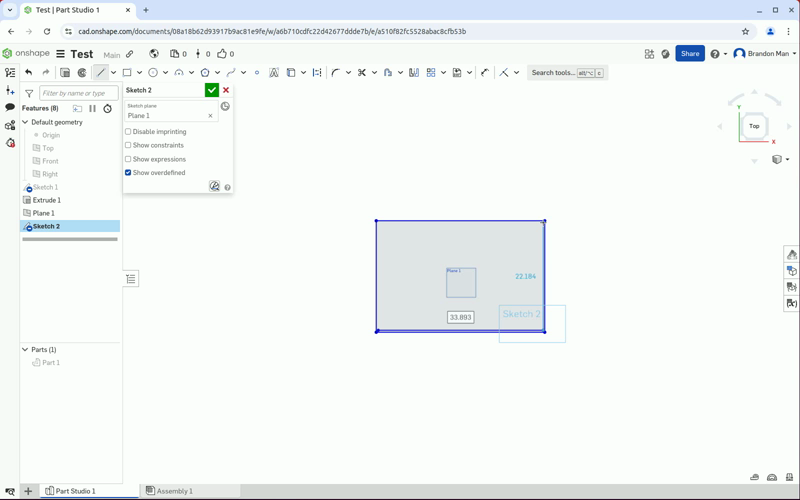
scroll(6)
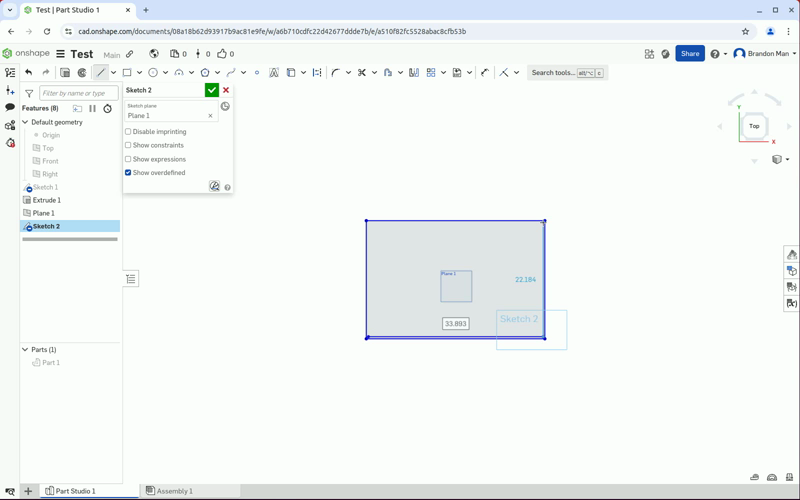
scroll(6)
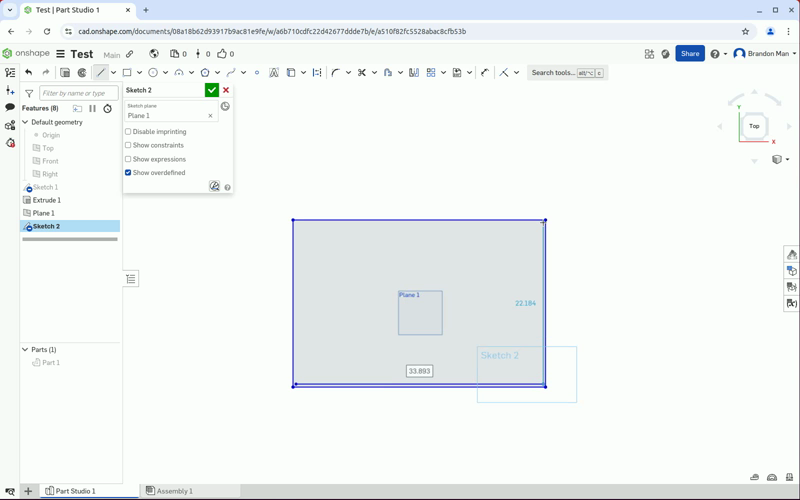
scroll(6)
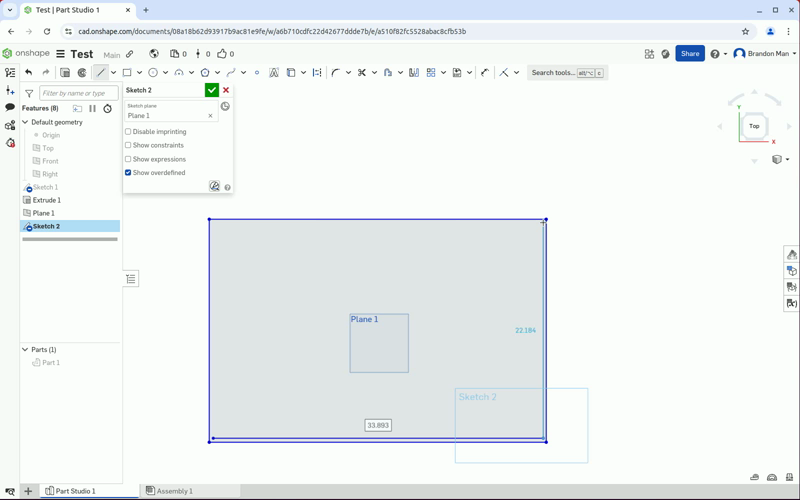
scroll(6)
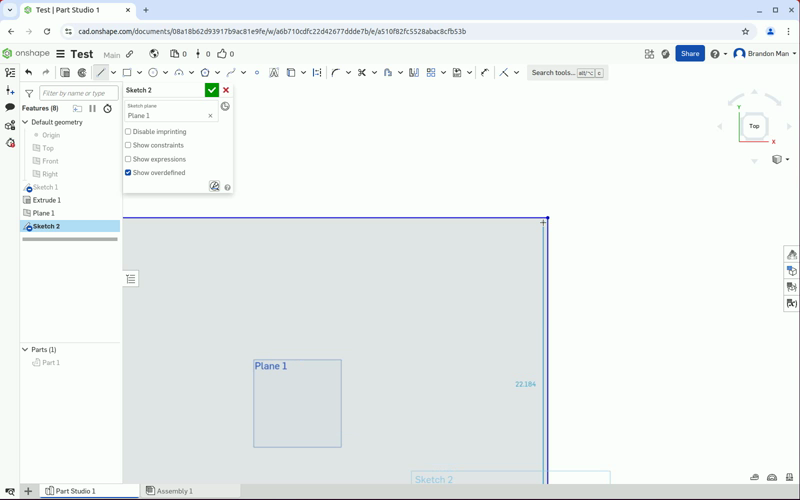
scroll(6)
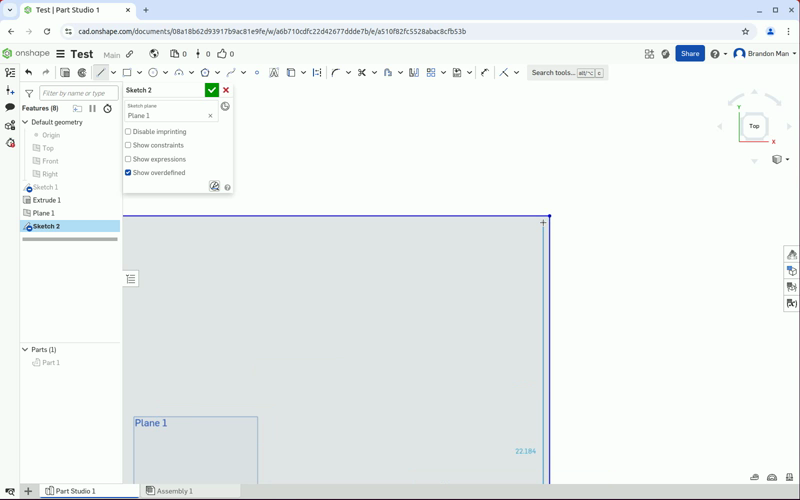
scroll(6)
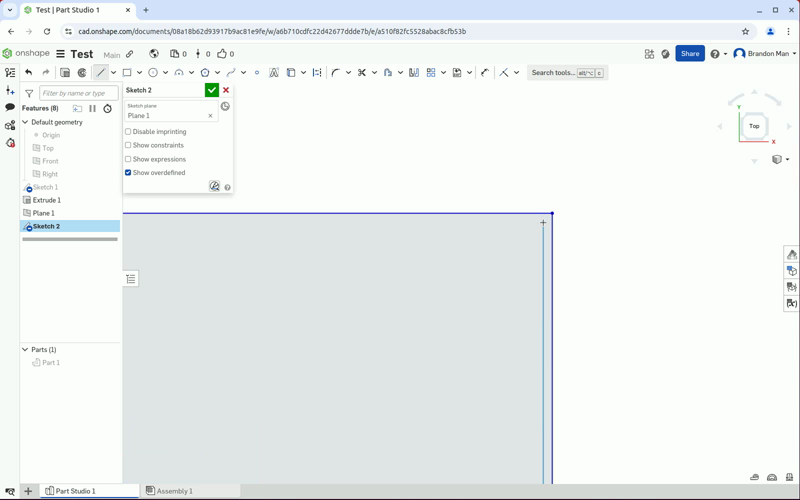
scroll(6)
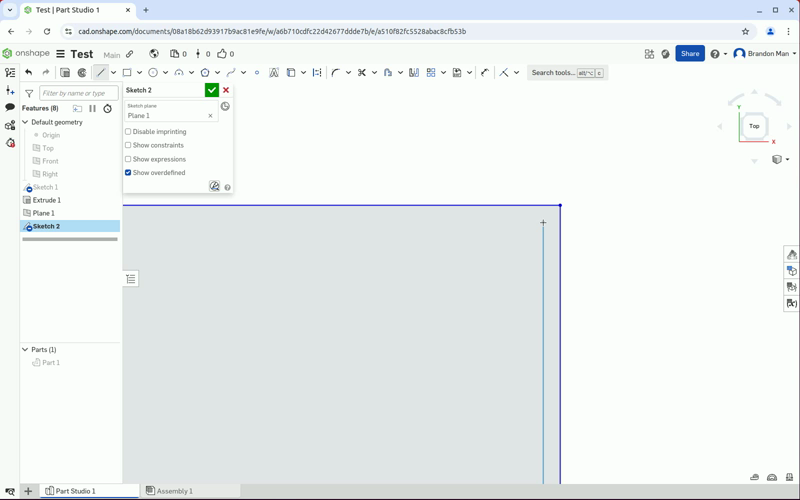
click(543, 222)
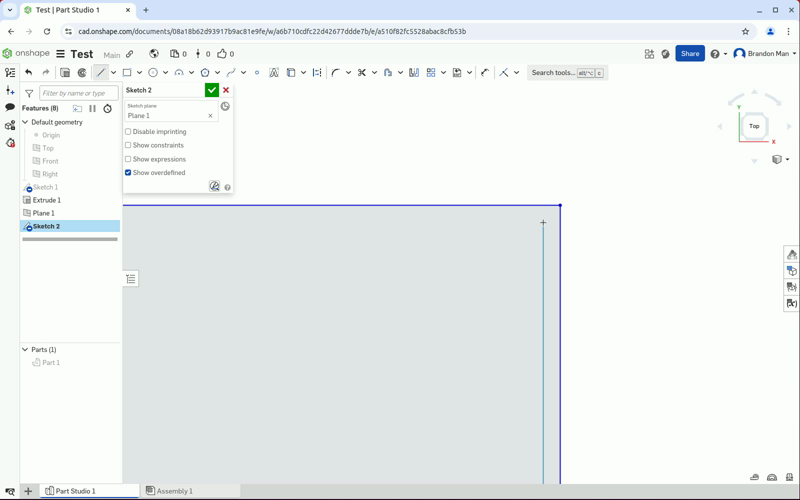
scroll(-6)
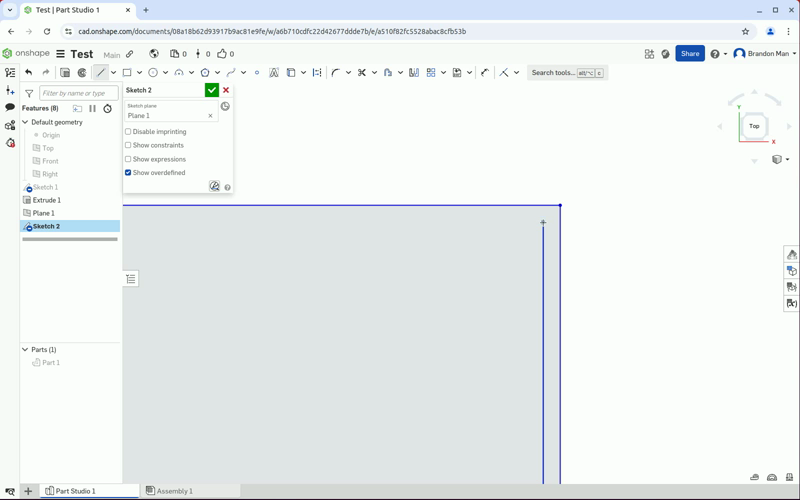
scroll(-6)
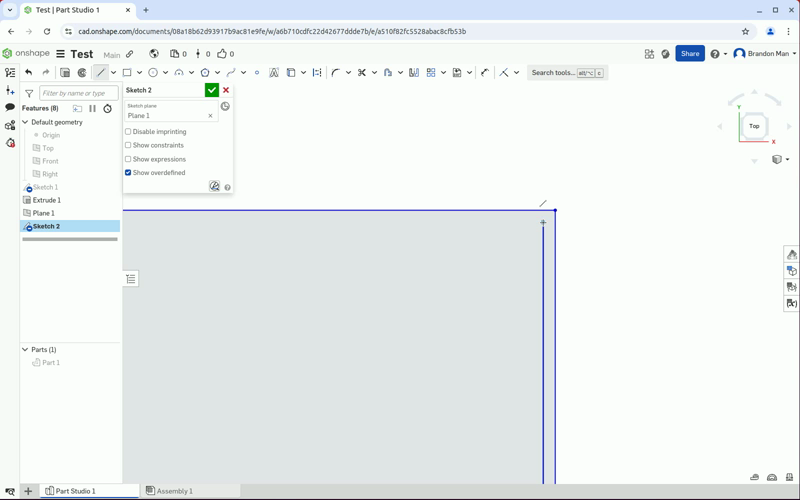
scroll(-6)
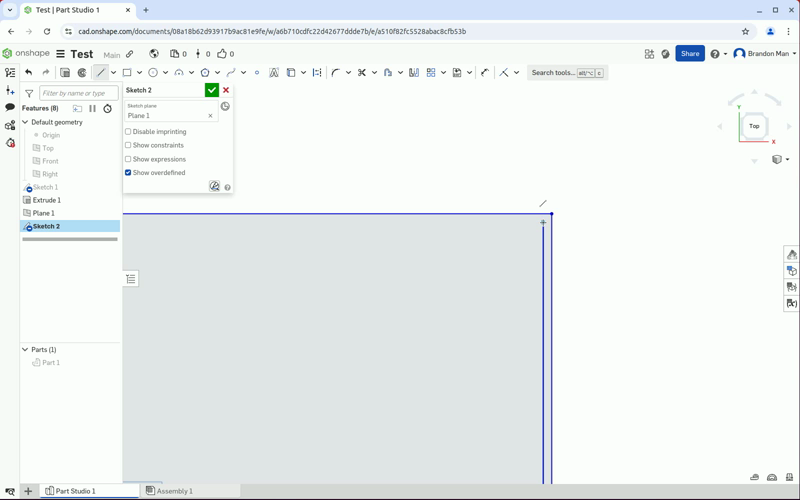
scroll(-6)
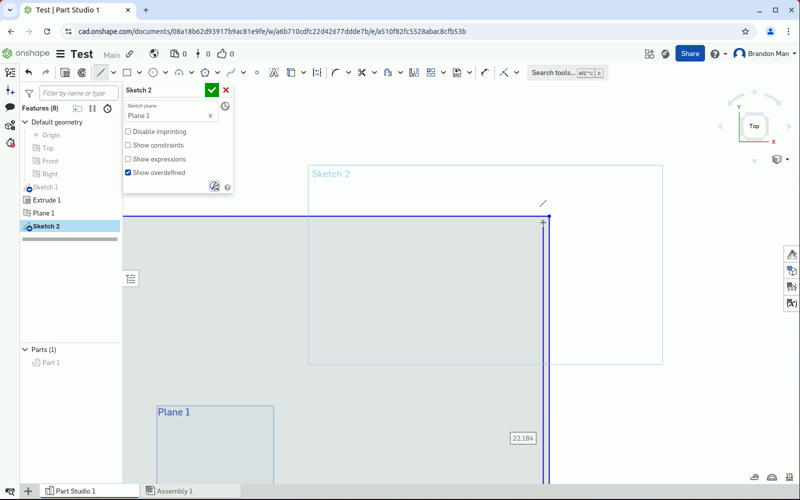
scroll(-6)
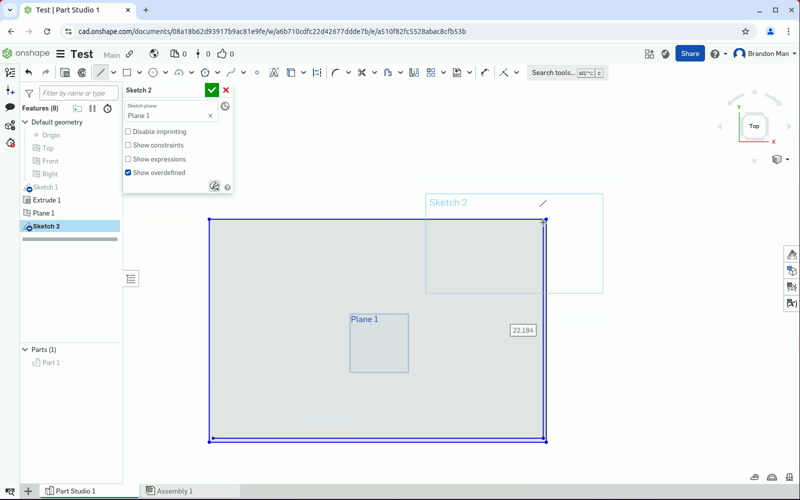
scroll(-6)
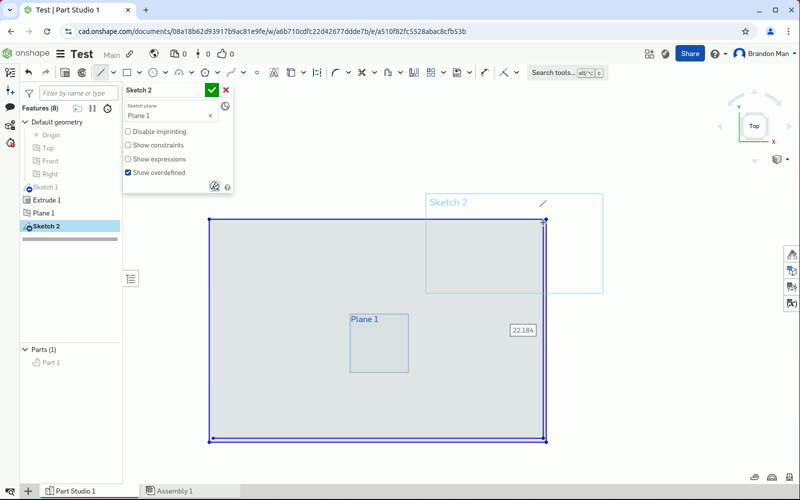
scroll(-6)
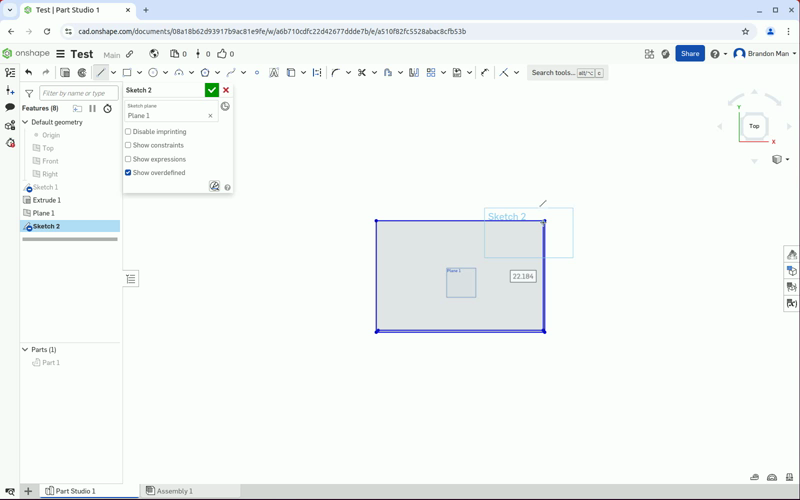
key_up(shift)
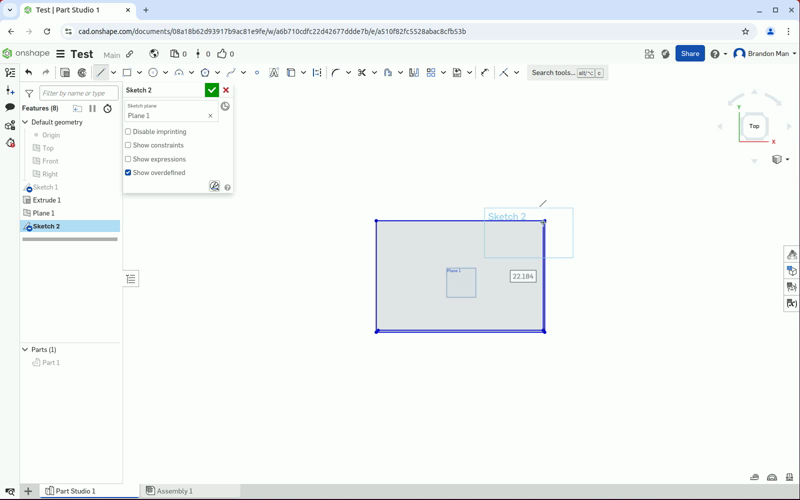
key_down(shift)
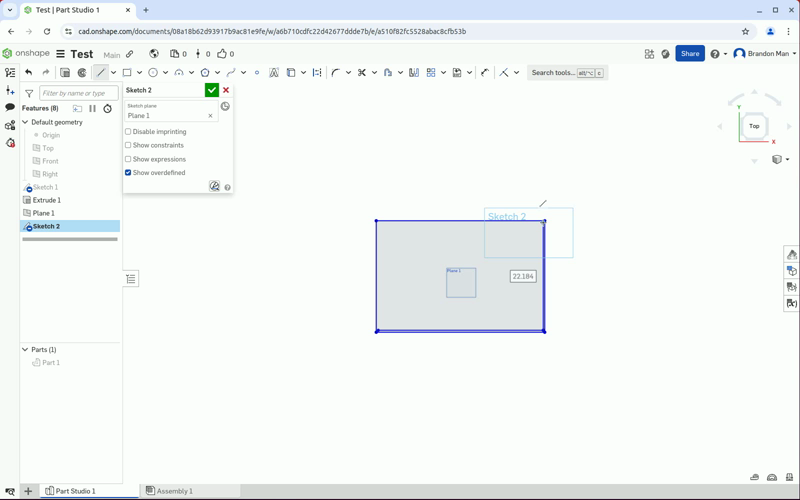
mouse_move(378, 222)
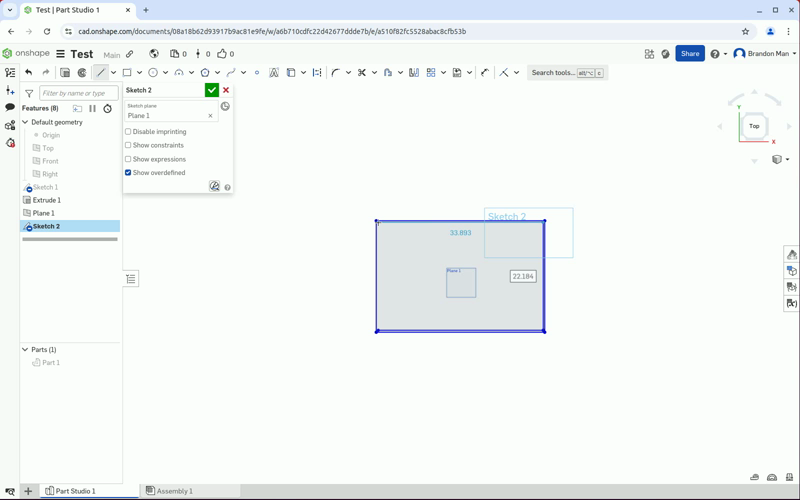
scroll(6)
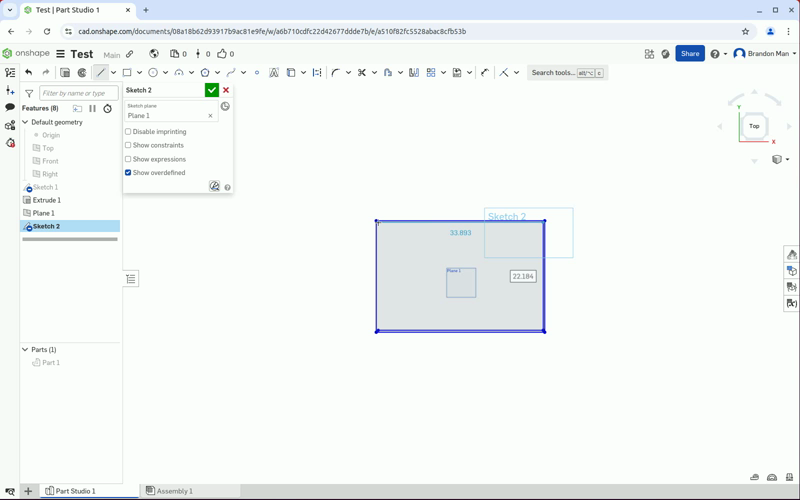
scroll(6)
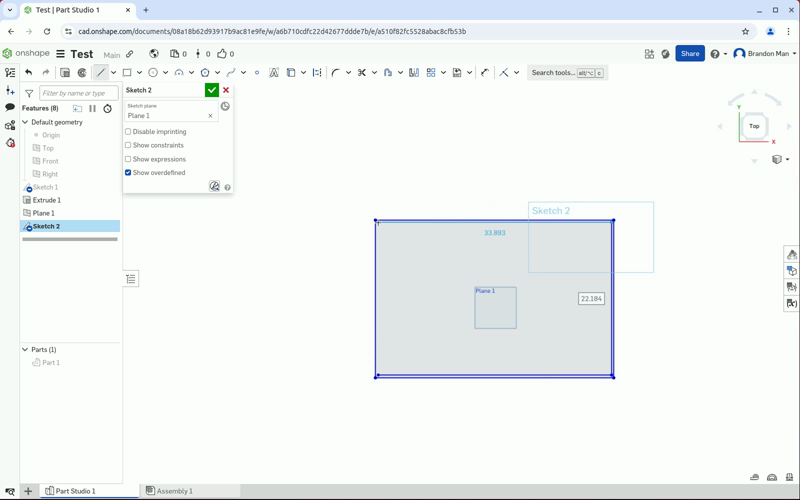
scroll(6)
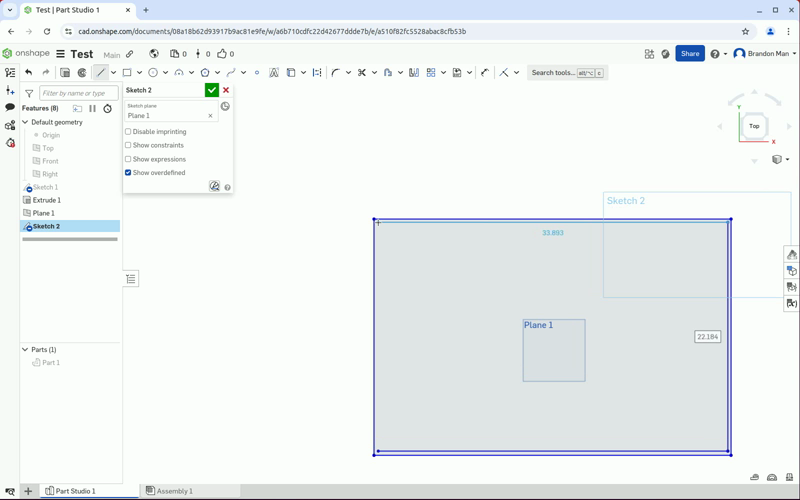
scroll(6)
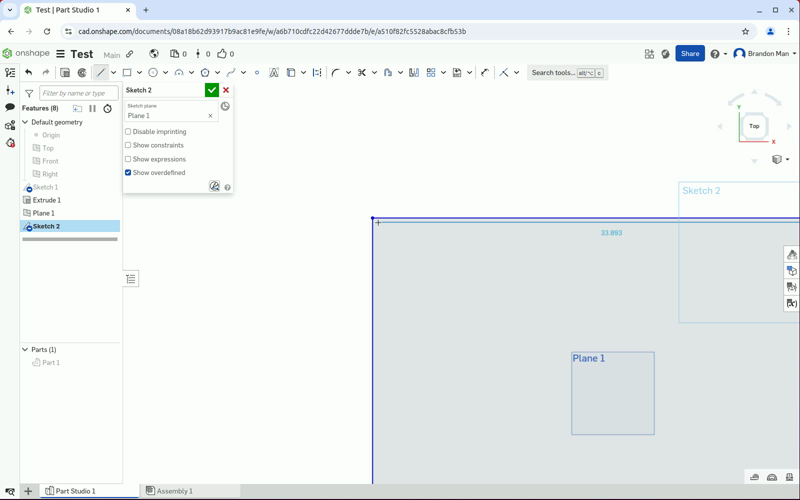
scroll(6)
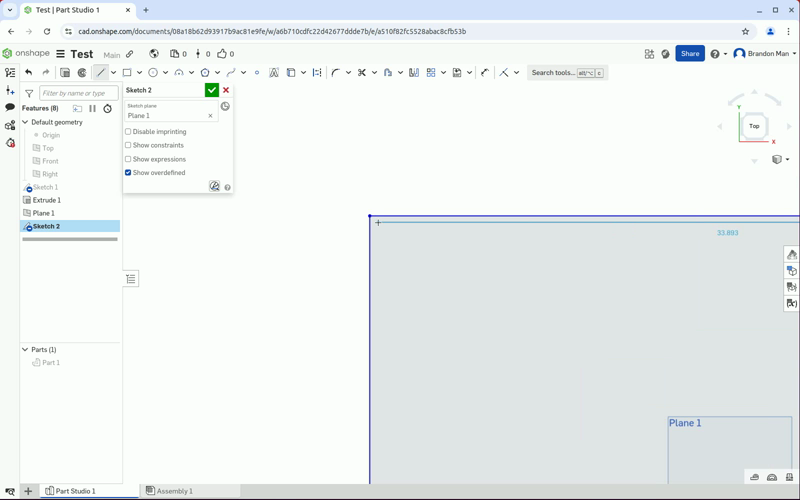
scroll(6)
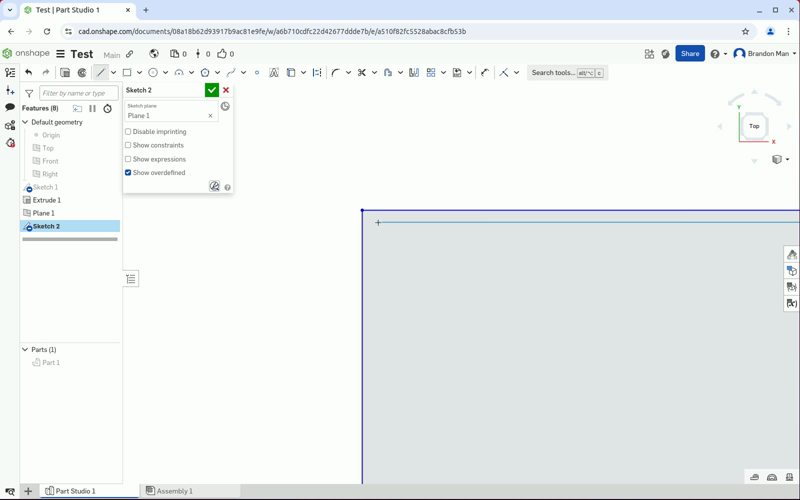
scroll(6)
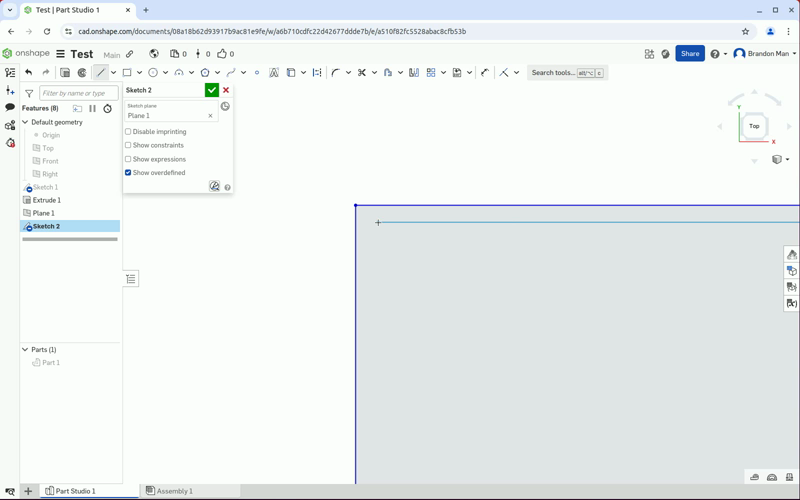
click(378, 222)
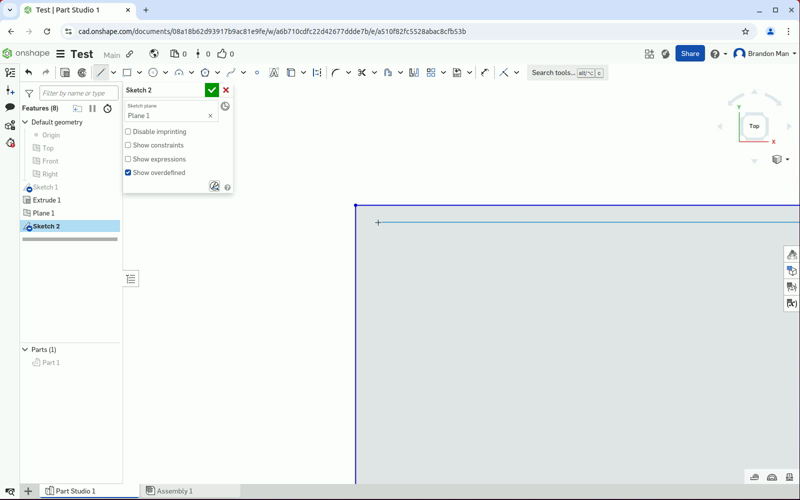
scroll(-6)
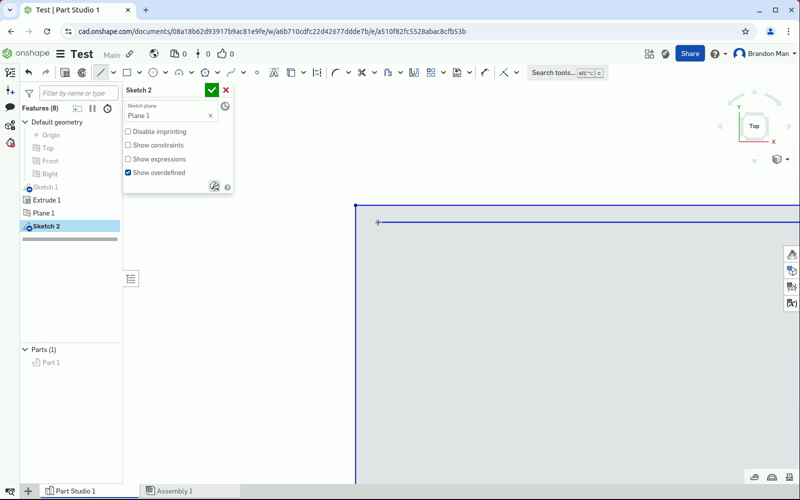
scroll(-6)
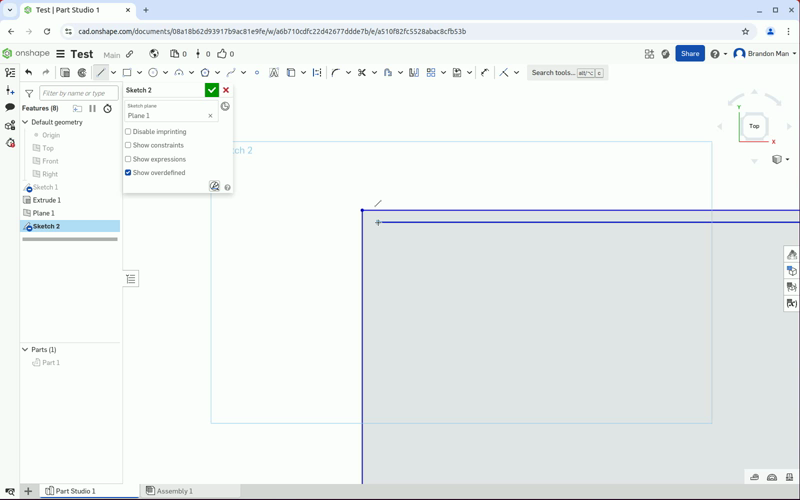
scroll(-6)
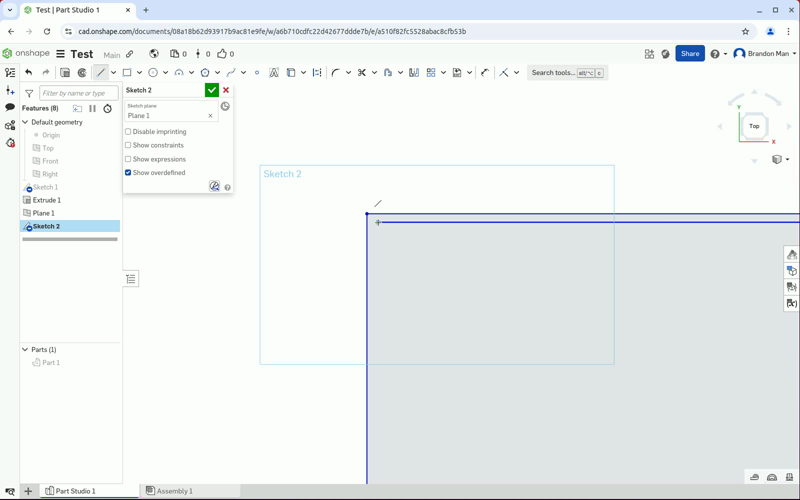
scroll(-6)
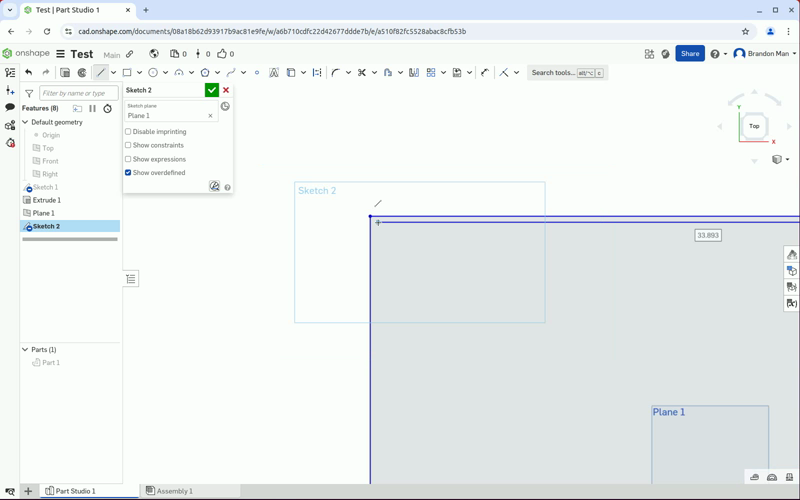
scroll(-6)
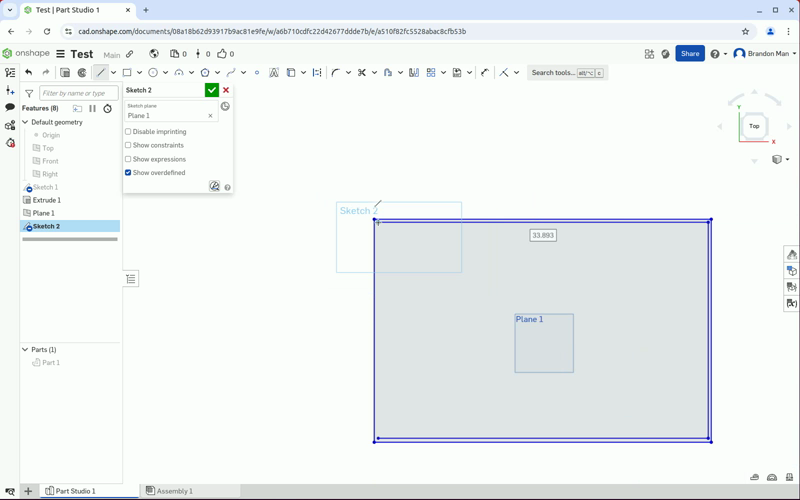
scroll(-6)
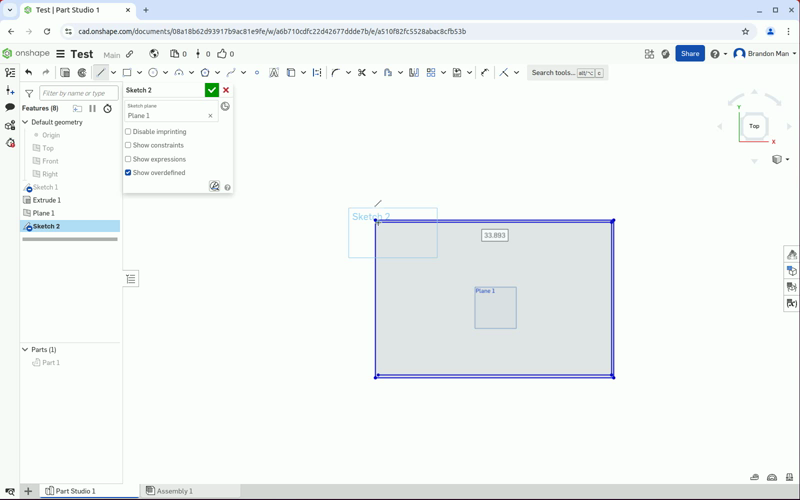
scroll(-6)
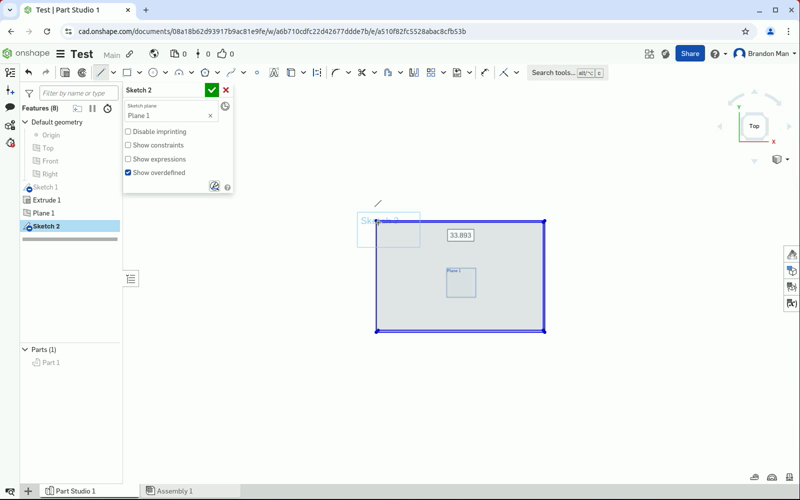
key_up(shift)
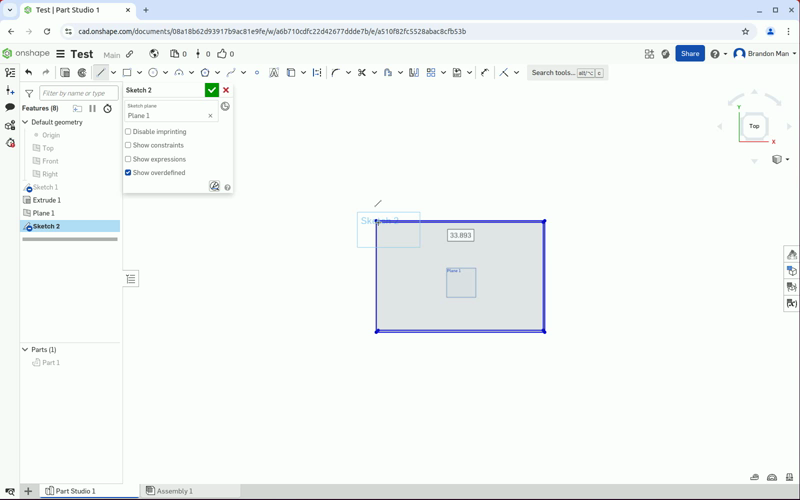
key_down(shift)
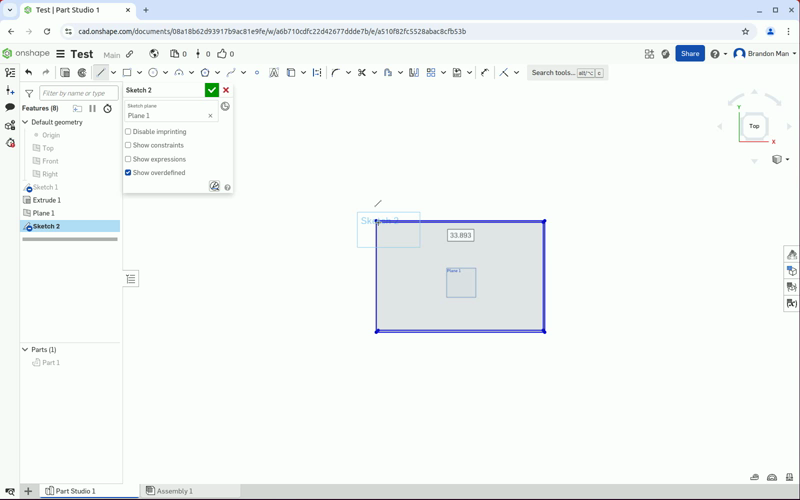
mouse_move(378, 330)
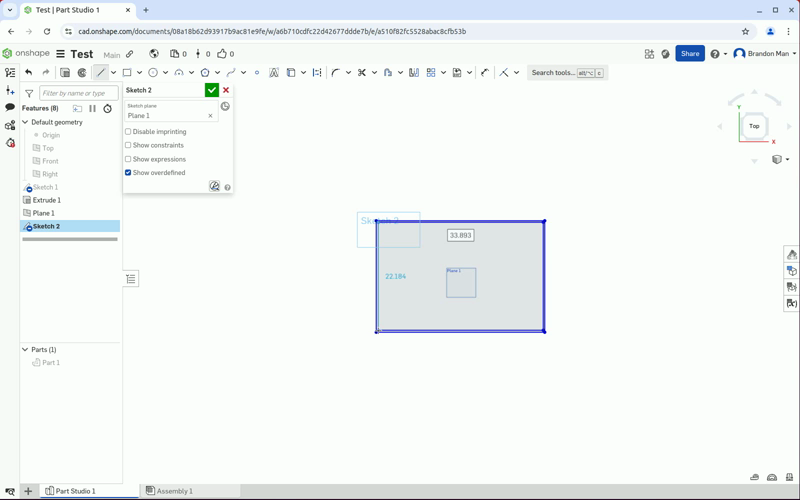
scroll(6)
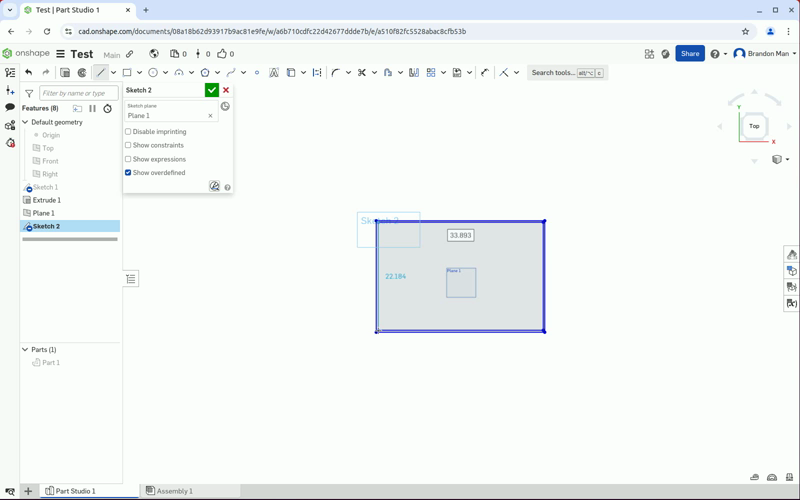
scroll(6)
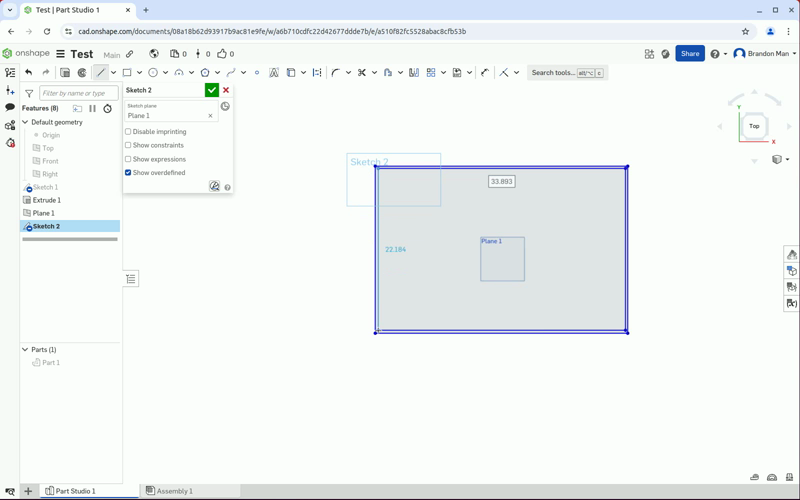
scroll(6)
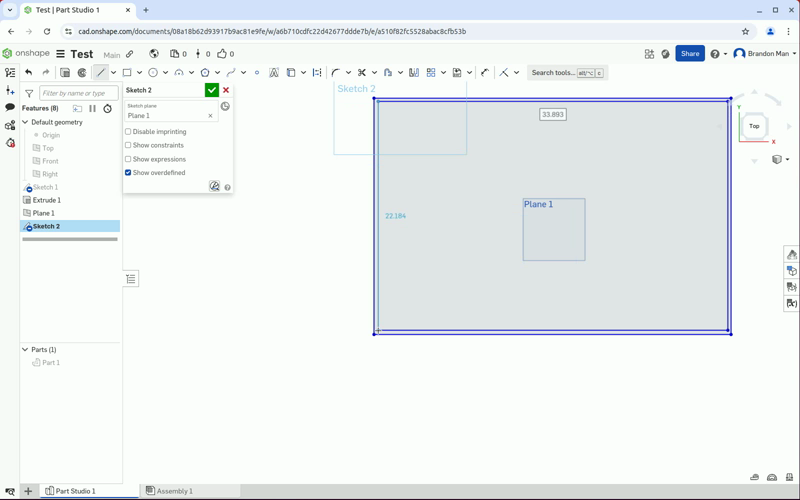
scroll(6)
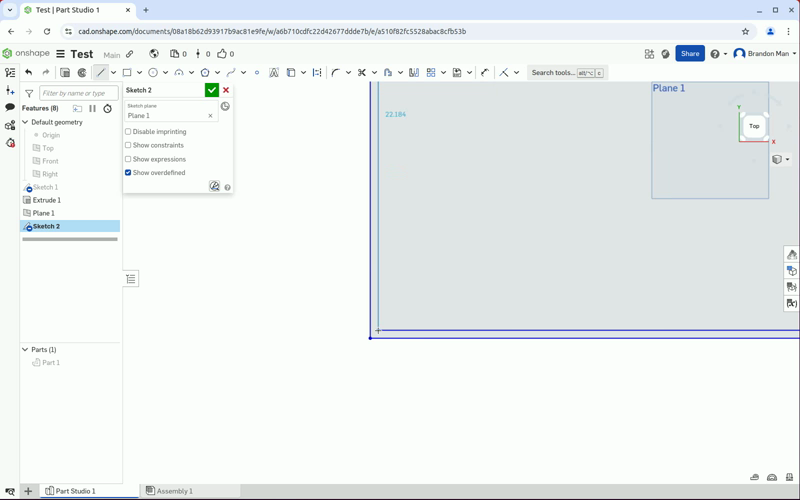
scroll(6)
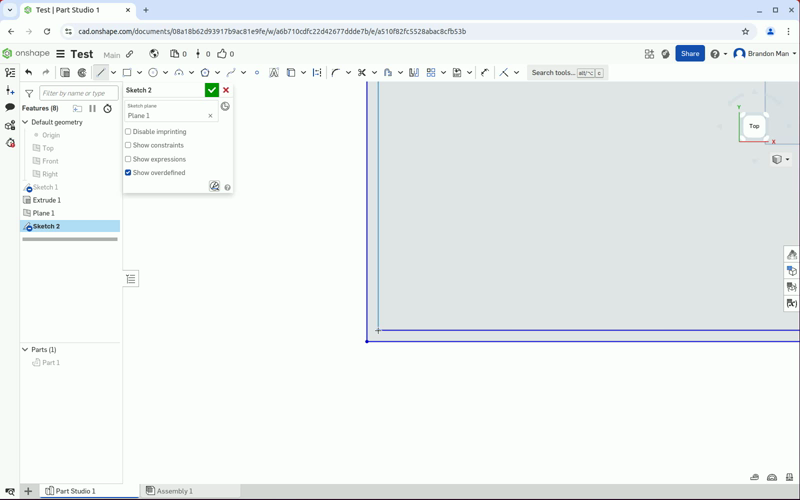
scroll(6)
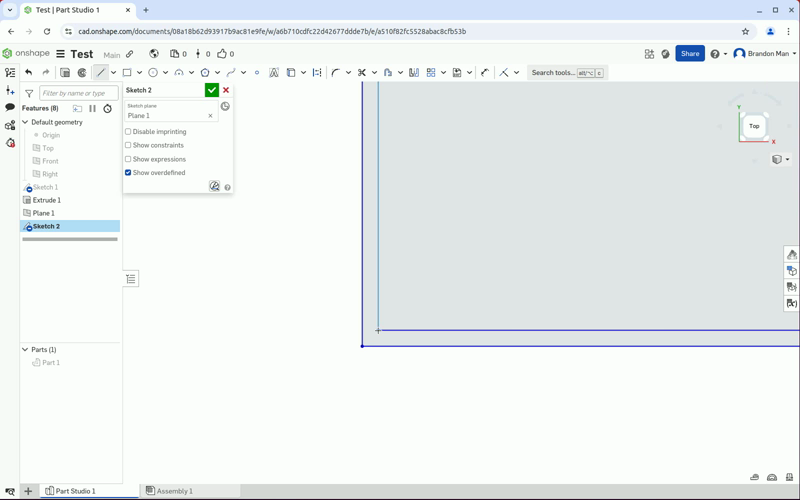
scroll(6)
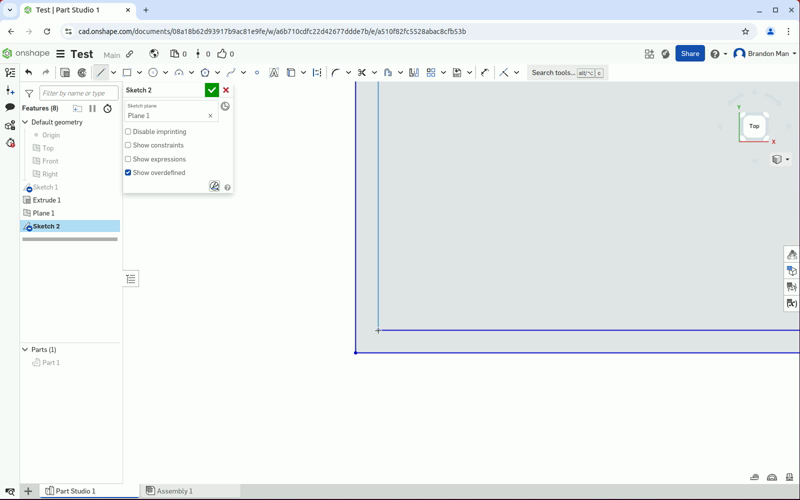
key_up(shift)
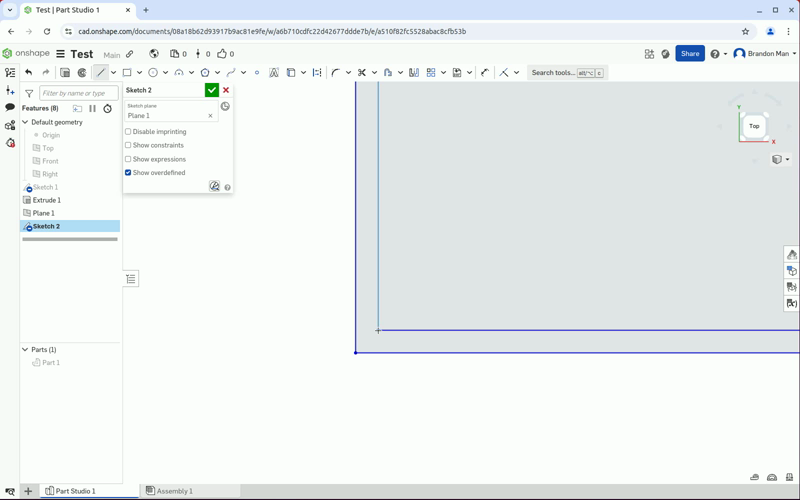
click(378, 330)
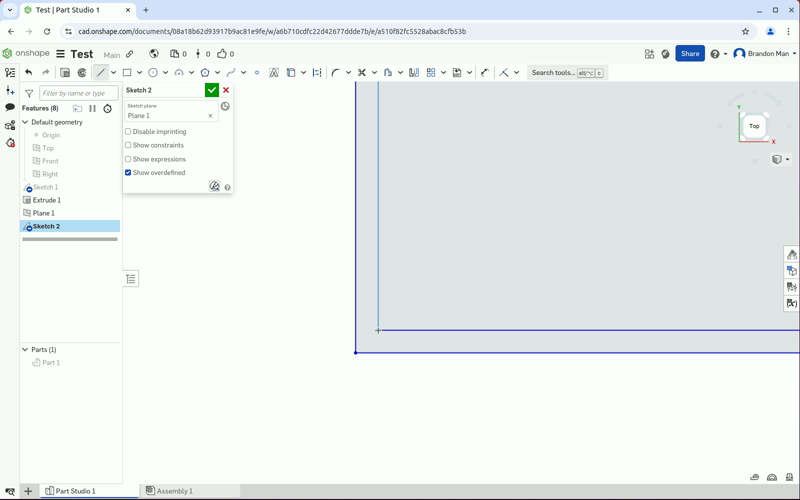
scroll(-6)
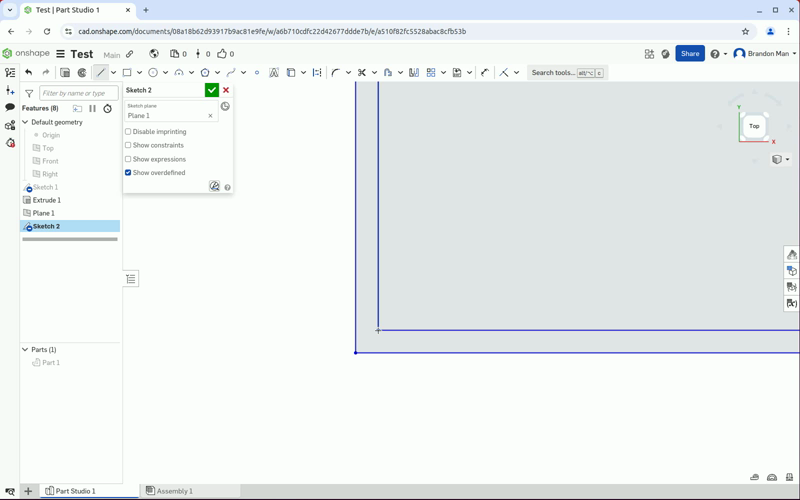
scroll(-6)
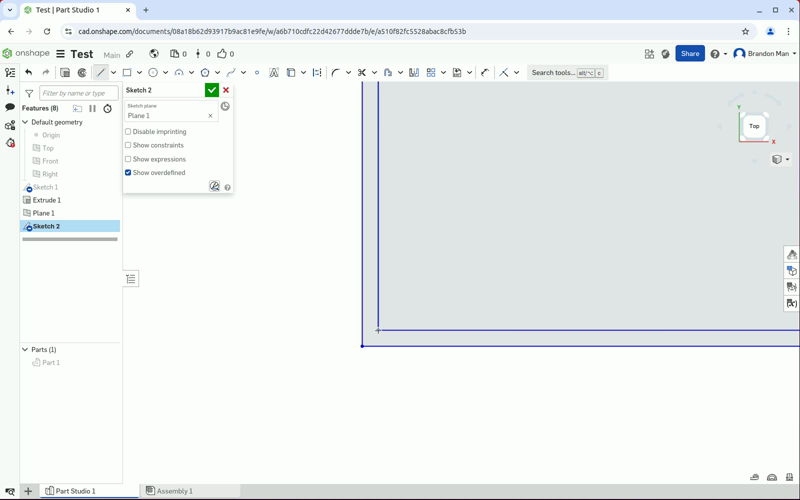
scroll(-6)
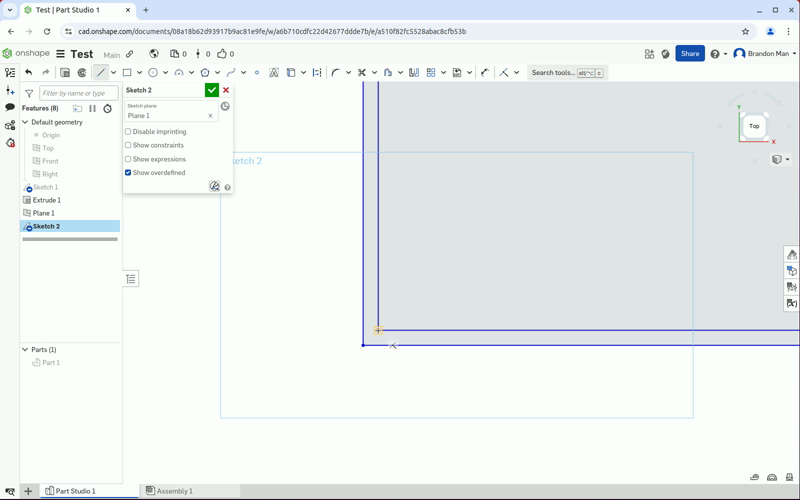
scroll(-6)
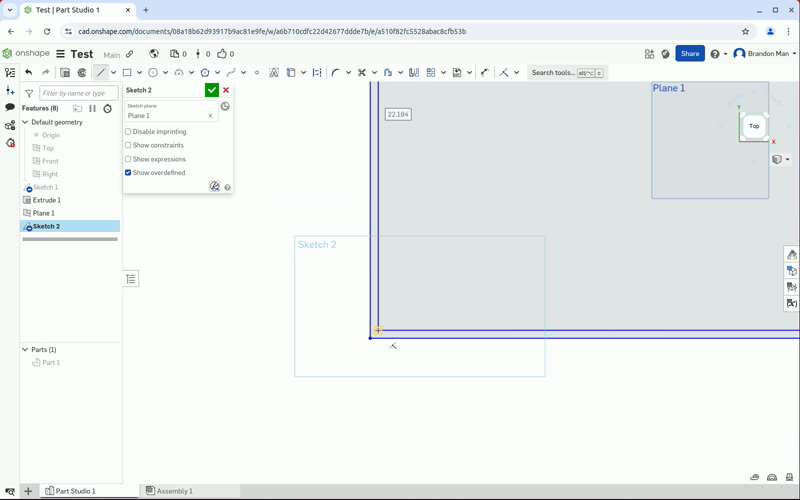
scroll(-6)
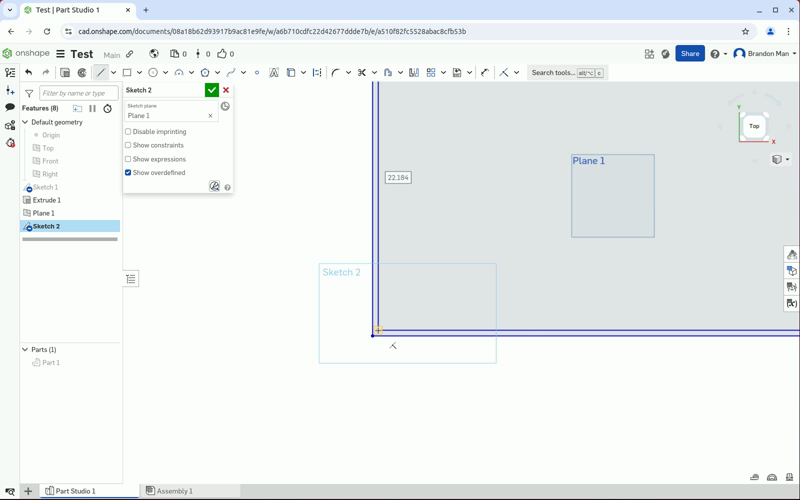
scroll(-6)
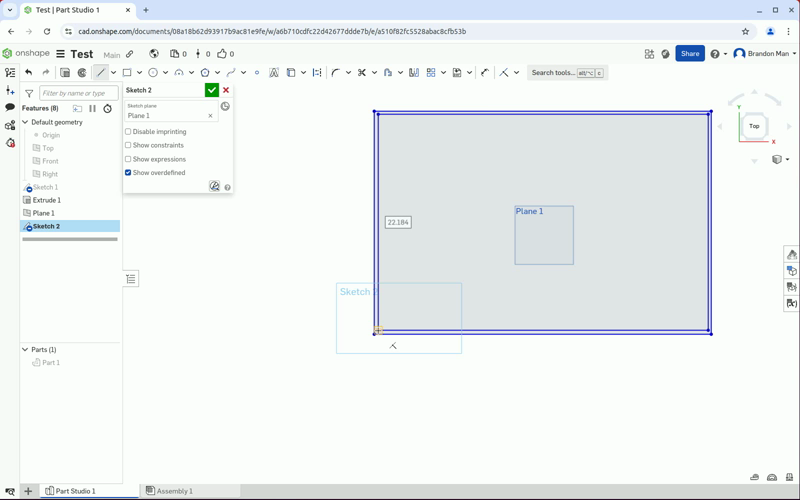
scroll(-6)
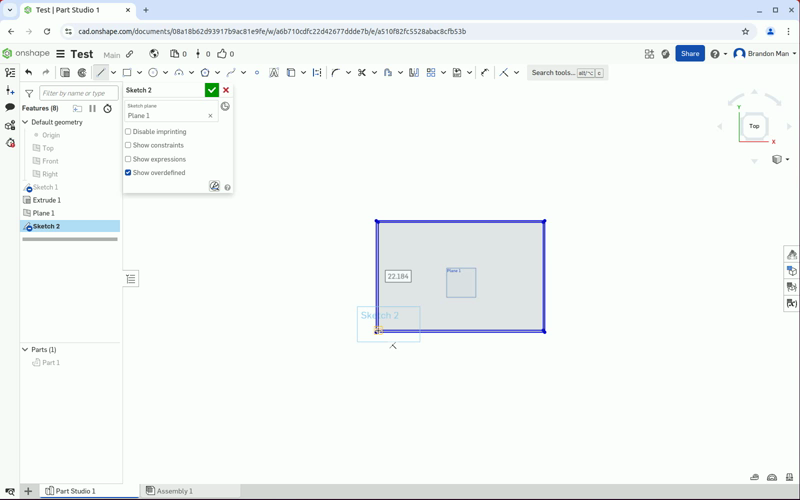
key(esc)
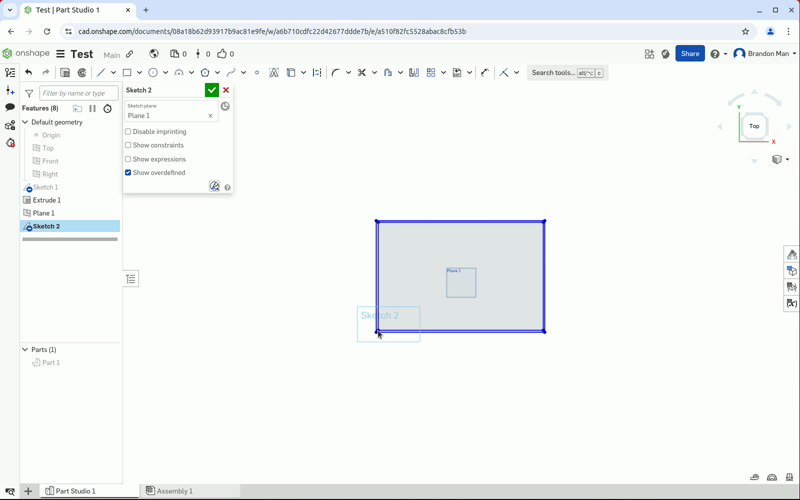
mouse_move(464, 221)
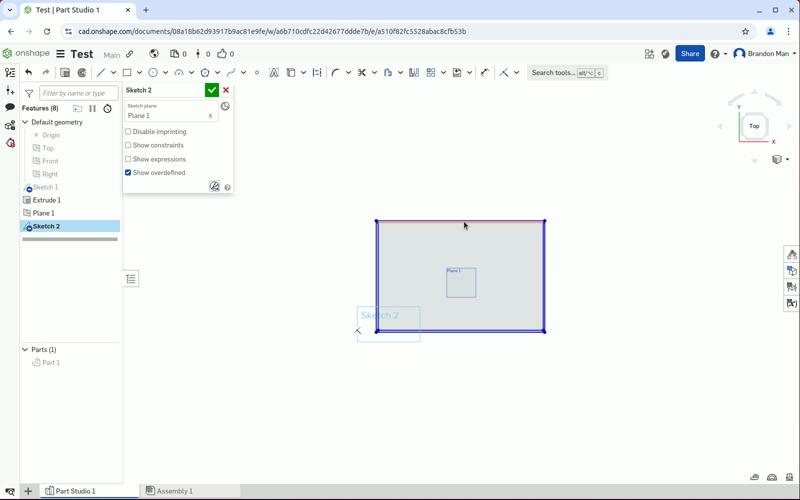
scroll(6)
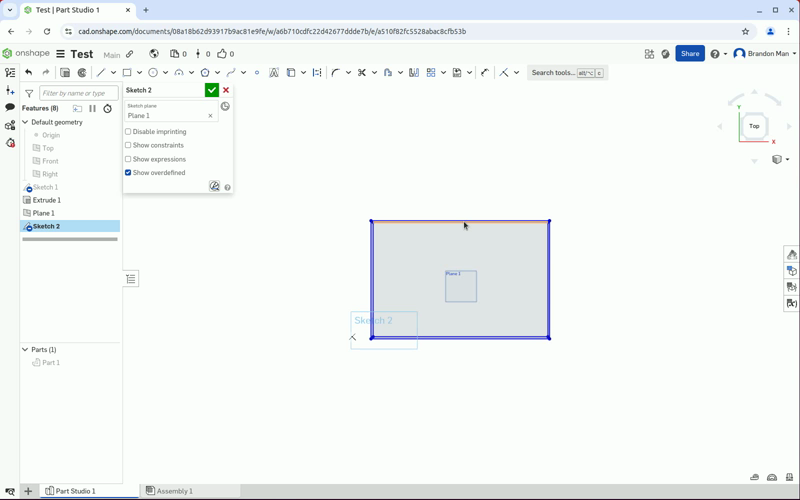
scroll(6)
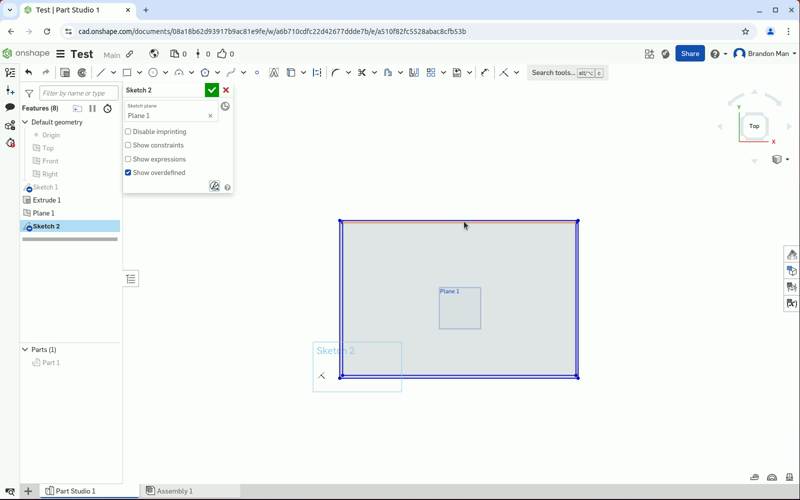
scroll(6)
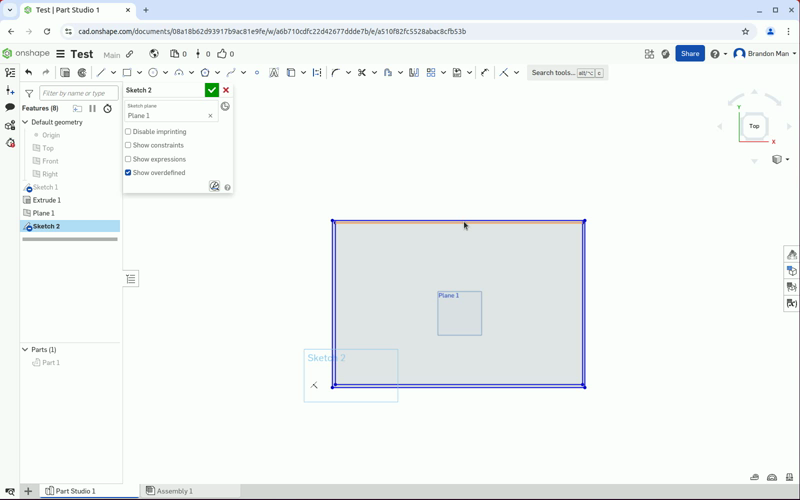
scroll(6)
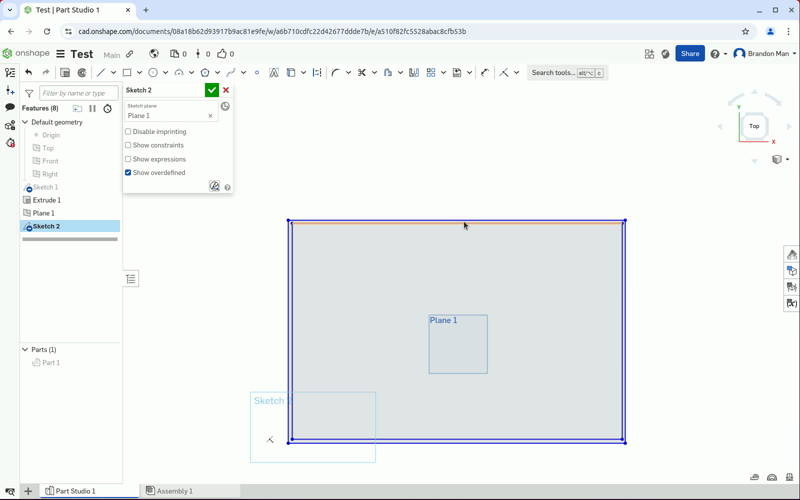
scroll(6)
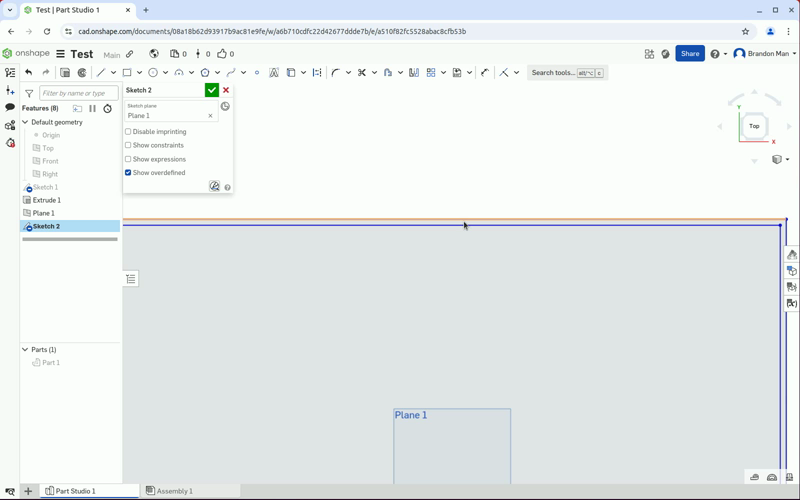
scroll(6)
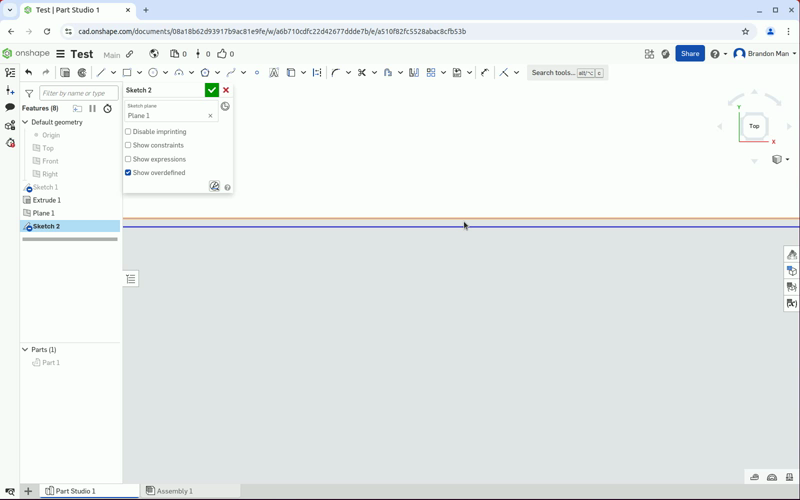
scroll(6)
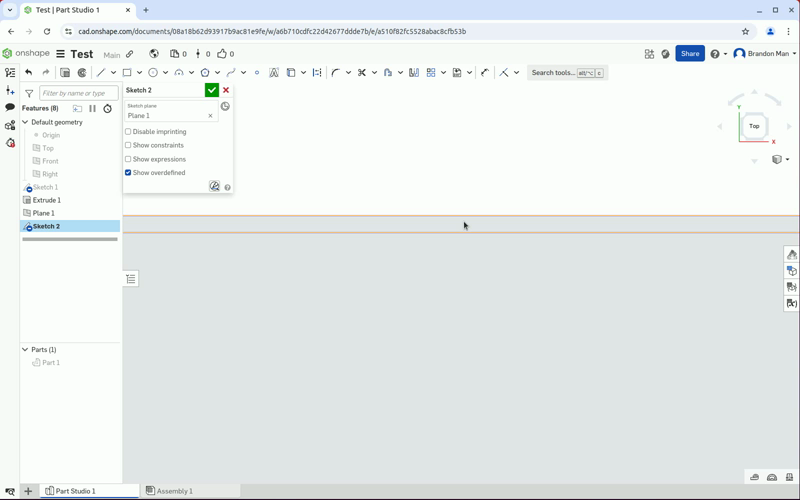
click(464, 221)
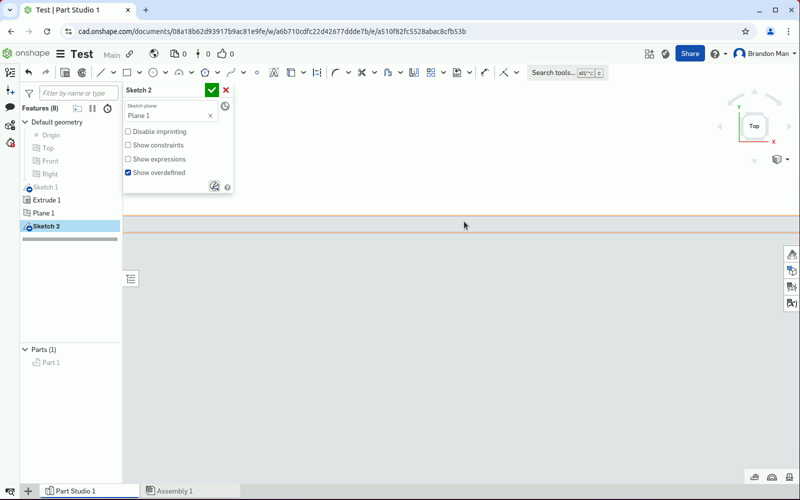
scroll(-6)
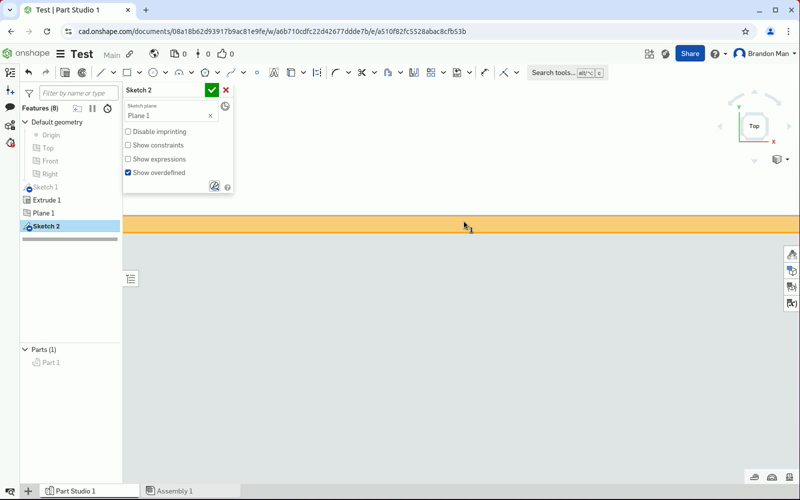
scroll(-6)
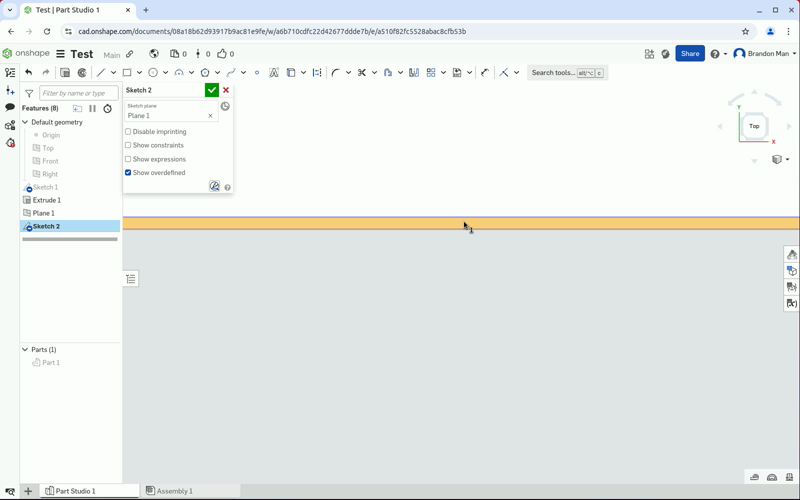
scroll(-6)
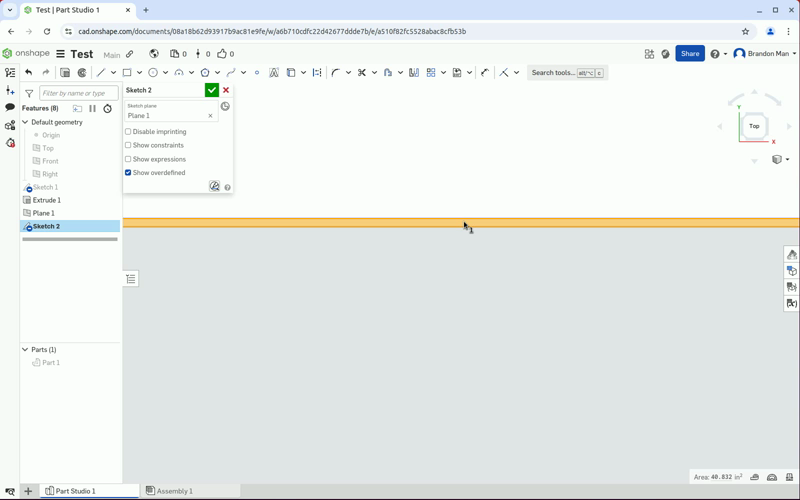
scroll(-6)
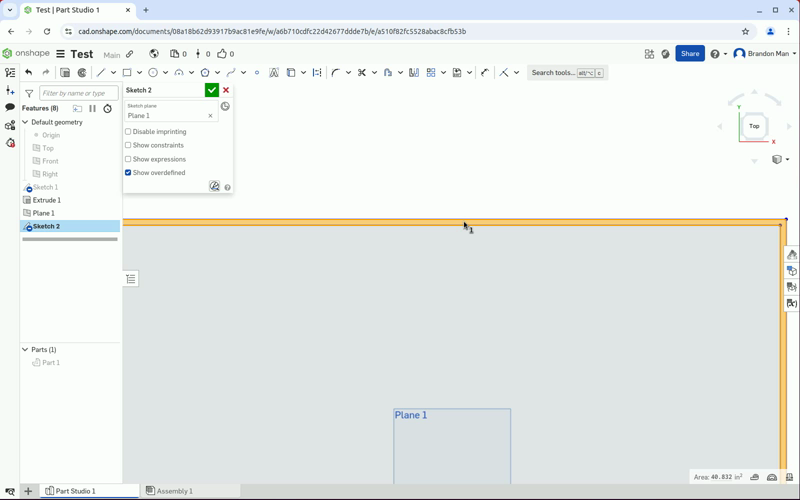
scroll(-6)
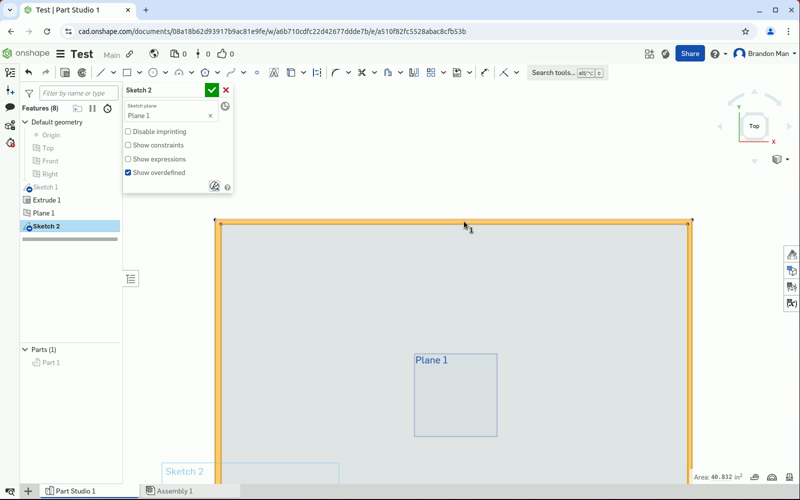
scroll(-6)
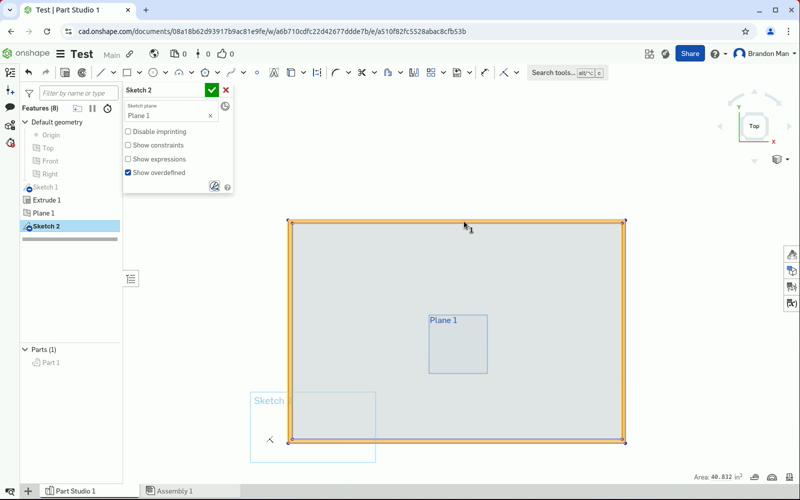
scroll(-6)
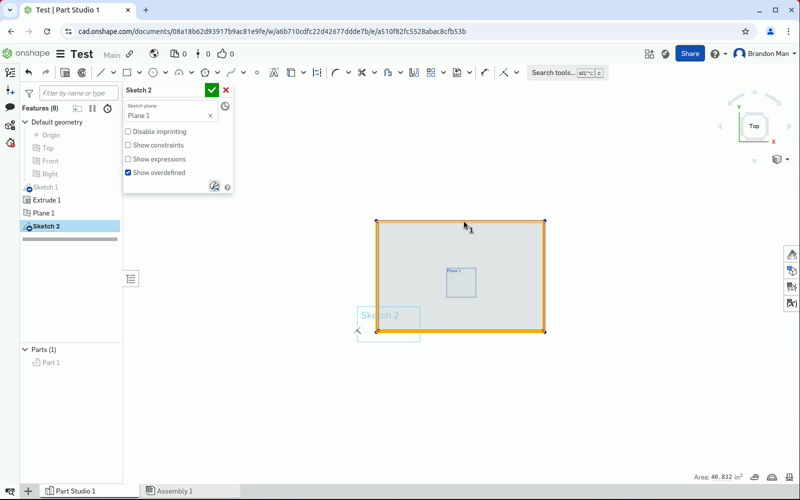
mouse_move(73, 352)
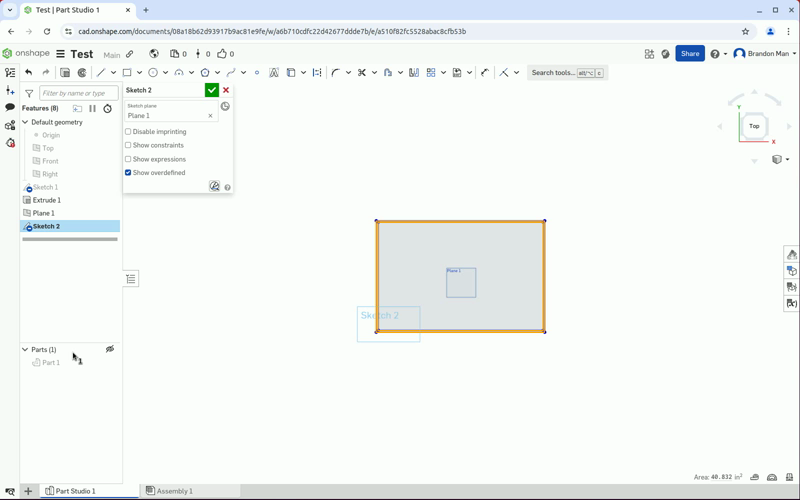
key(shift+y)
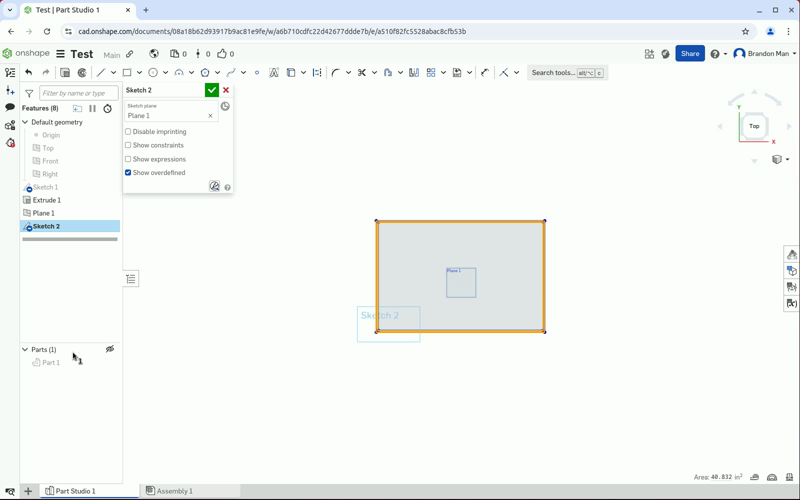
key(shift+e)
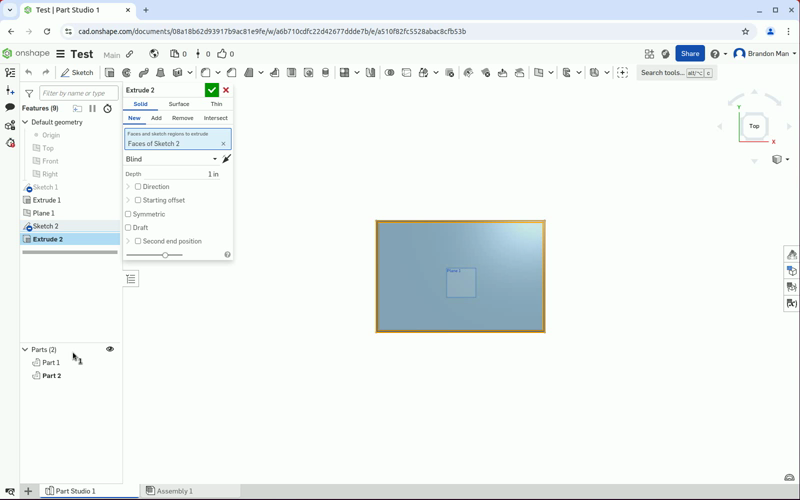
mouse_move(143, 106)
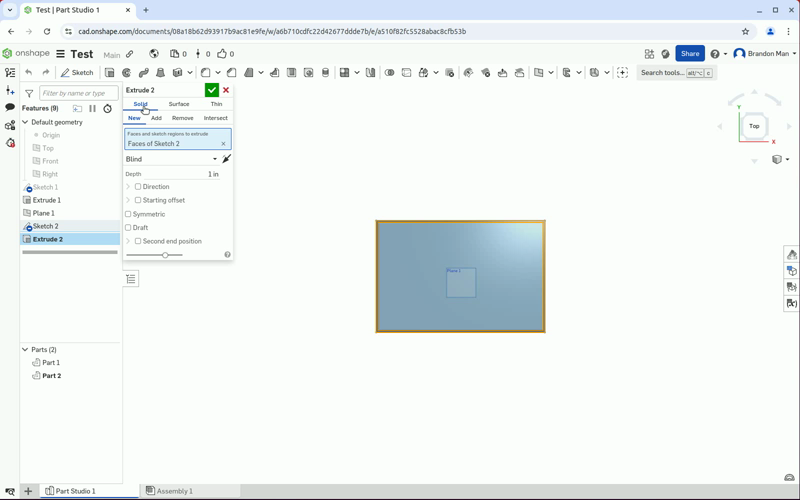
click(143, 106)
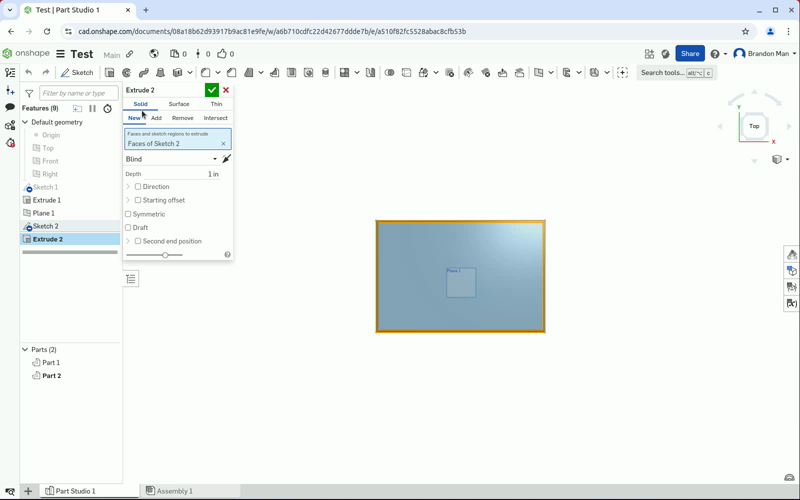
mouse_move(137, 120)
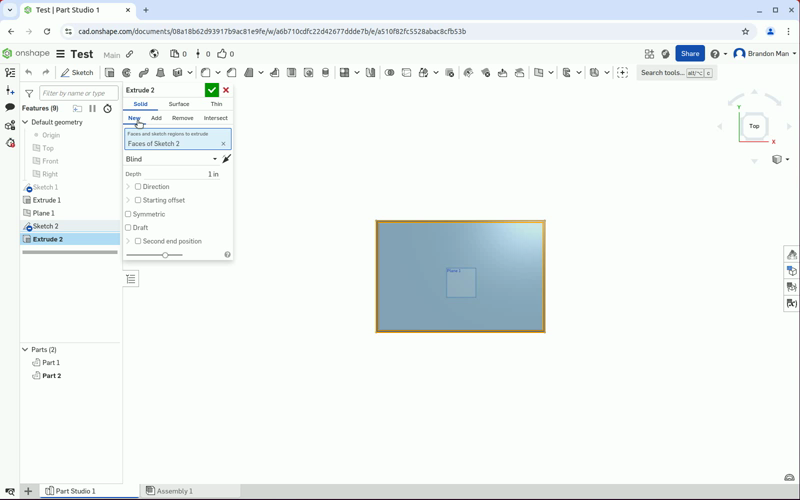
click(137, 120)
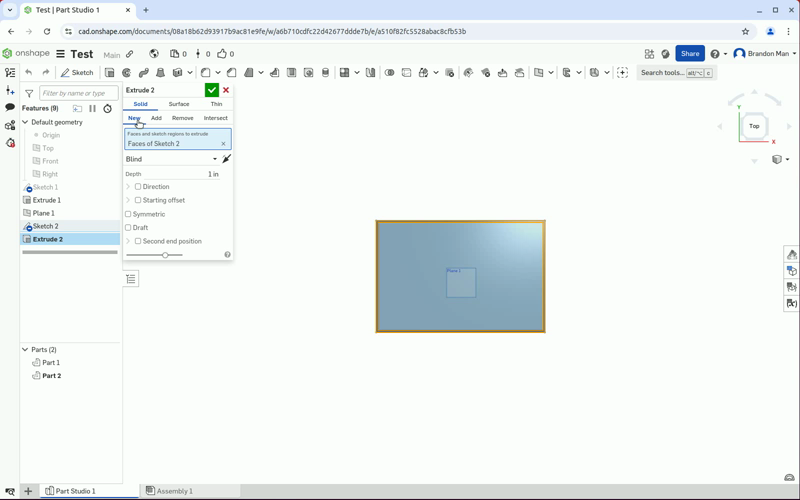
key(tab, 4)
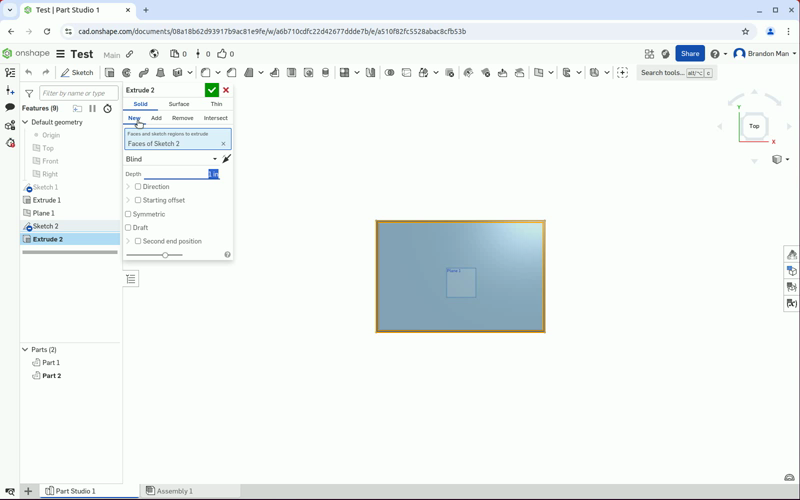
text(22.868)
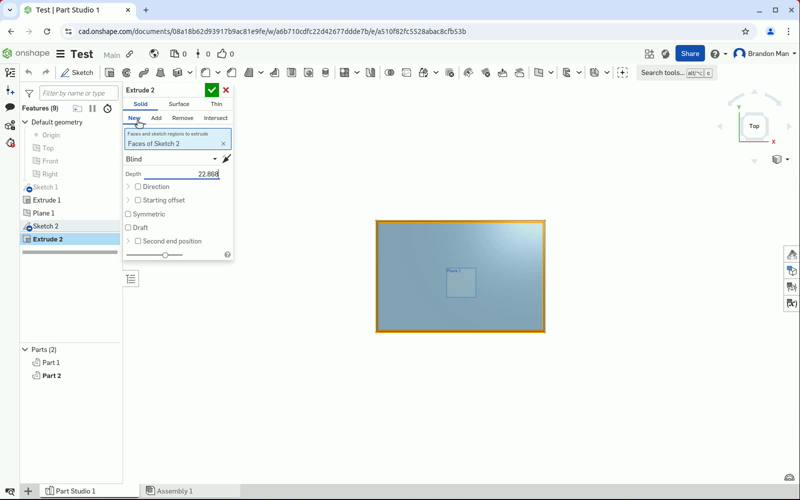
key(enter)
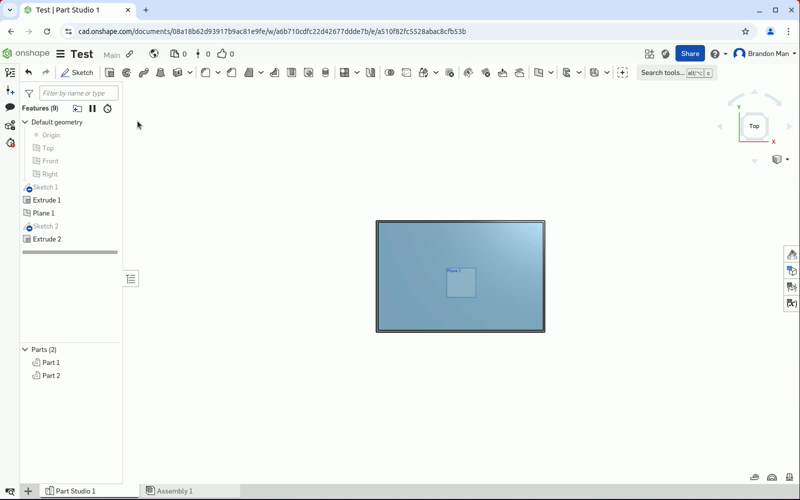
key(shift+h)
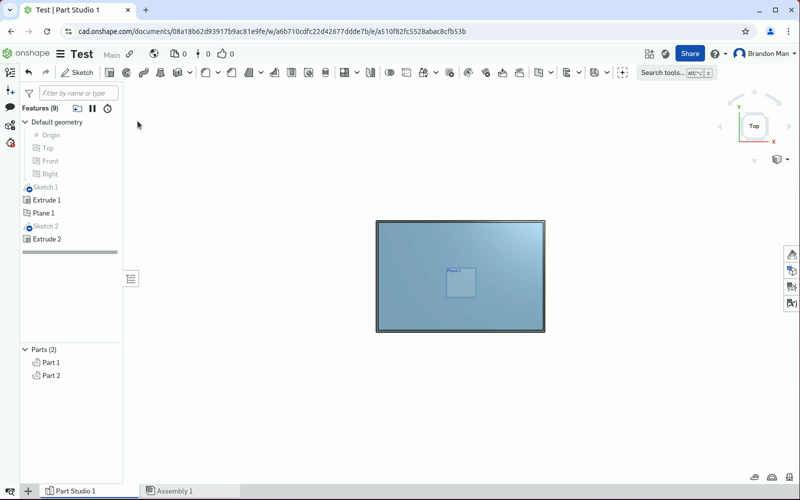
key(shift+h)
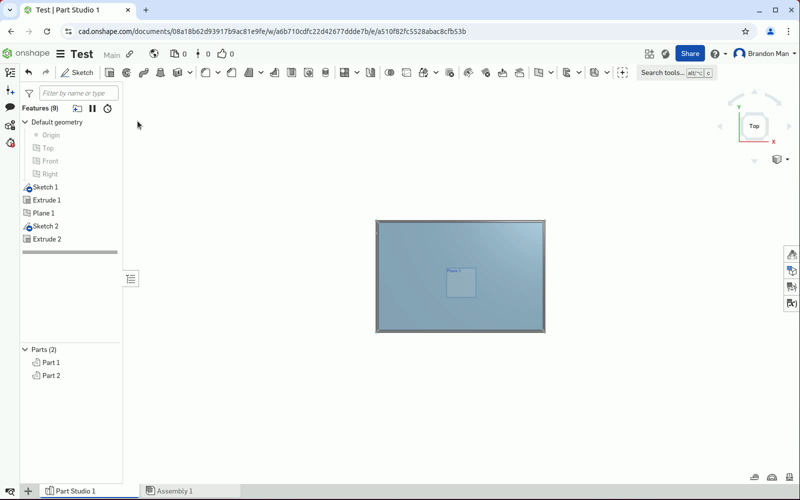
key(shift+7)
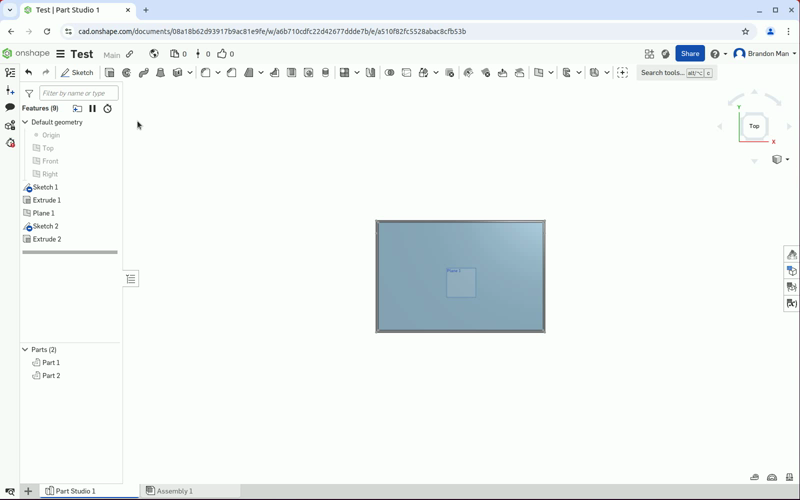
key(up, 3)
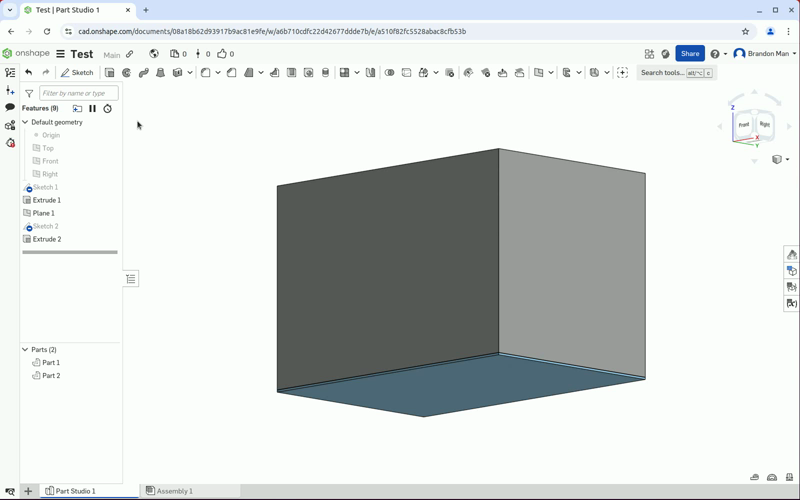
key(left, 3)
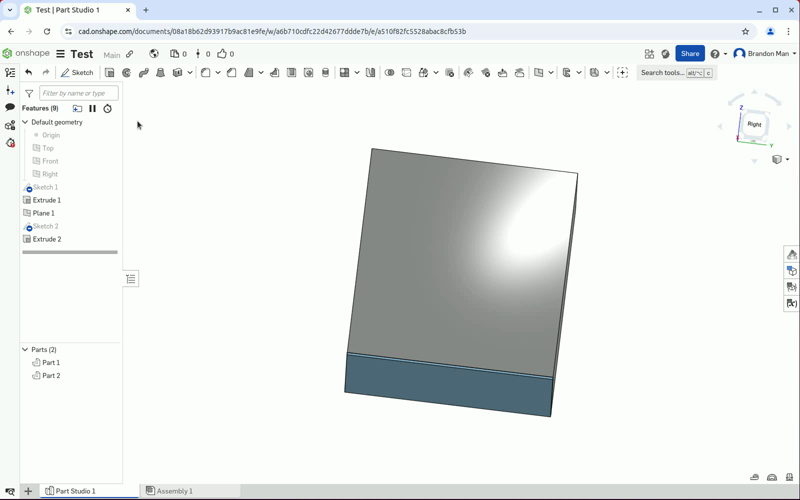
key(right, 3)
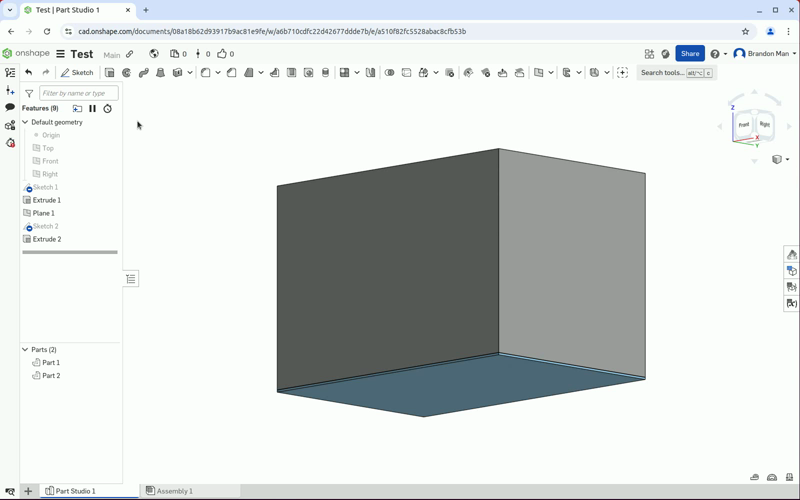
key(down, 3)
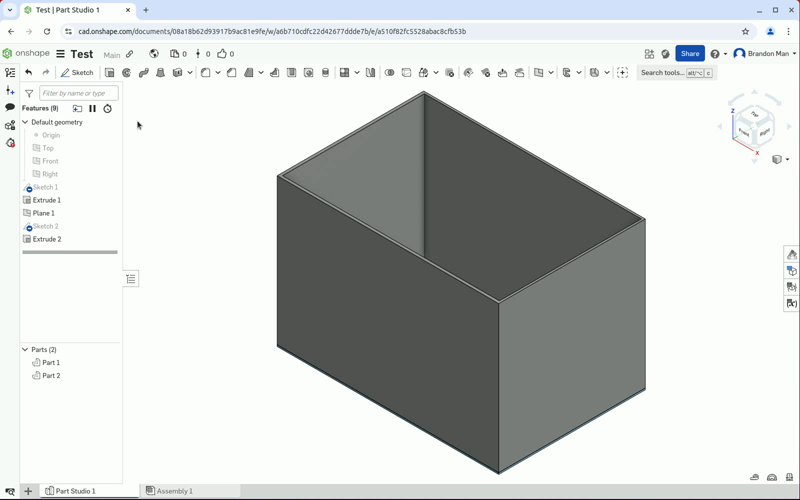
mouse_move(73, 189)
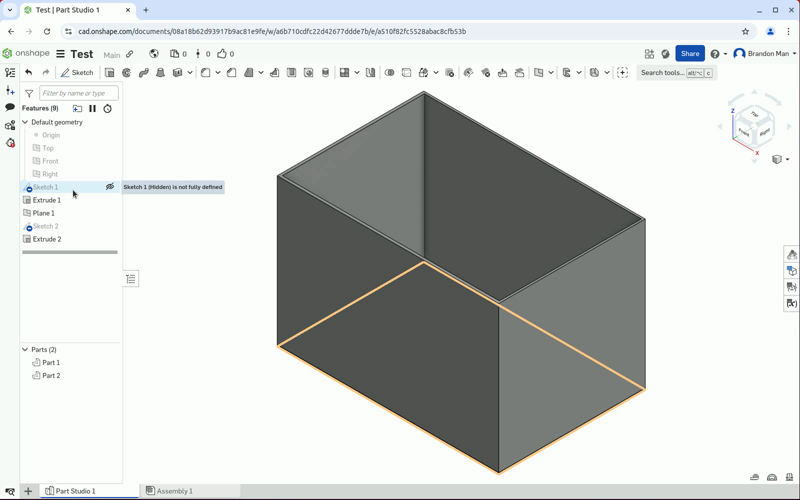
click(73, 189)